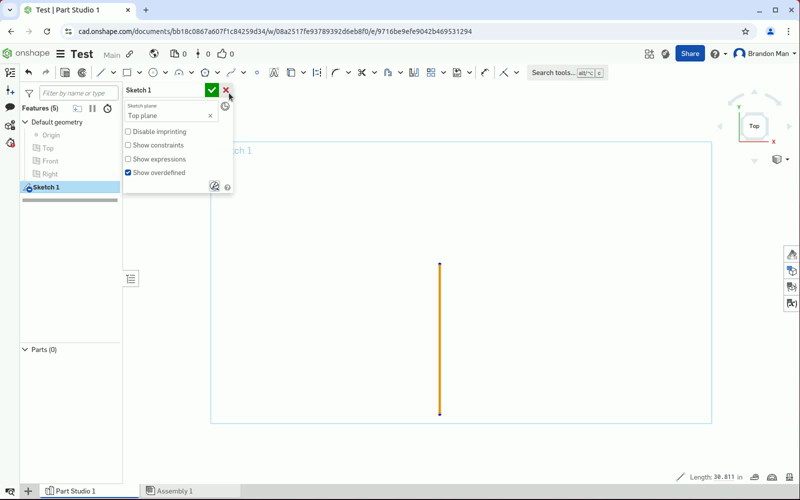
key(shift+h)
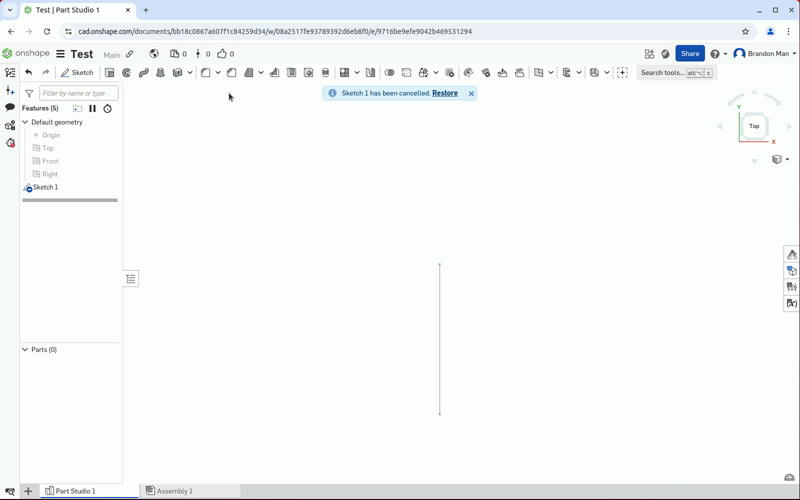
key(shift+s)
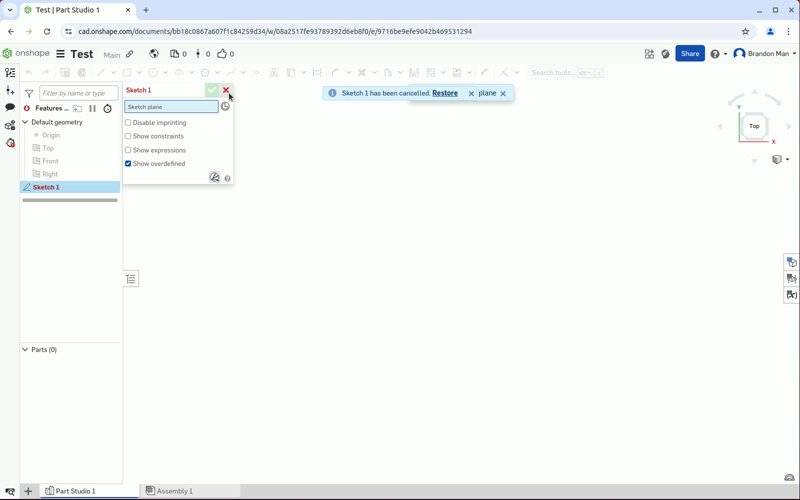
mouse_move(73, 150)
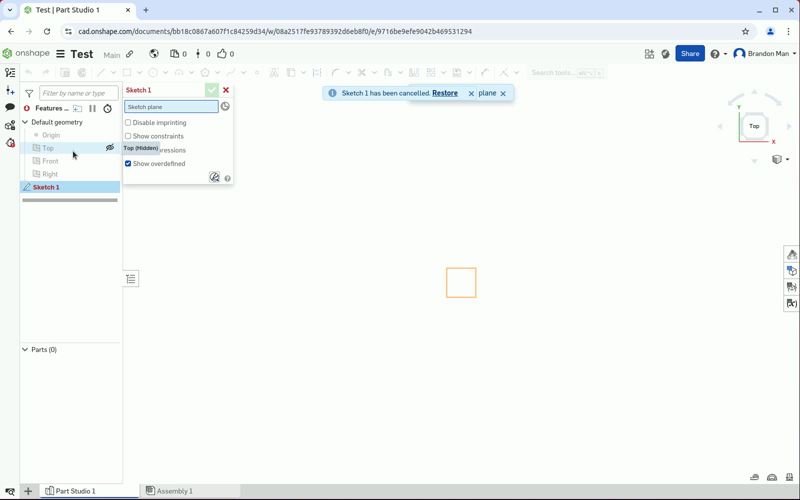
click(73, 150)
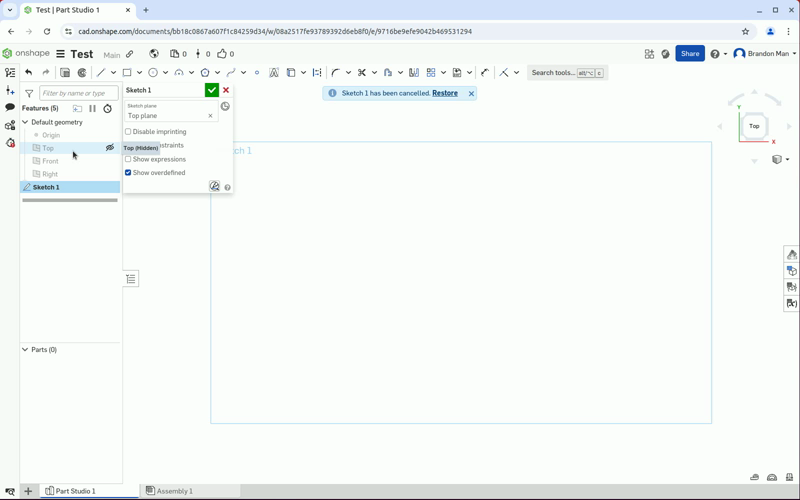
mouse_move(73, 352)
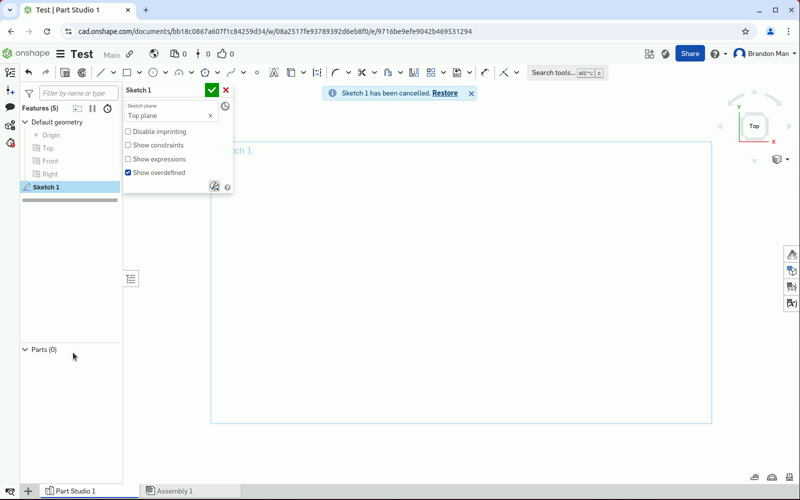
key(y)
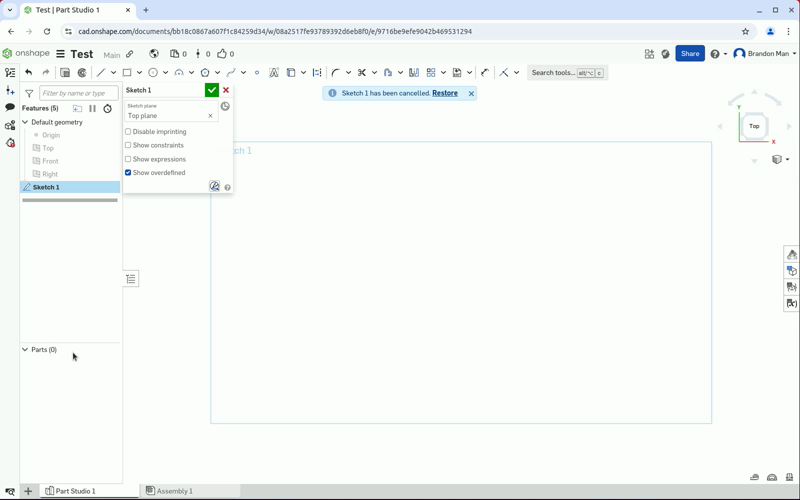
key(l)
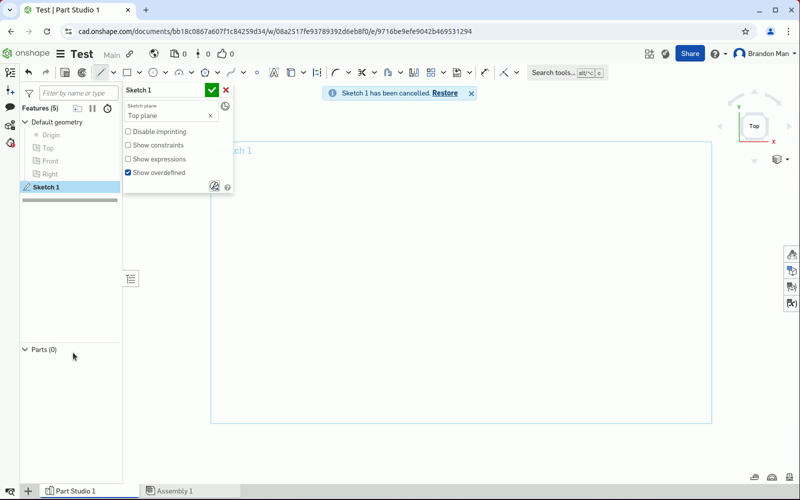
key_down(shift)
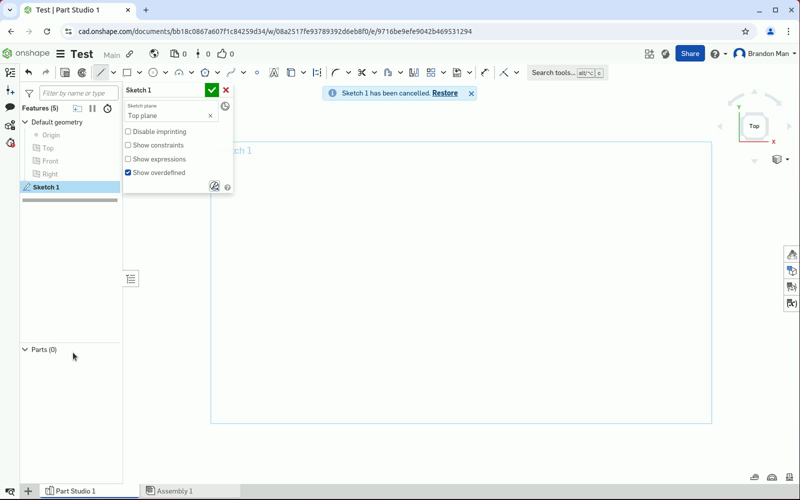
mouse_move(418, 287)
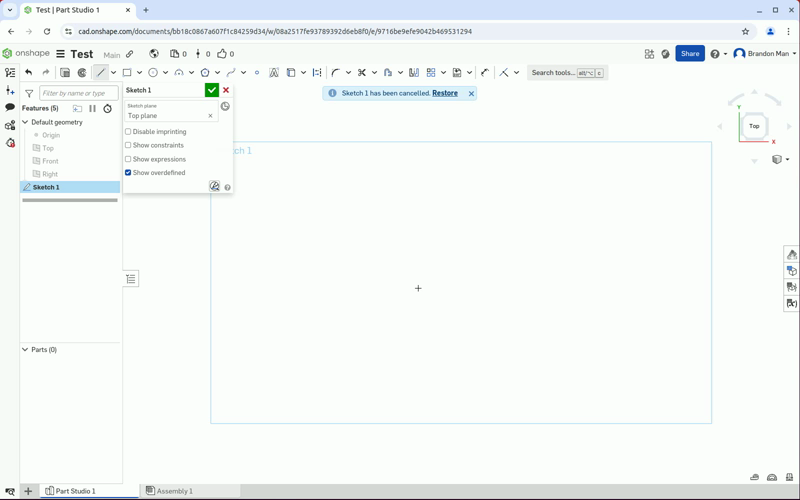
click(418, 287)
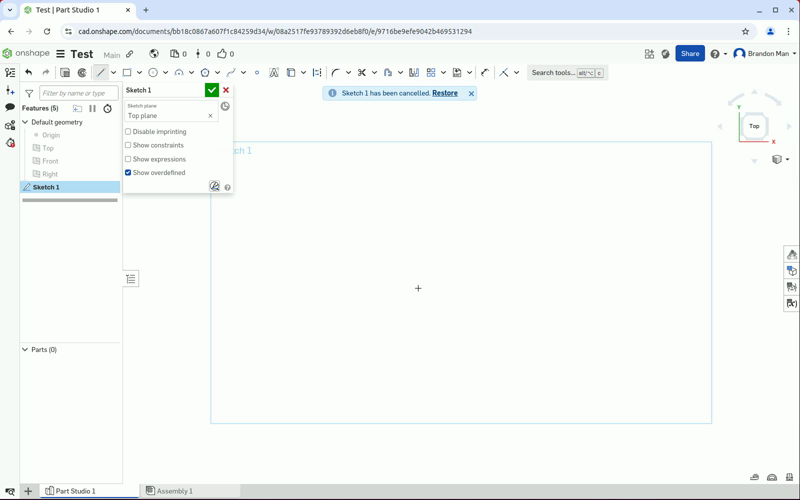
key_up(shift)
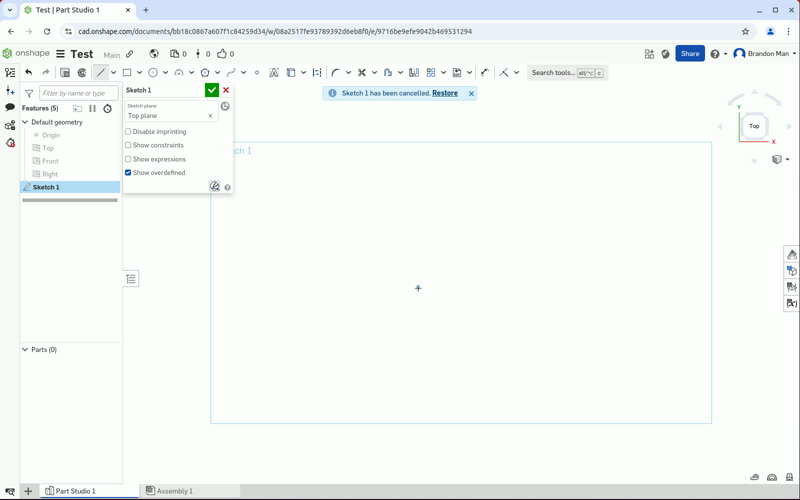
key_down(shift)
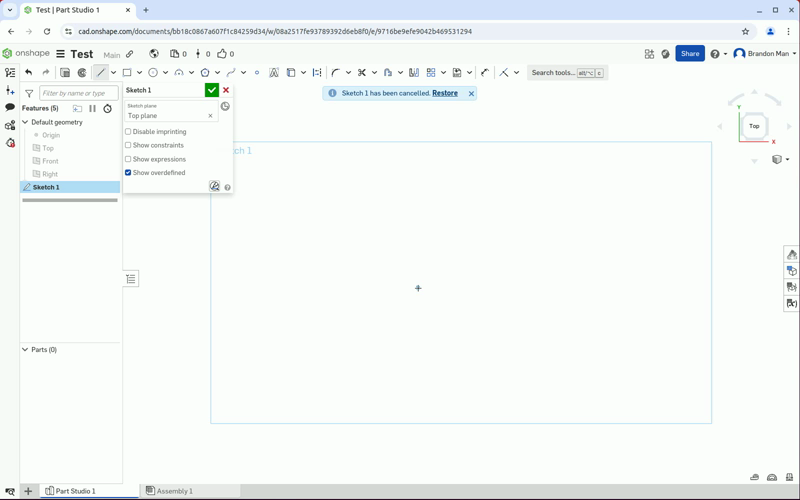
mouse_move(448, 287)
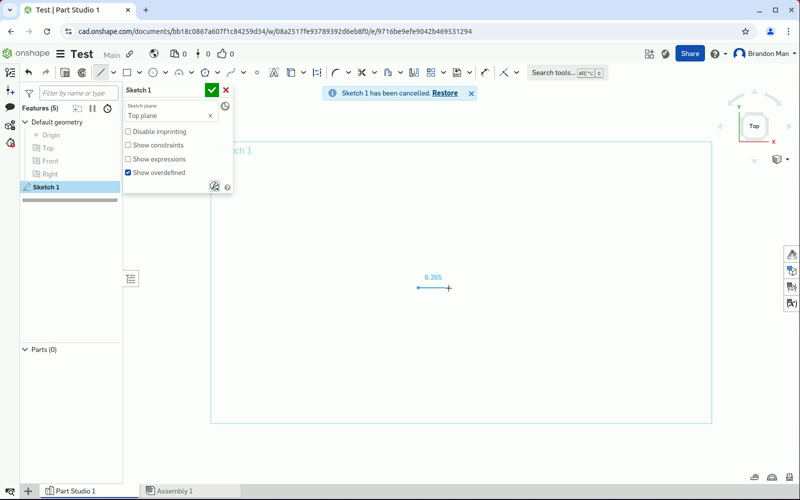
mouse_move(434, 287)
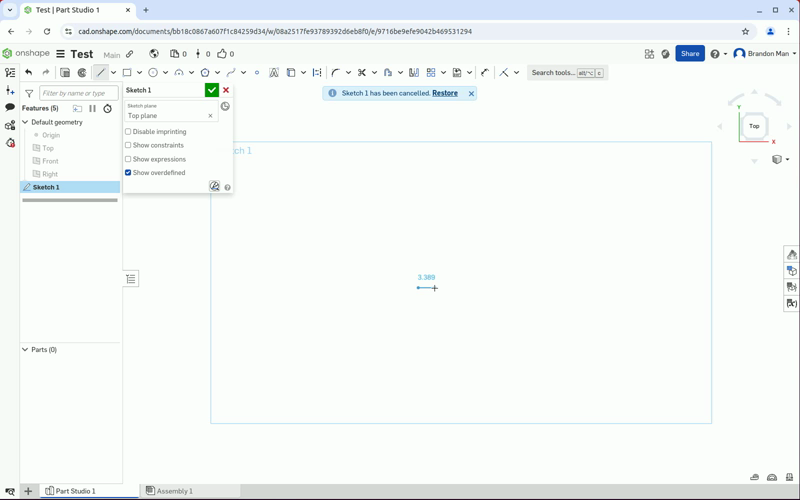
click(434, 287)
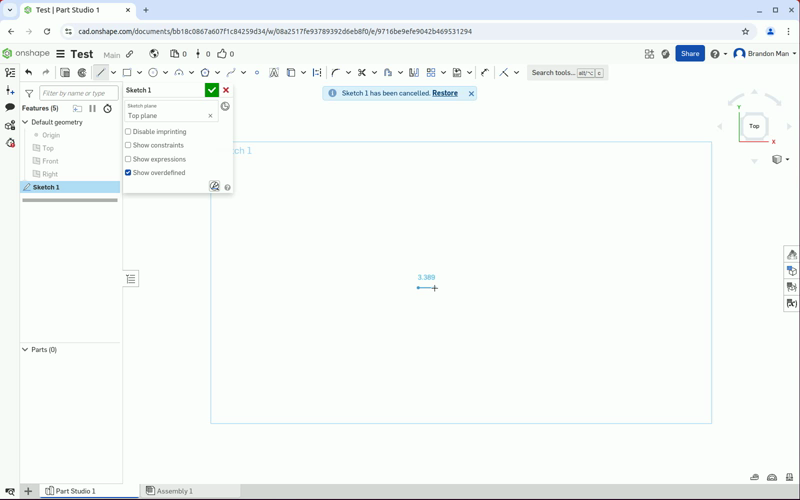
key_up(shift)
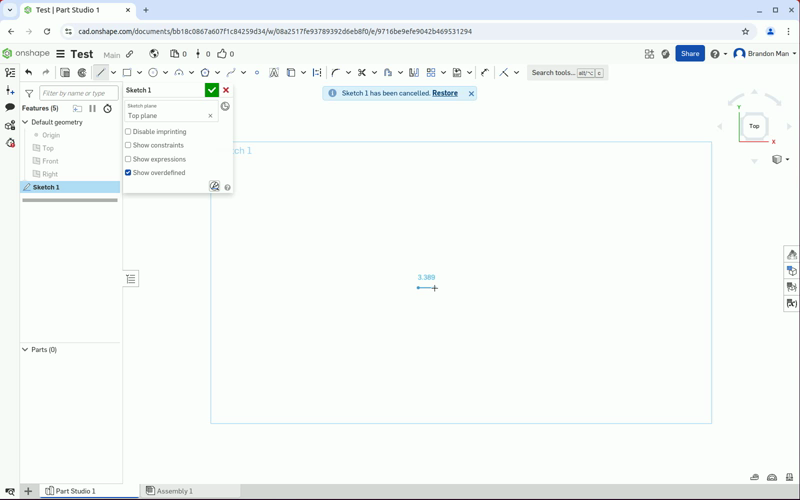
key_down(shift)
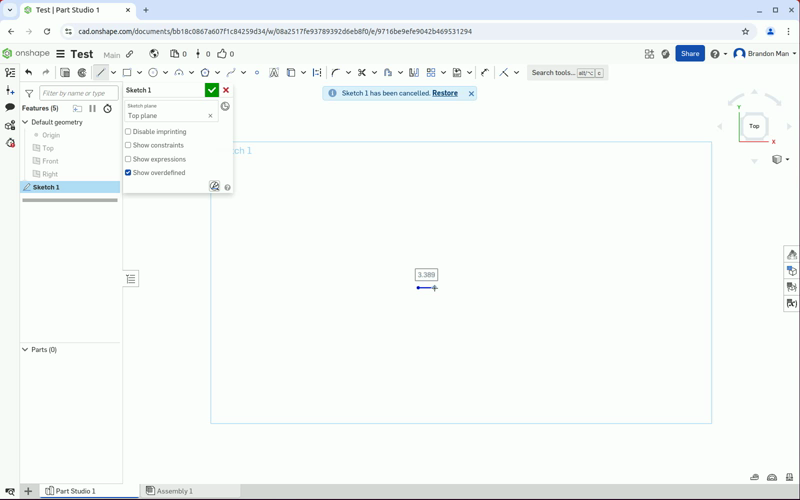
mouse_move(464, 287)
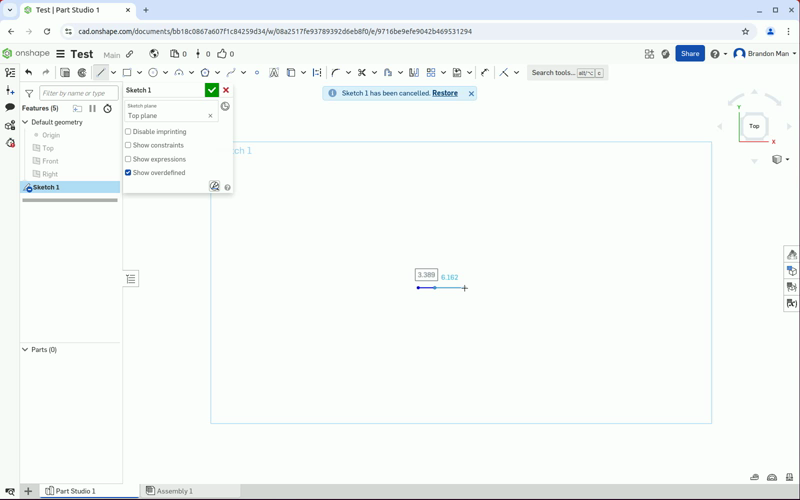
mouse_move(434, 293)
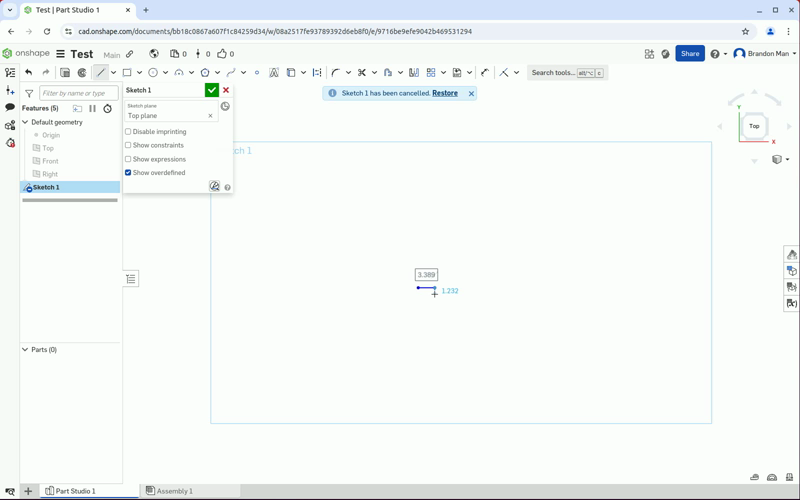
scroll(6)
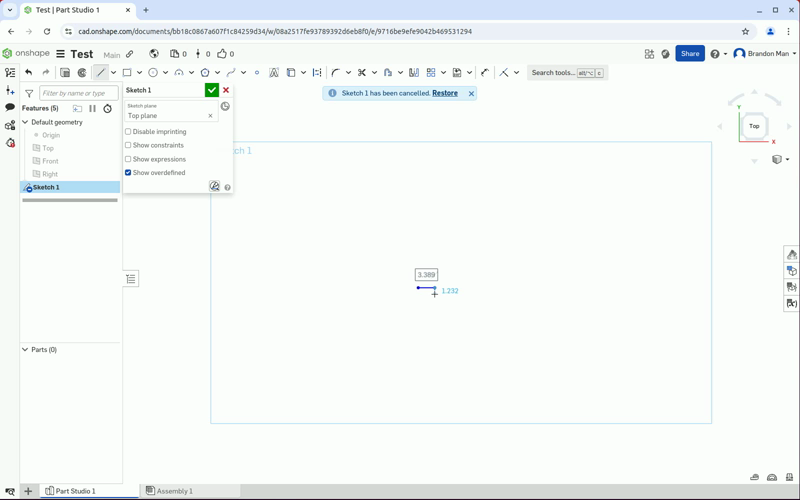
scroll(6)
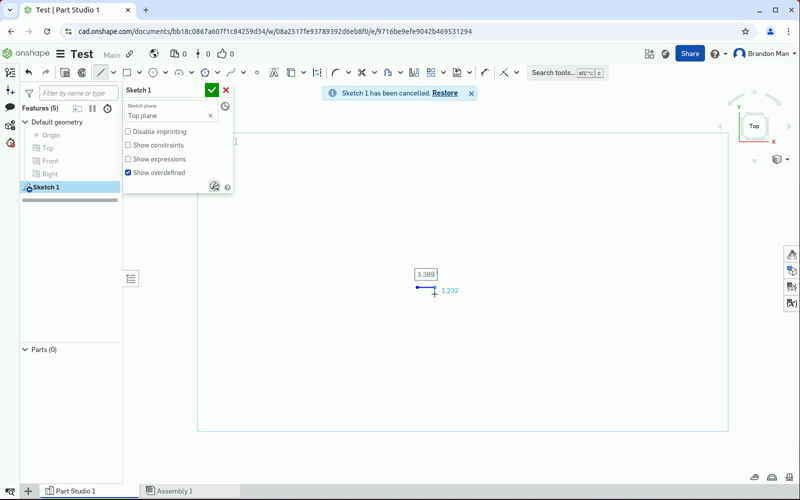
scroll(6)
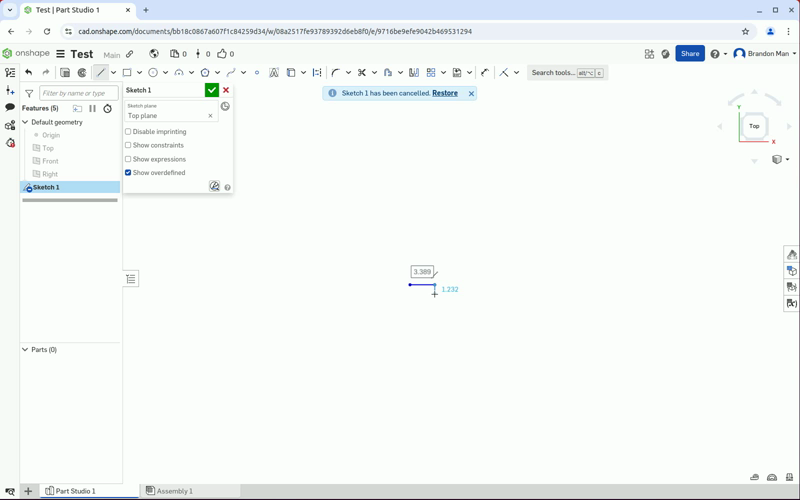
scroll(6)
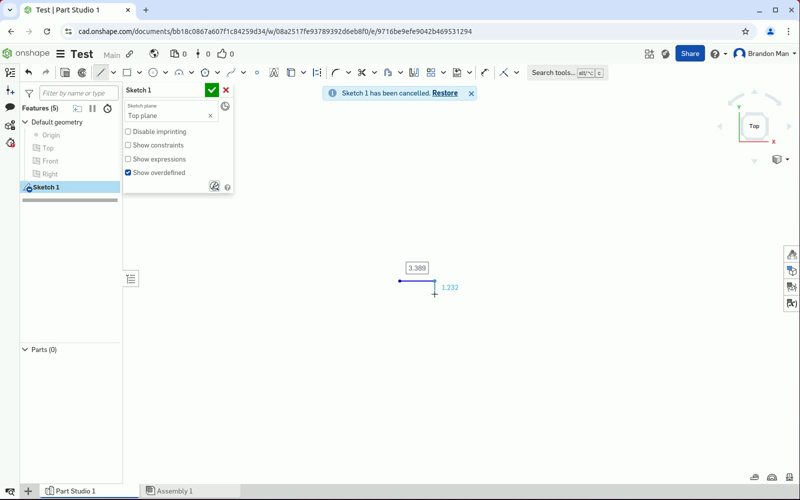
scroll(6)
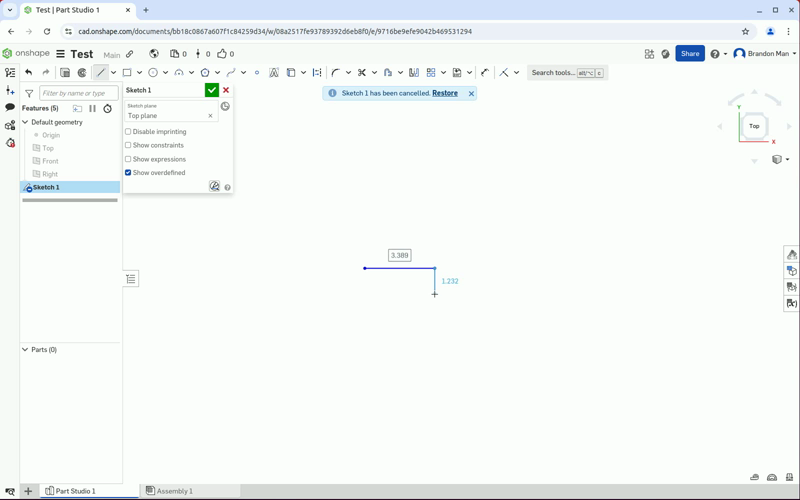
scroll(6)
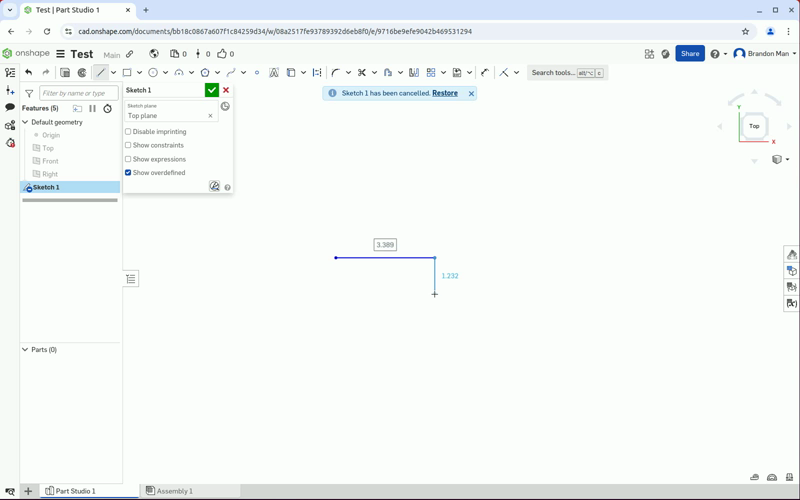
scroll(6)
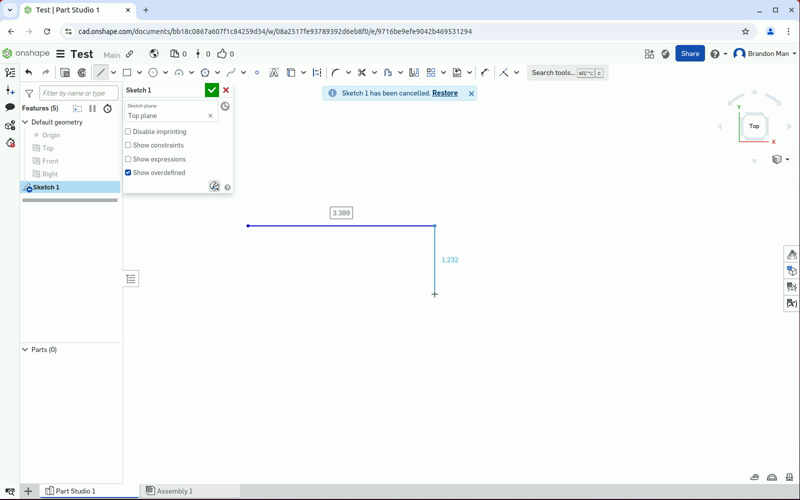
click(434, 293)
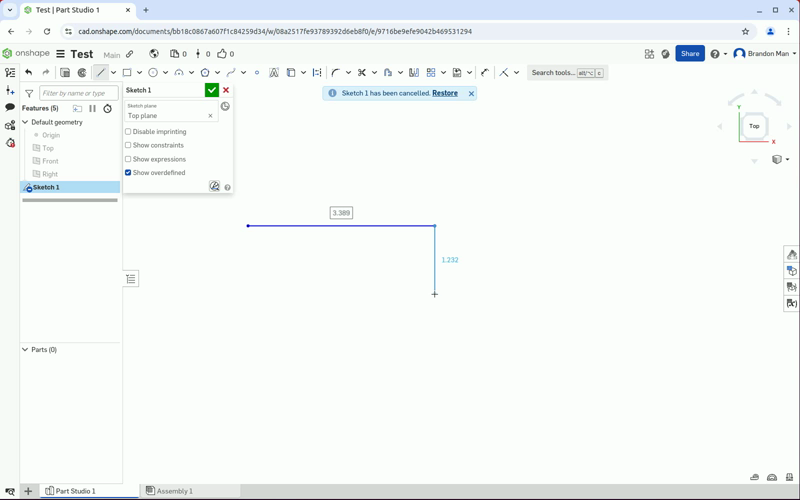
scroll(-6)
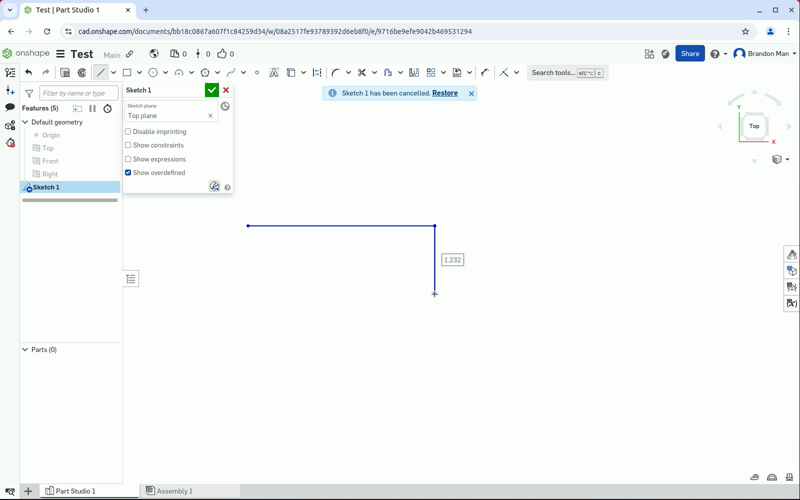
scroll(-6)
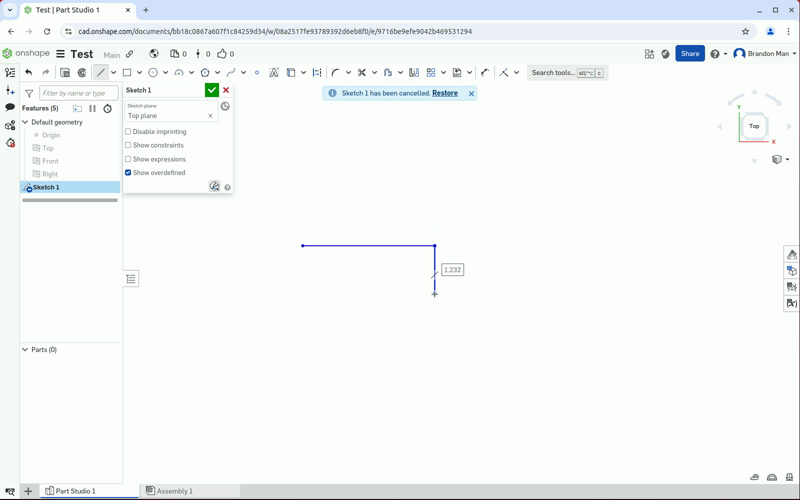
scroll(-6)
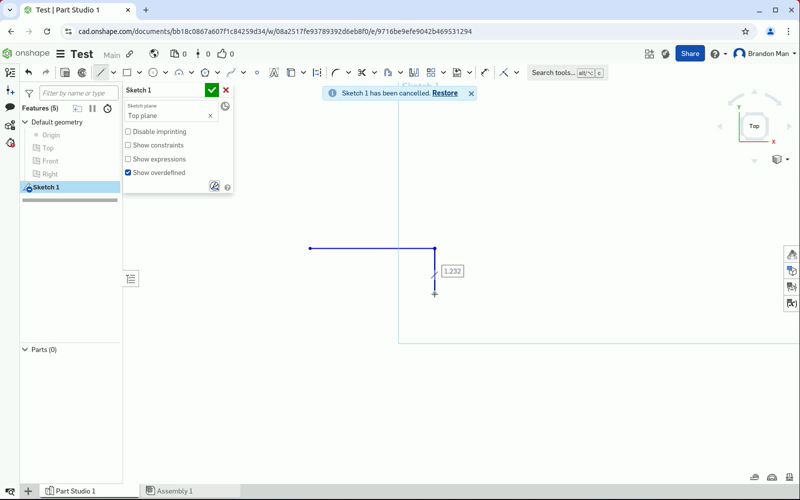
scroll(-6)
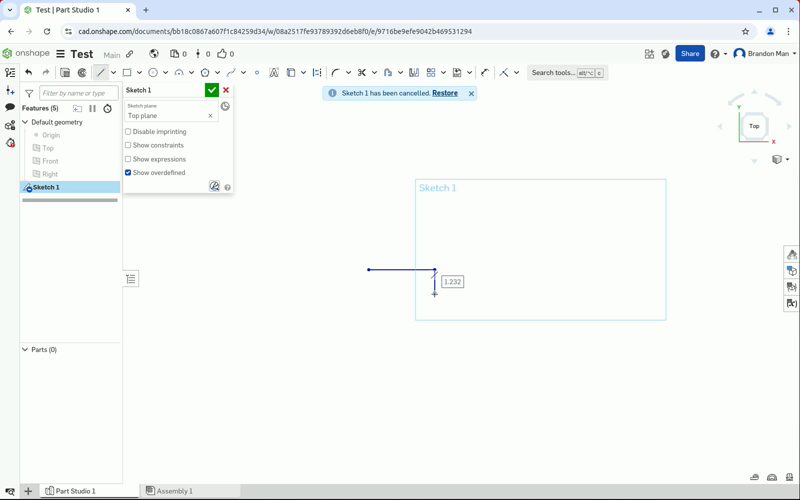
scroll(-6)
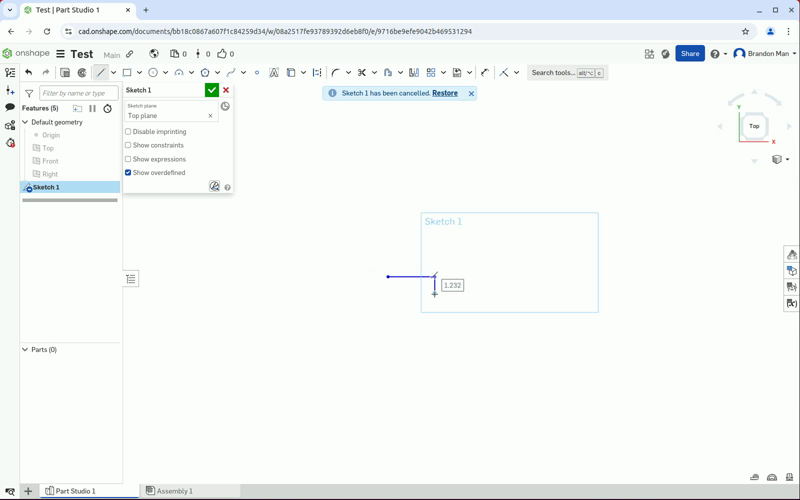
scroll(-6)
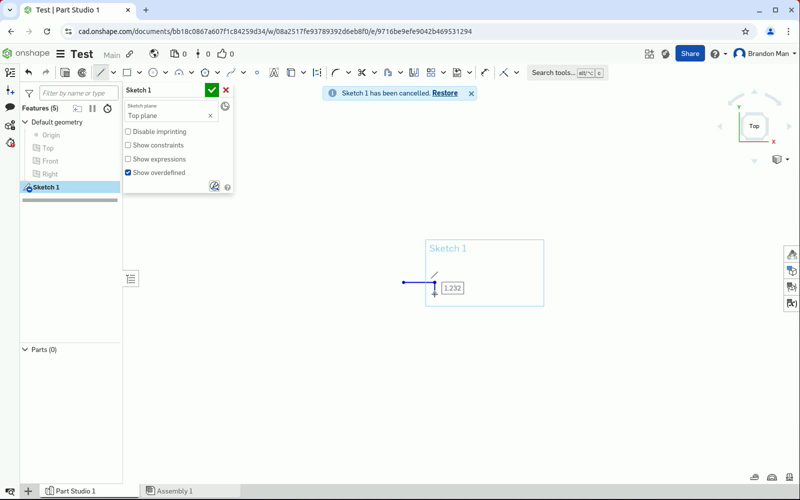
scroll(-6)
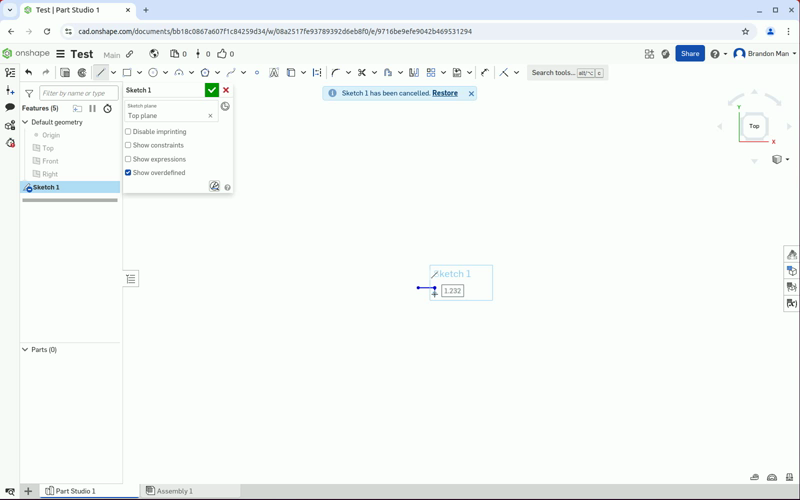
key_up(shift)
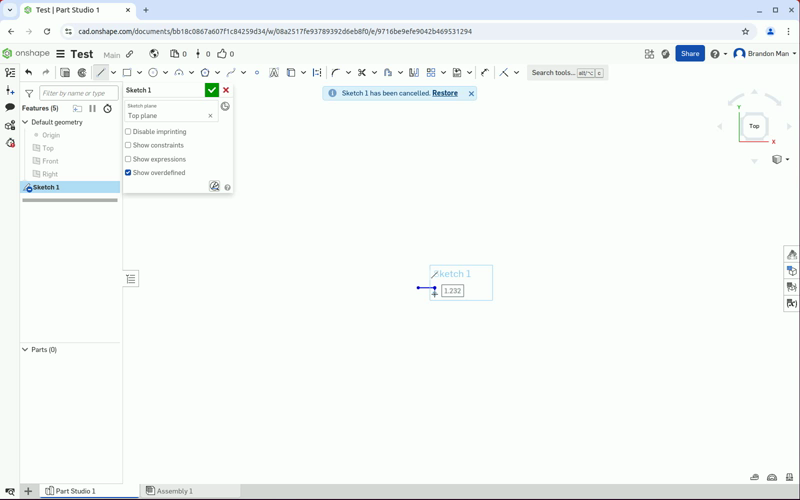
key_down(shift)
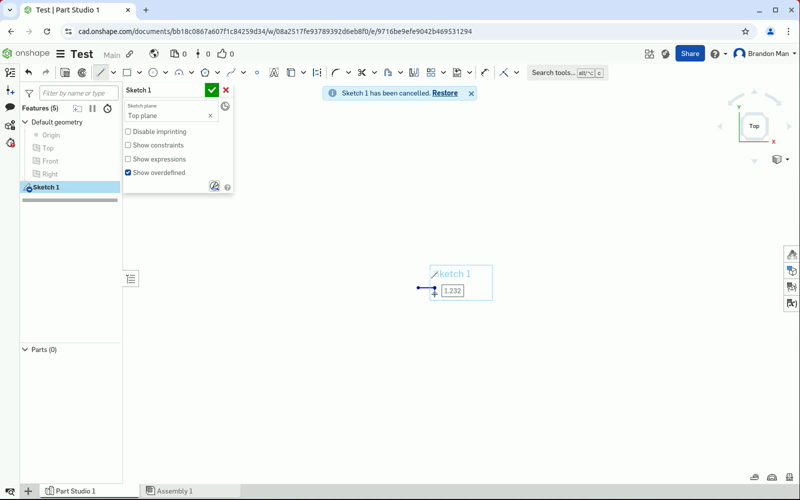
mouse_move(464, 293)
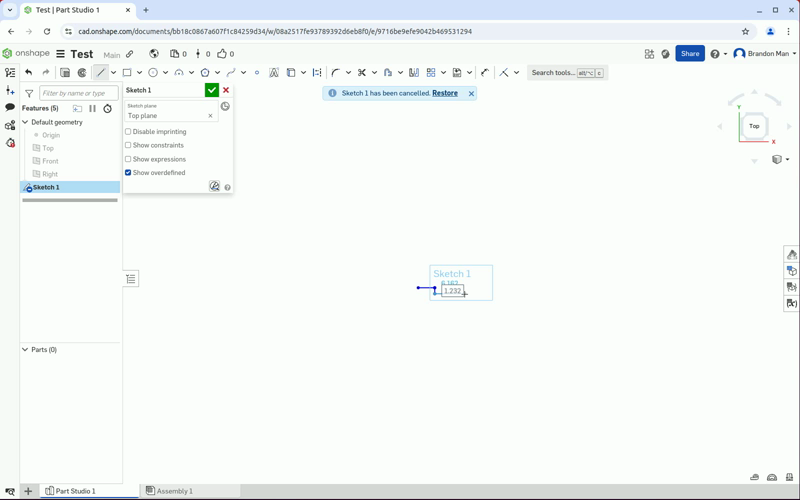
mouse_move(458, 293)
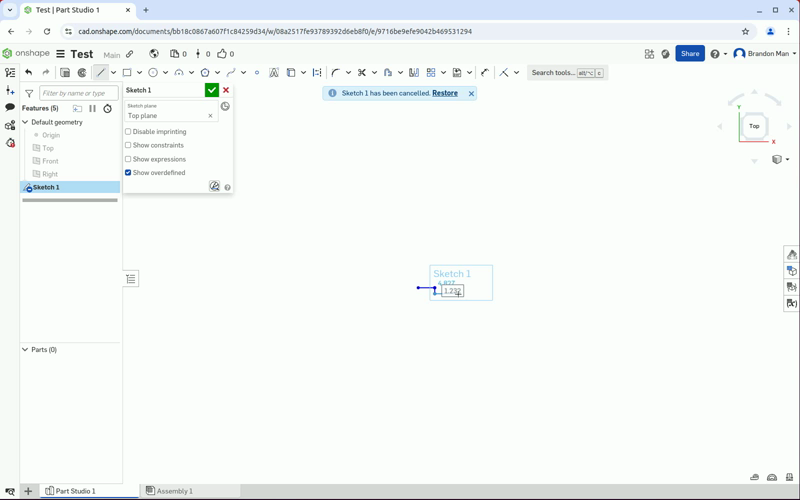
click(458, 293)
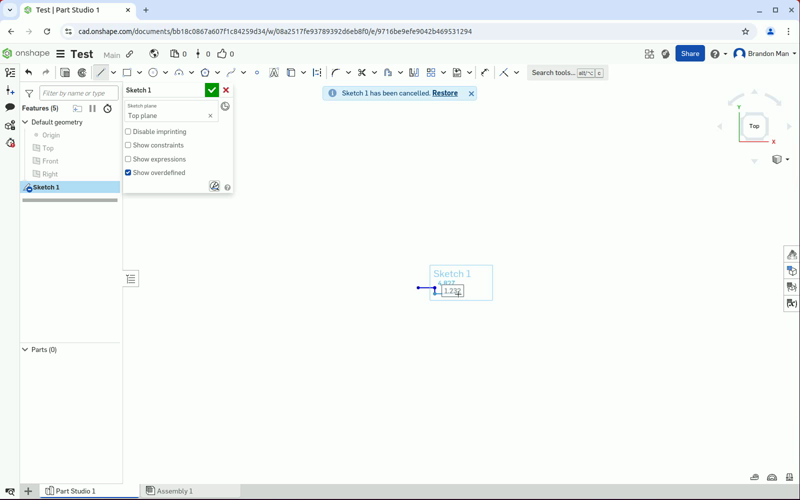
key_up(shift)
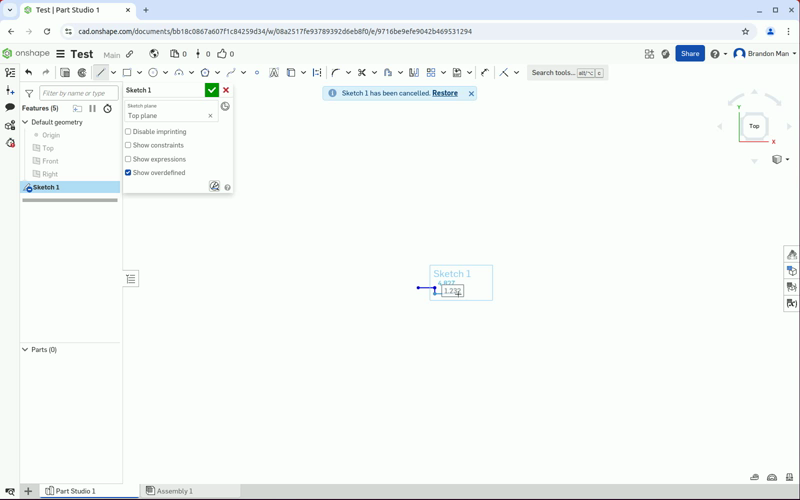
key_down(shift)
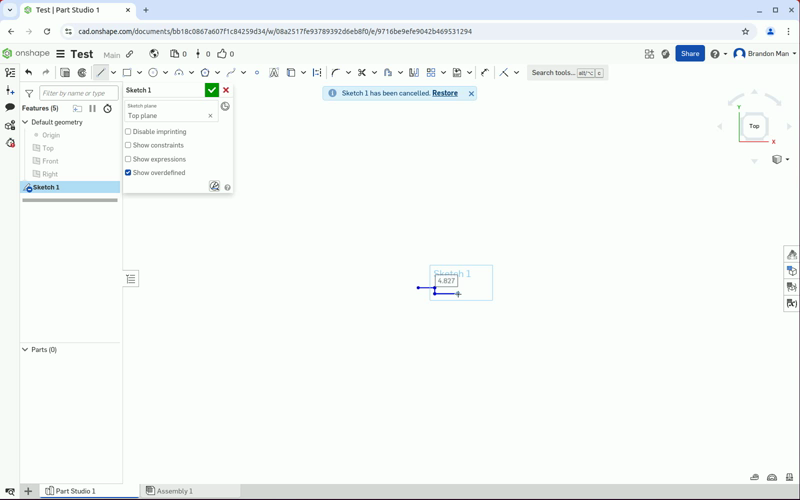
mouse_move(488, 293)
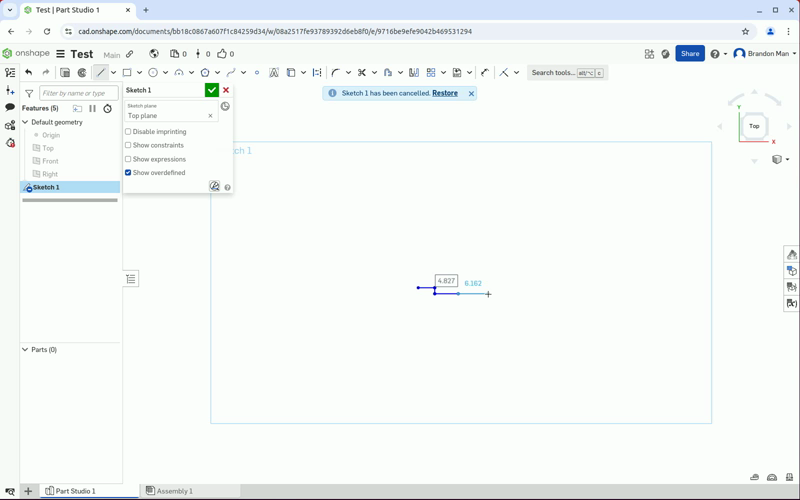
mouse_move(458, 291)
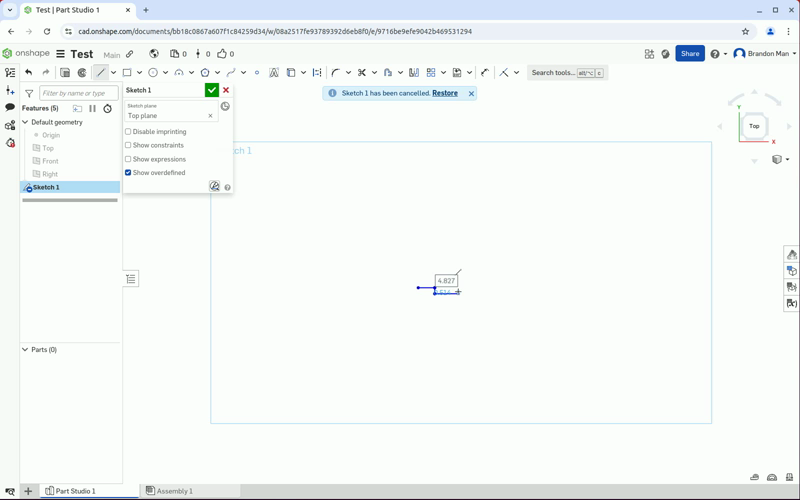
scroll(6)
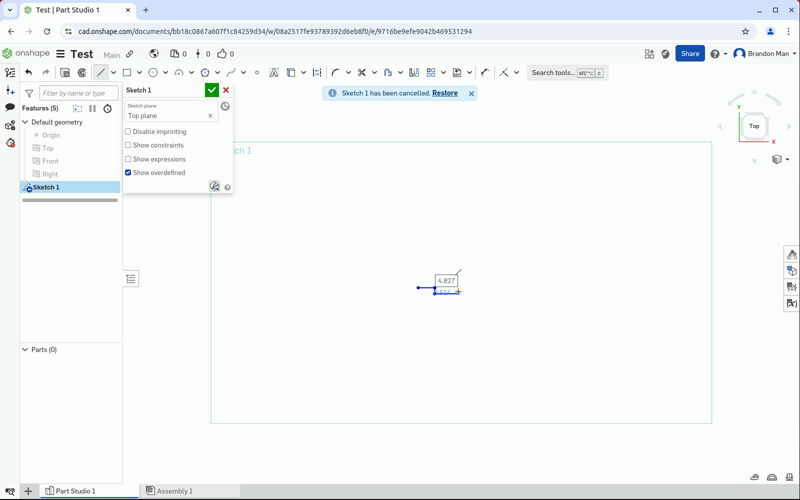
scroll(6)
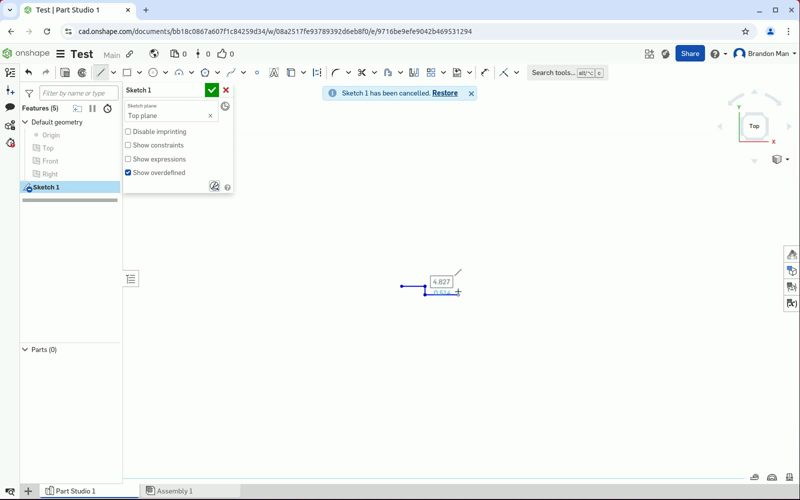
scroll(6)
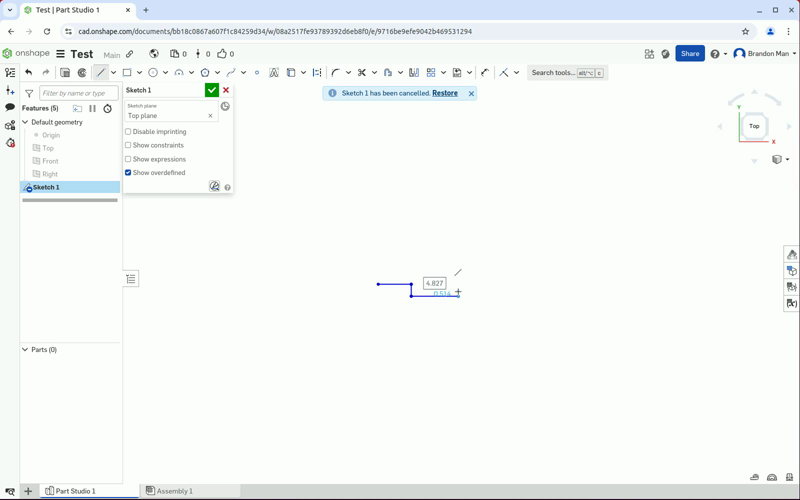
scroll(6)
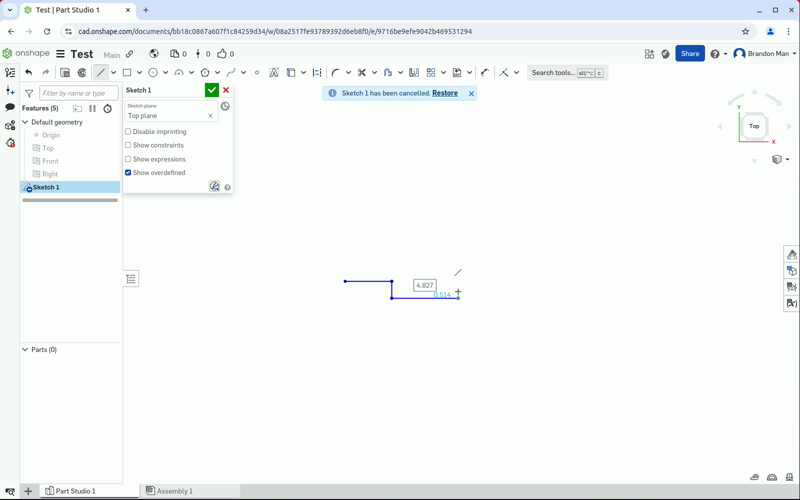
scroll(6)
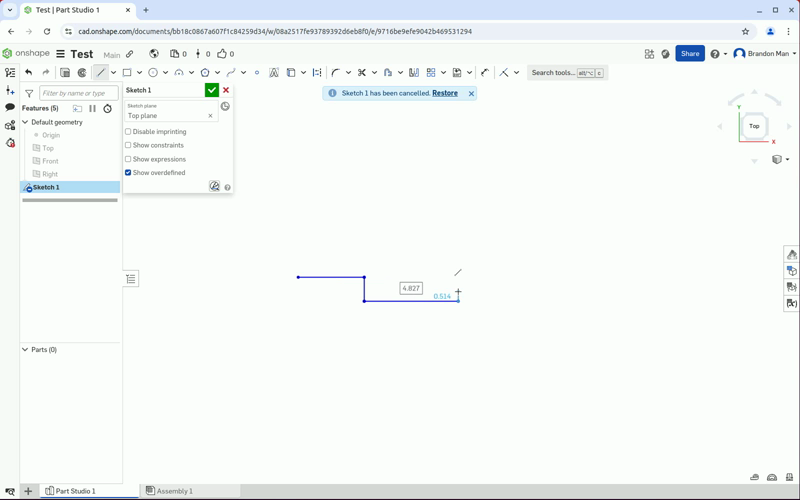
scroll(6)
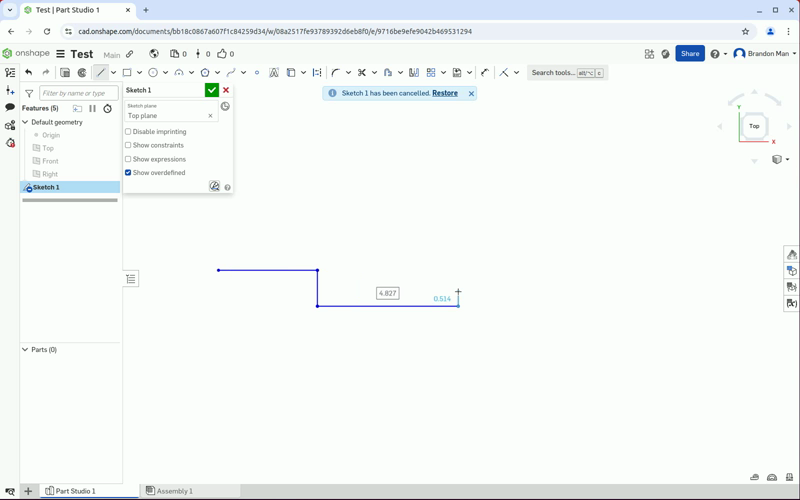
scroll(6)
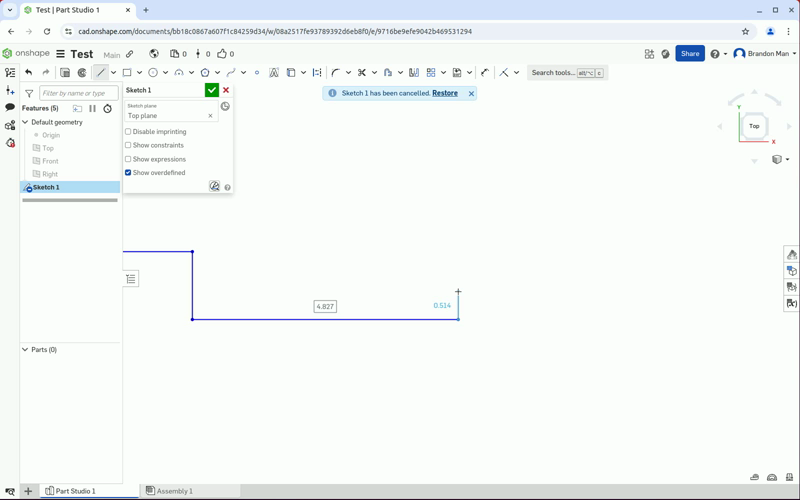
click(458, 291)
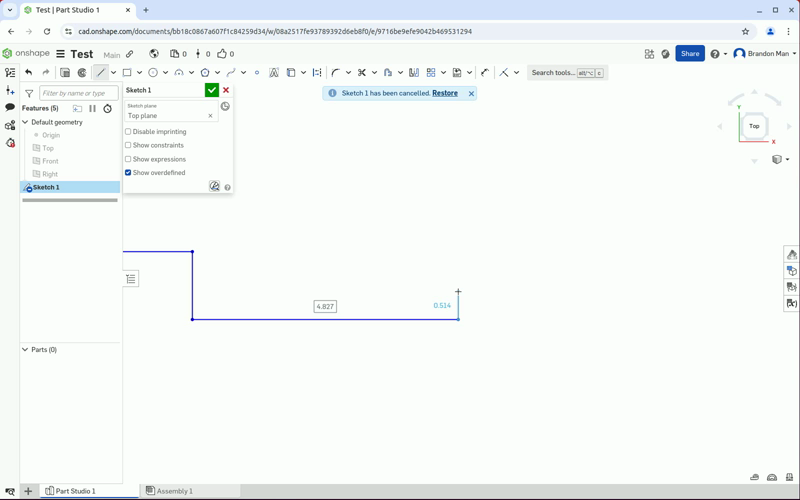
scroll(-6)
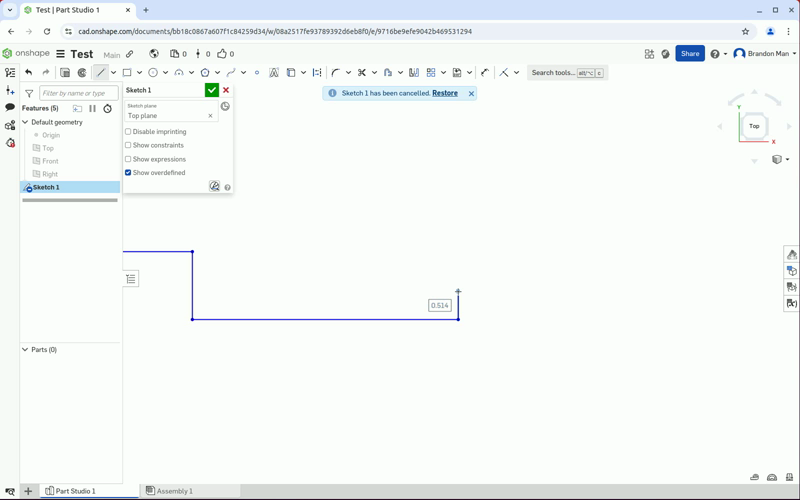
scroll(-6)
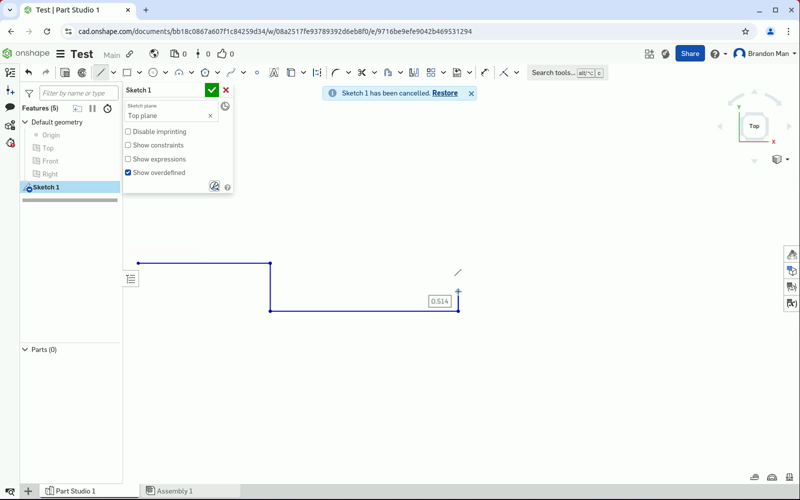
scroll(-6)
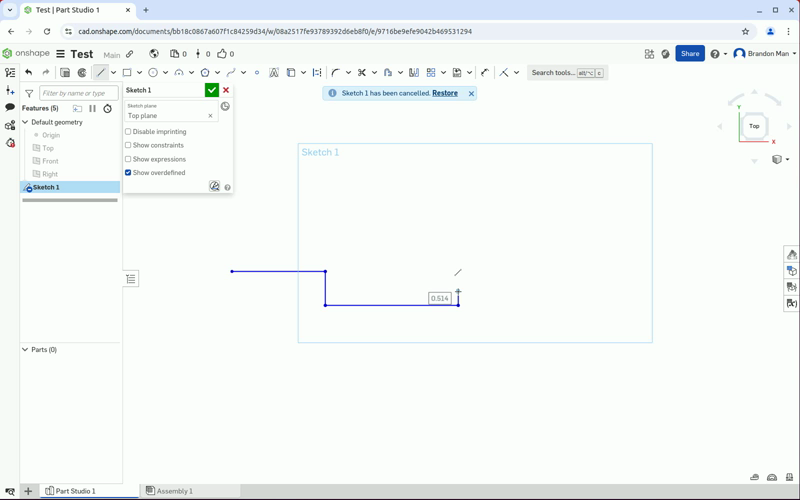
scroll(-6)
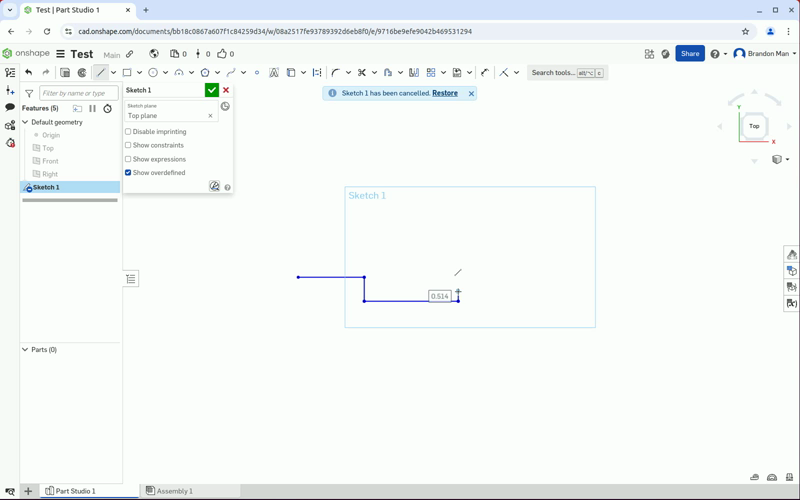
scroll(-6)
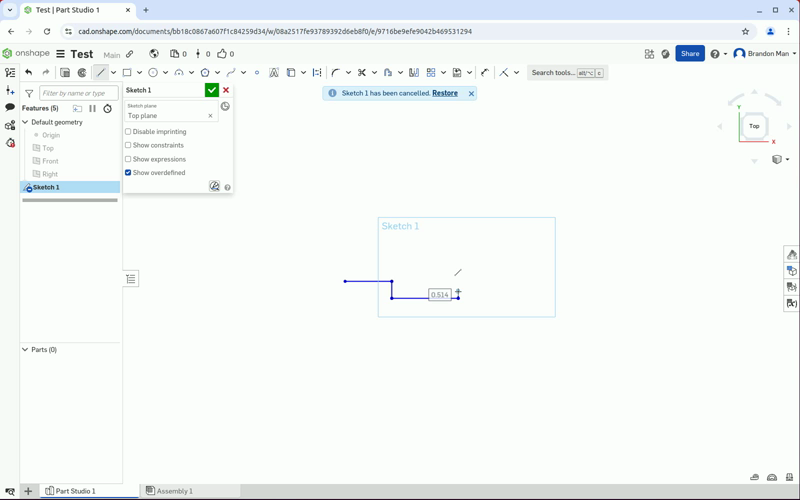
scroll(-6)
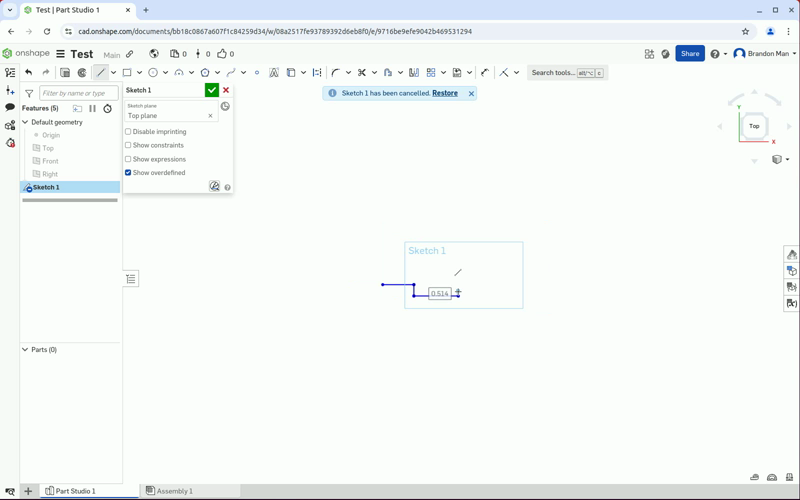
scroll(-6)
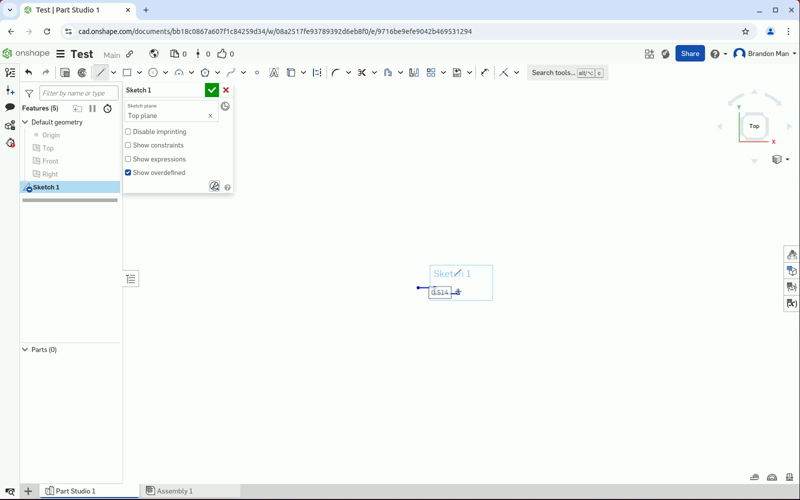
key_up(shift)
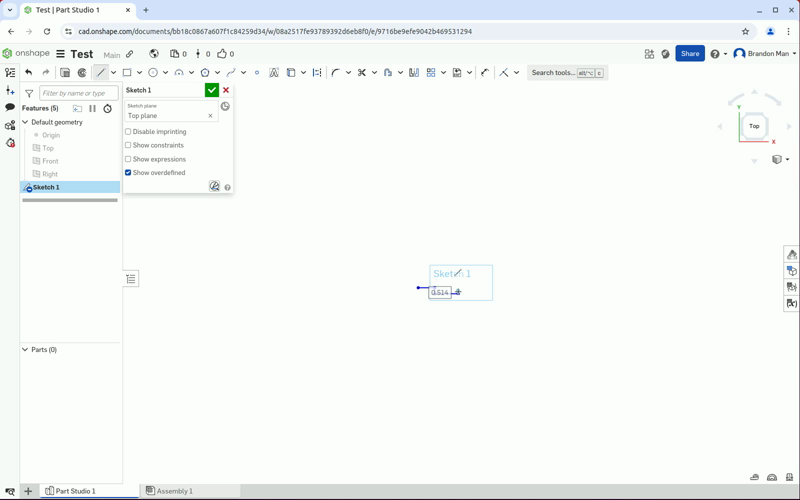
key_down(shift)
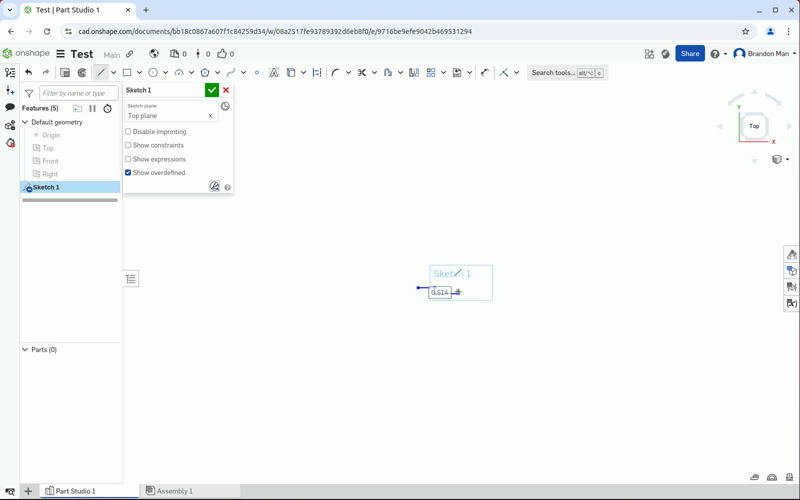
mouse_move(488, 291)
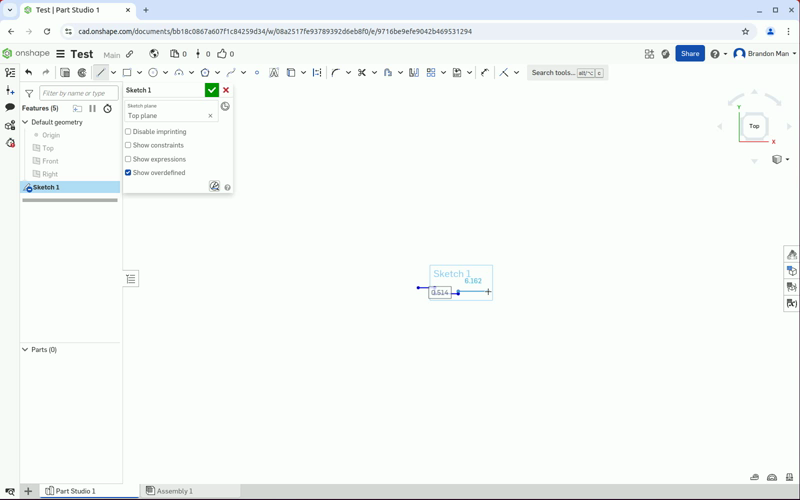
mouse_move(477, 291)
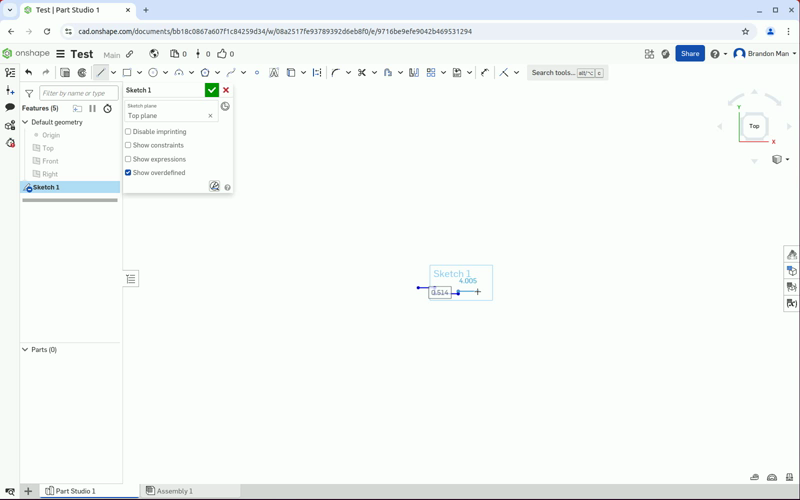
click(477, 291)
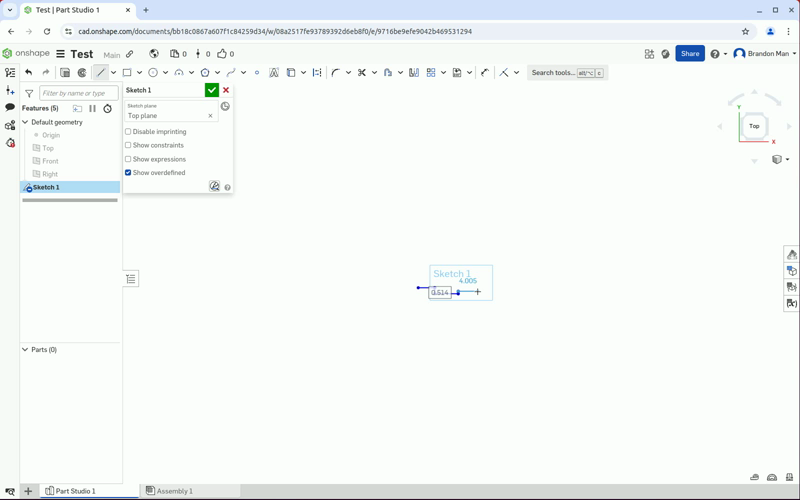
key_up(shift)
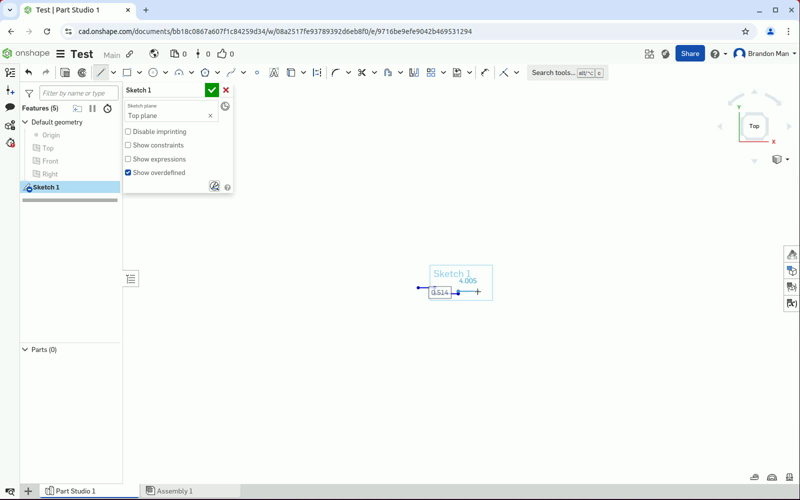
key_down(shift)
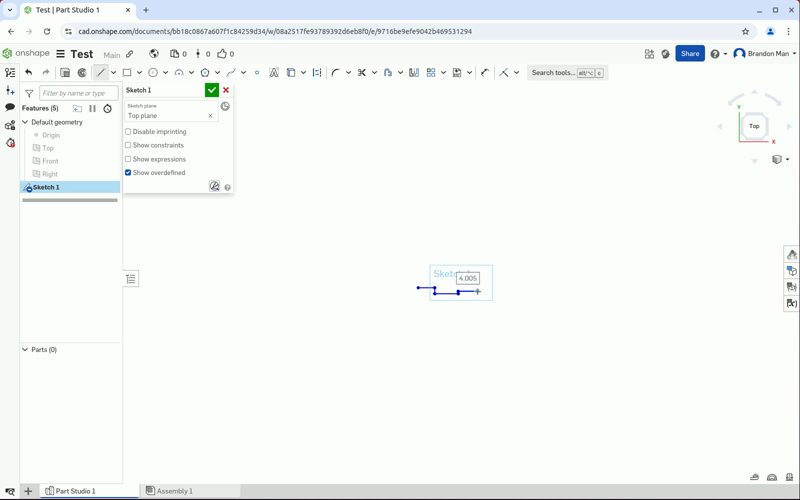
mouse_move(507, 291)
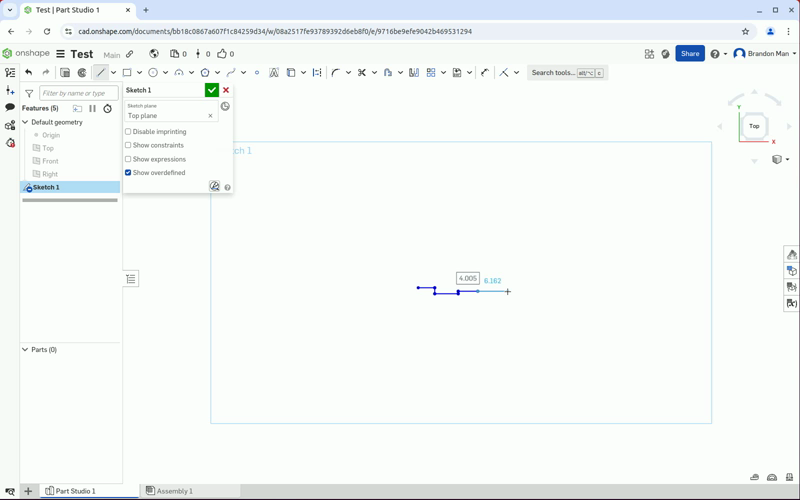
mouse_move(477, 267)
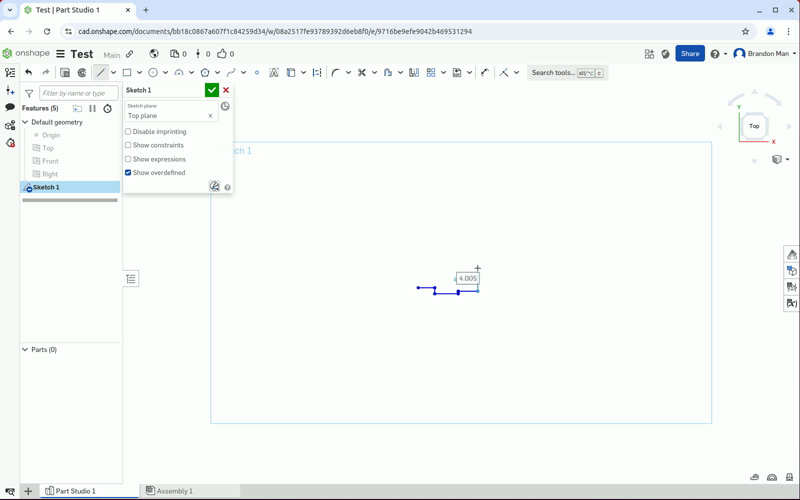
click(477, 267)
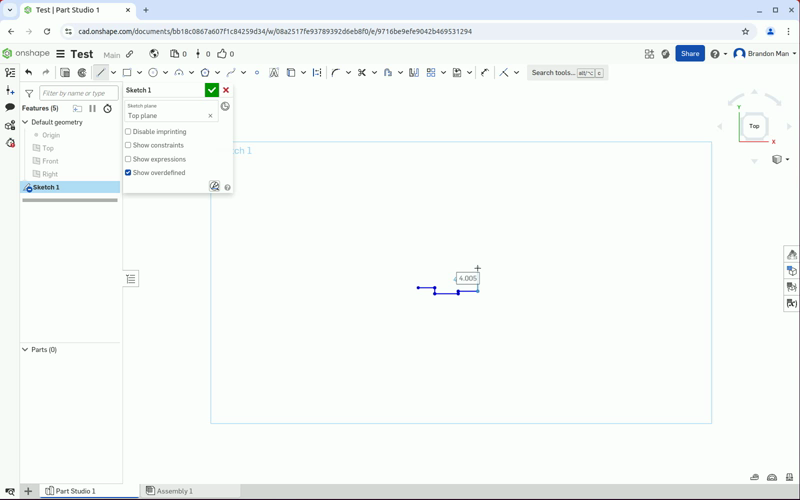
key_up(shift)
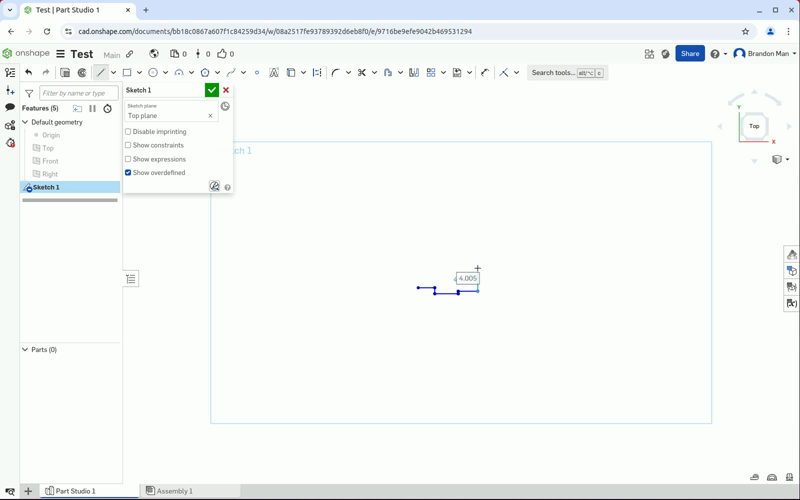
key_down(shift)
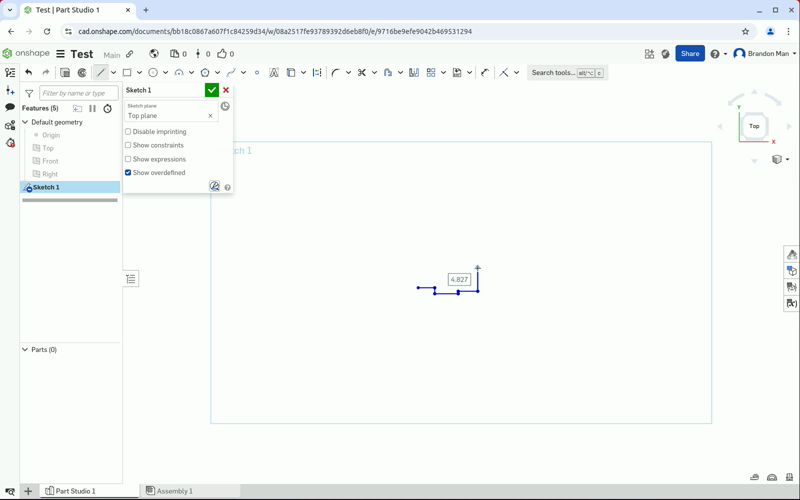
mouse_move(507, 267)
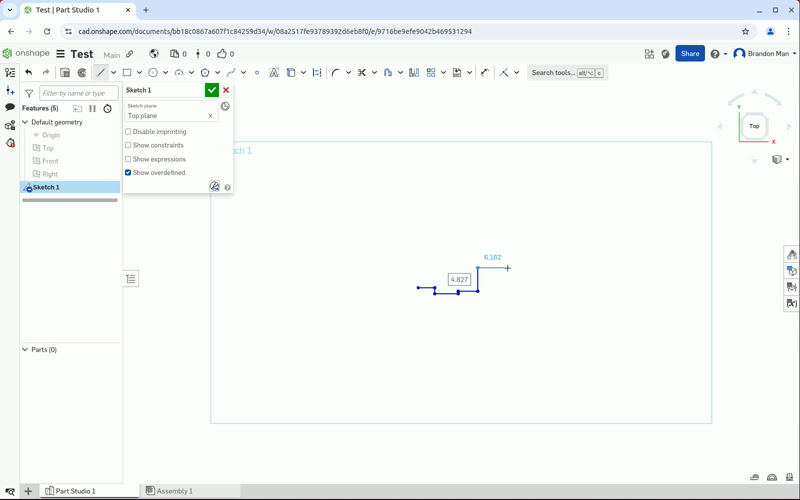
mouse_move(458, 267)
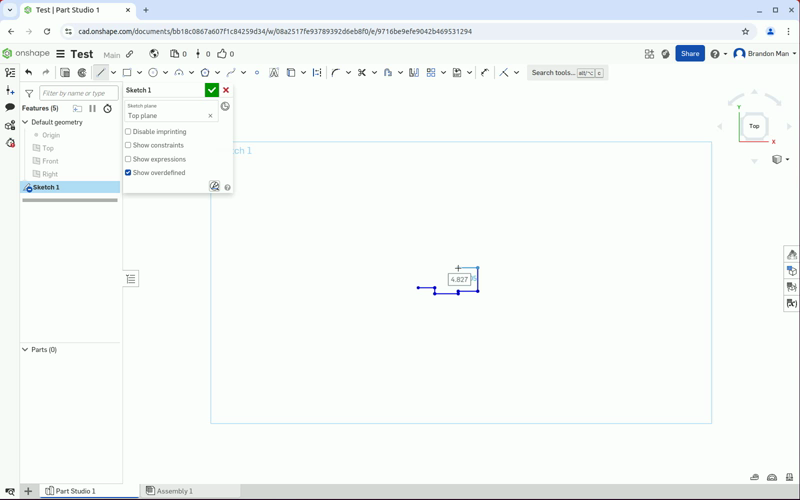
click(458, 267)
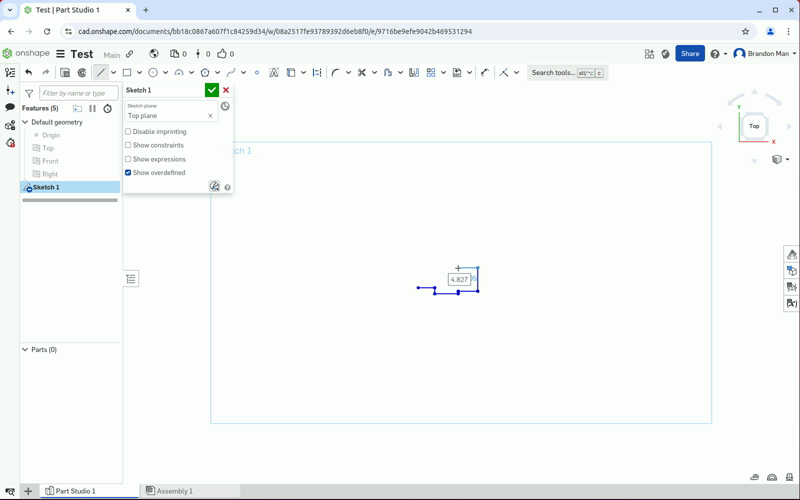
key_up(shift)
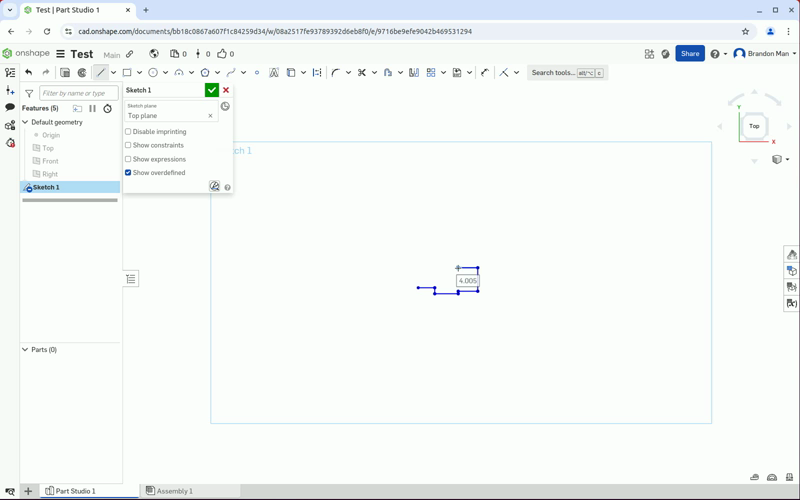
key_down(shift)
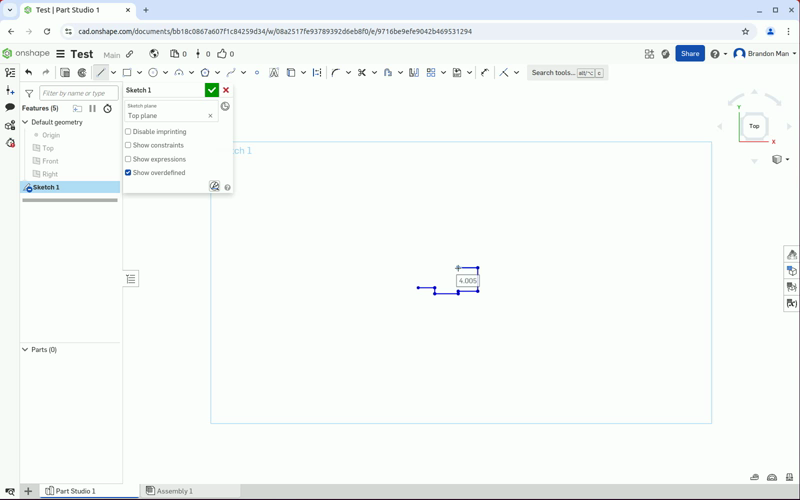
mouse_move(488, 267)
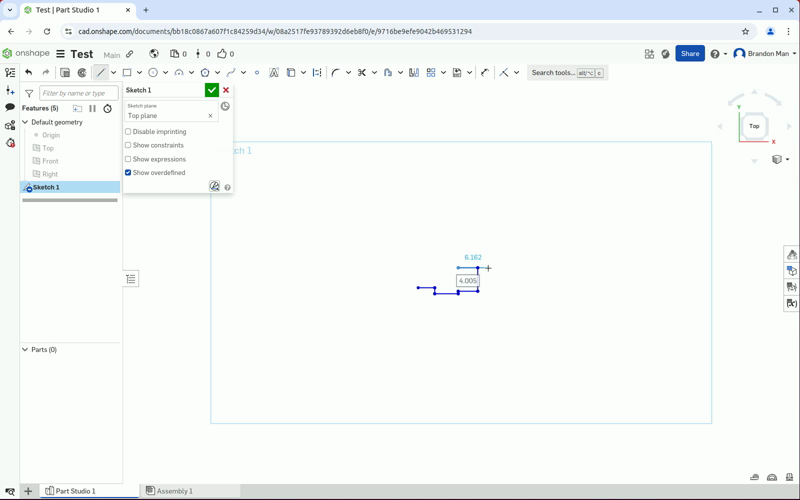
mouse_move(458, 265)
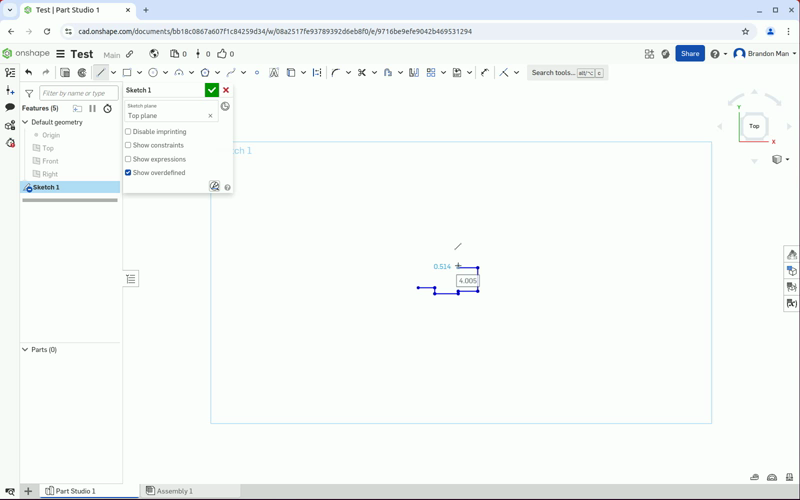
scroll(6)
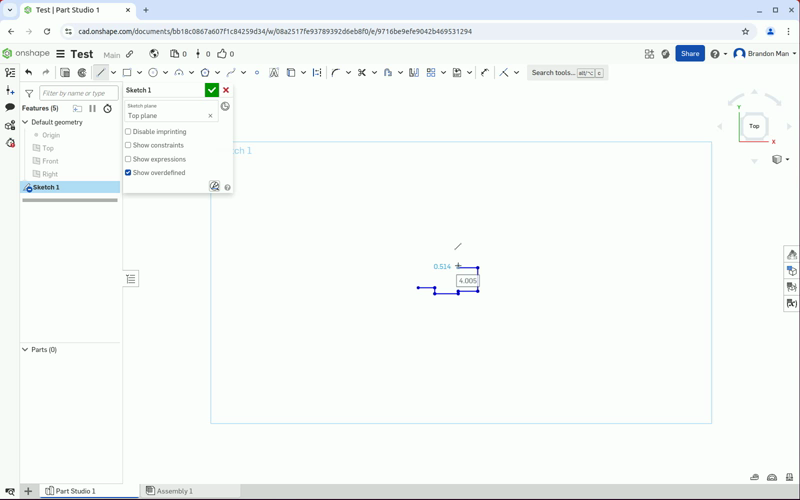
scroll(6)
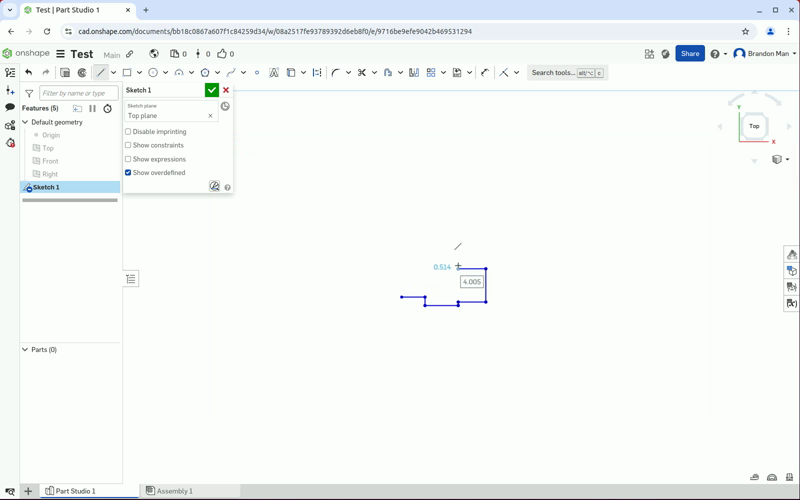
scroll(6)
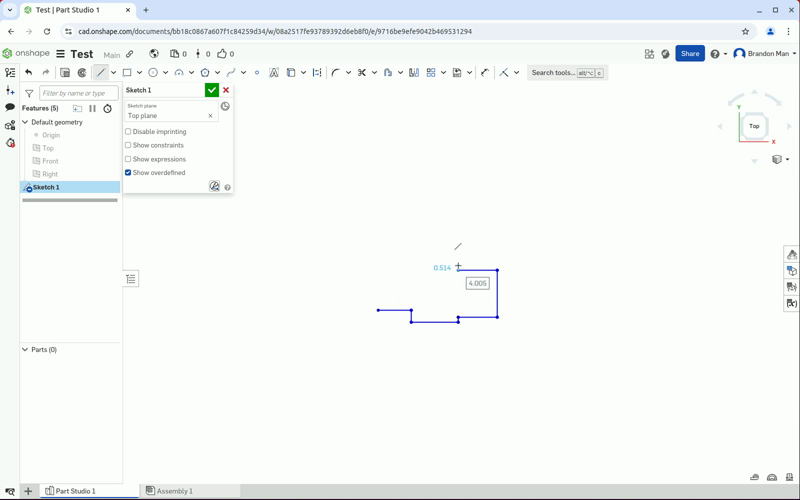
scroll(6)
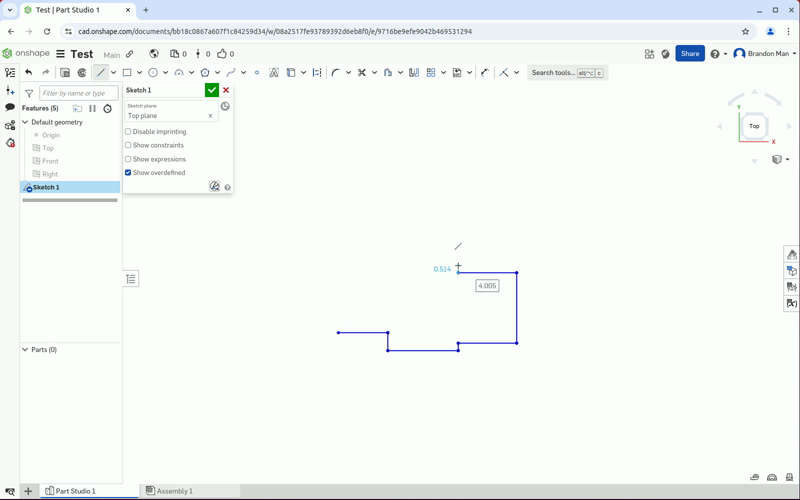
scroll(6)
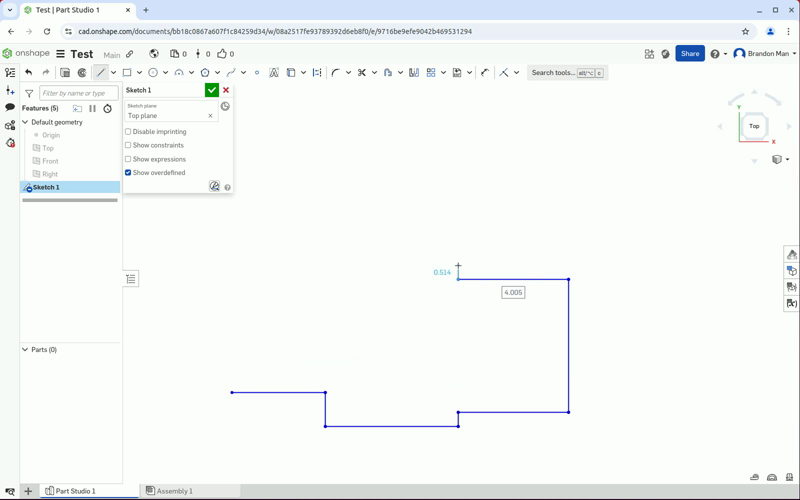
scroll(6)
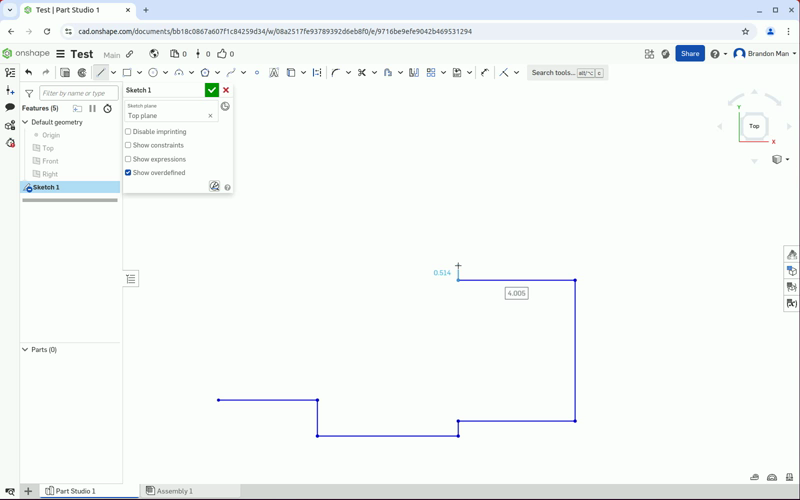
scroll(6)
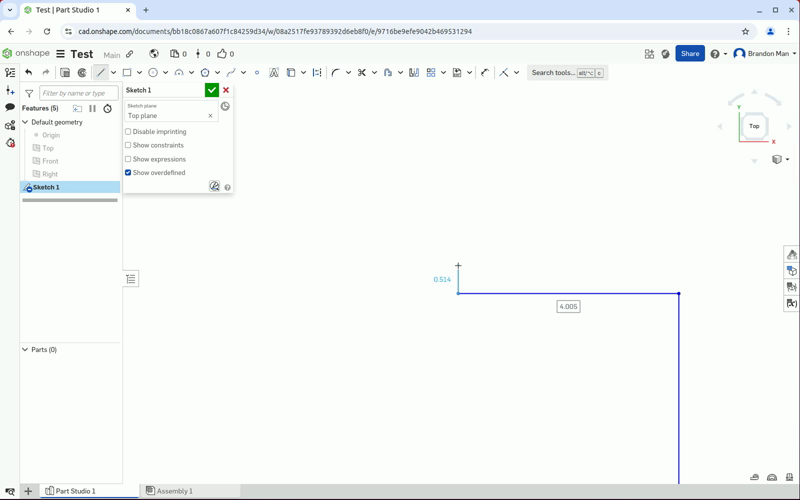
click(458, 265)
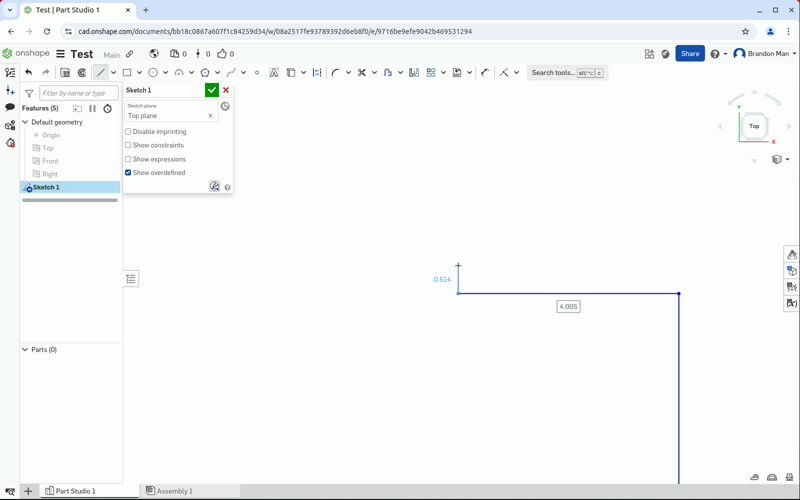
scroll(-6)
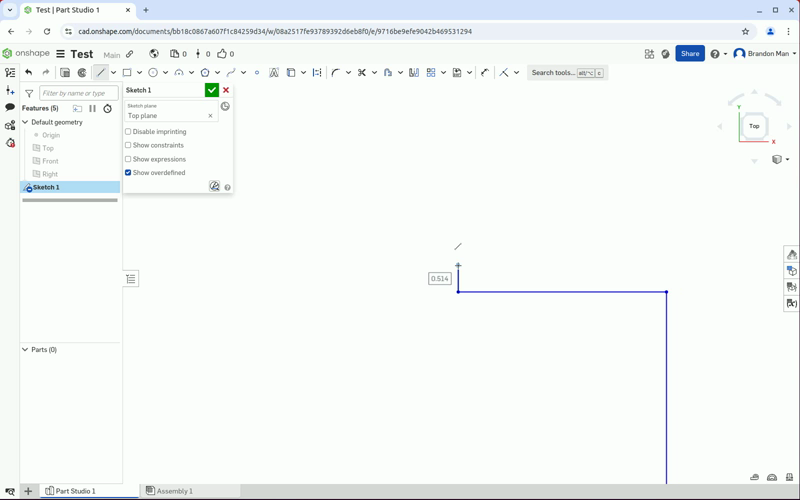
scroll(-6)
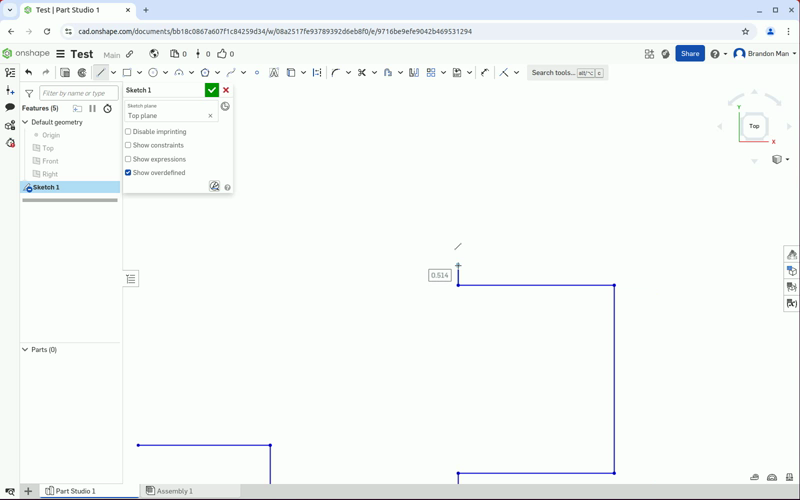
scroll(-6)
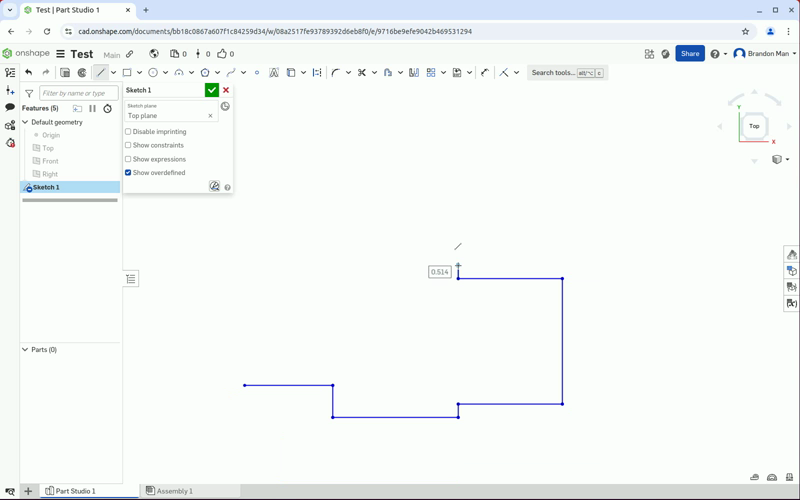
scroll(-6)
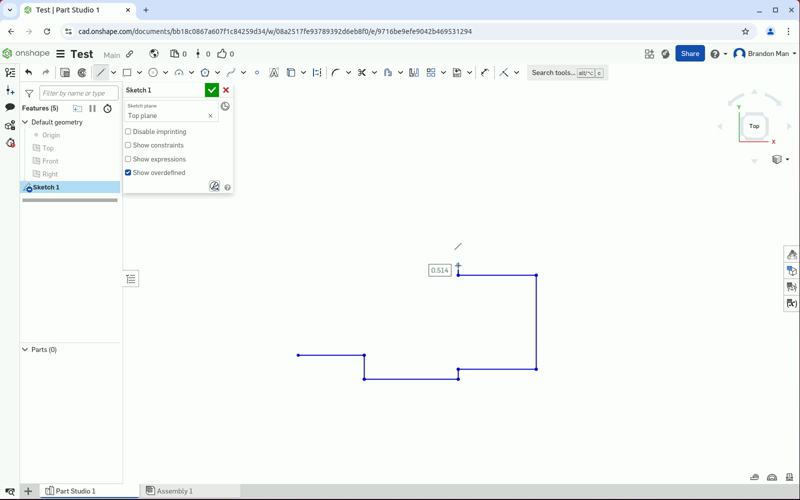
scroll(-6)
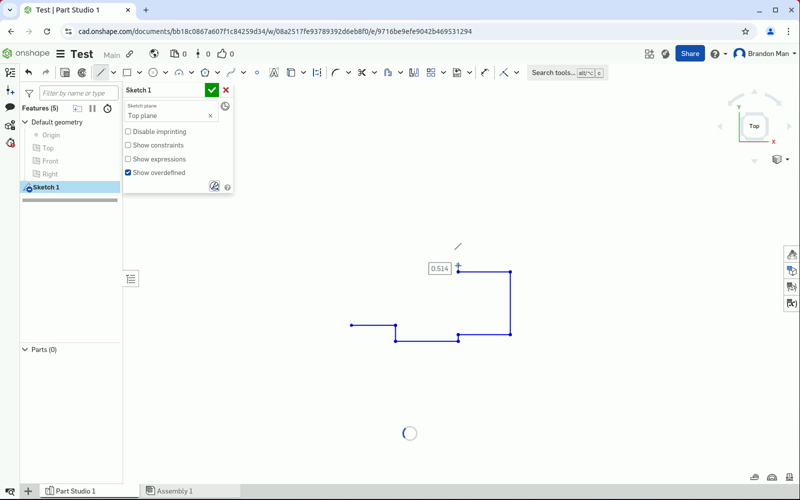
scroll(-6)
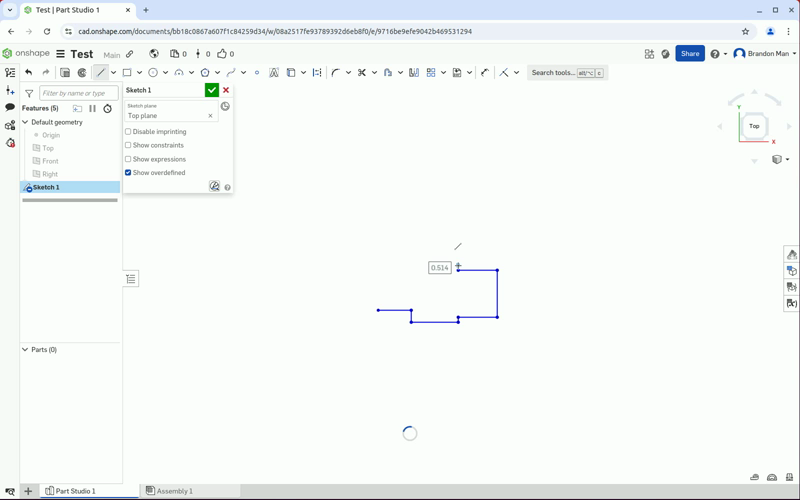
scroll(-6)
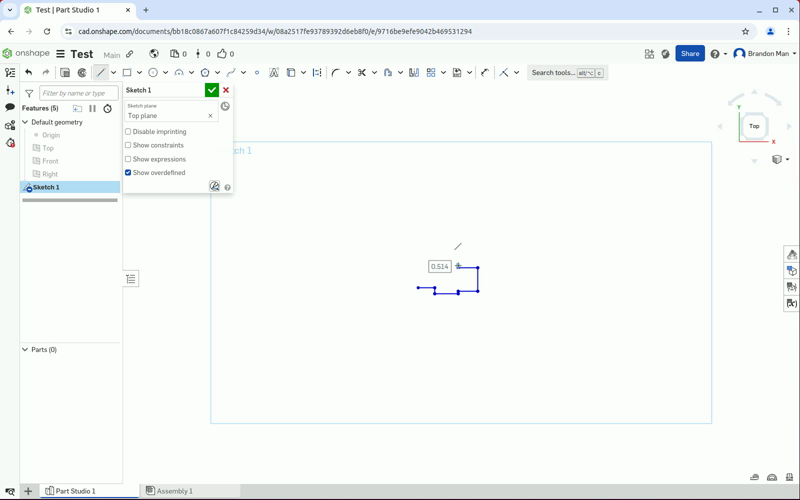
key_up(shift)
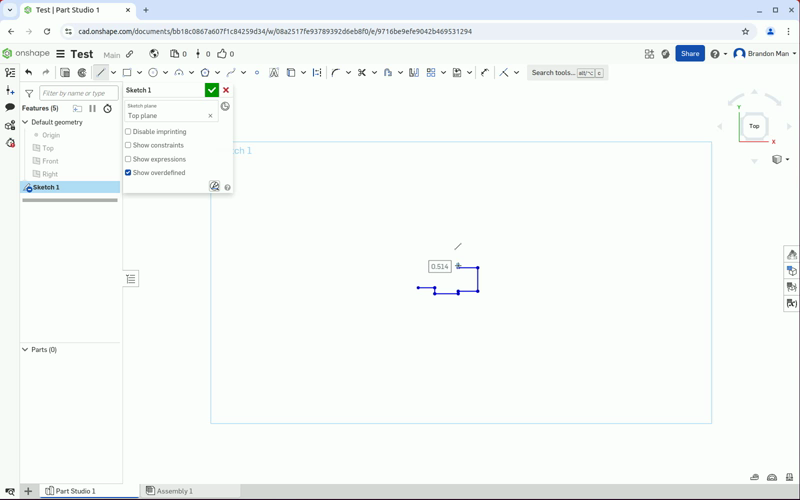
key_down(shift)
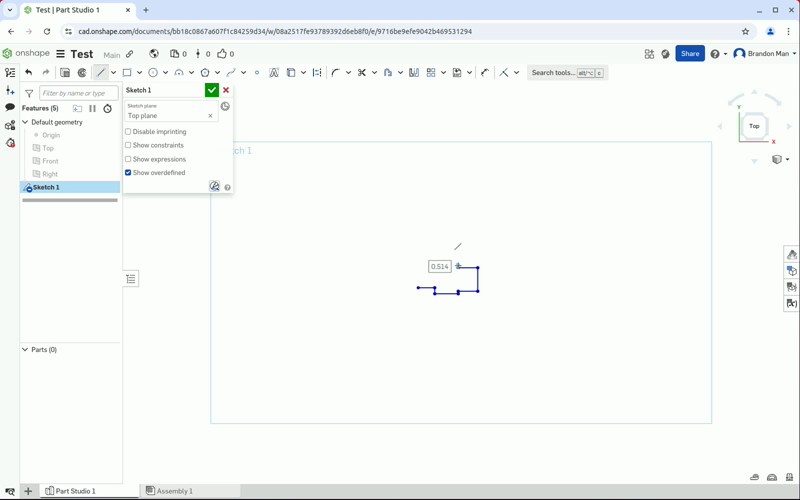
mouse_move(488, 265)
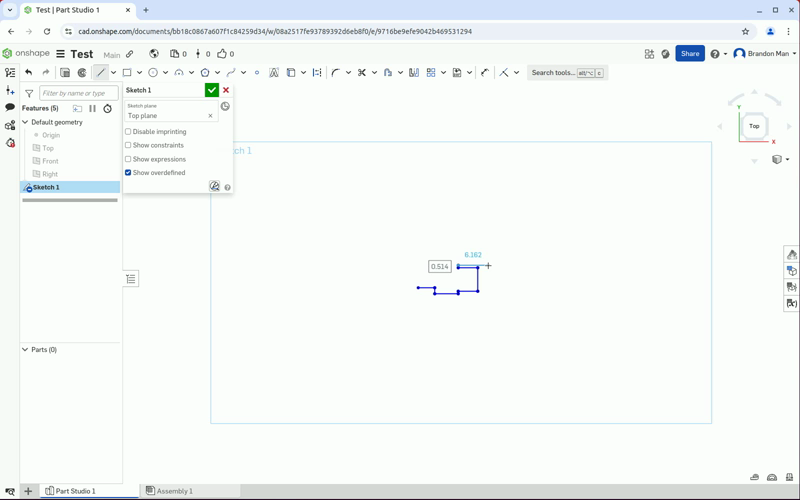
mouse_move(434, 265)
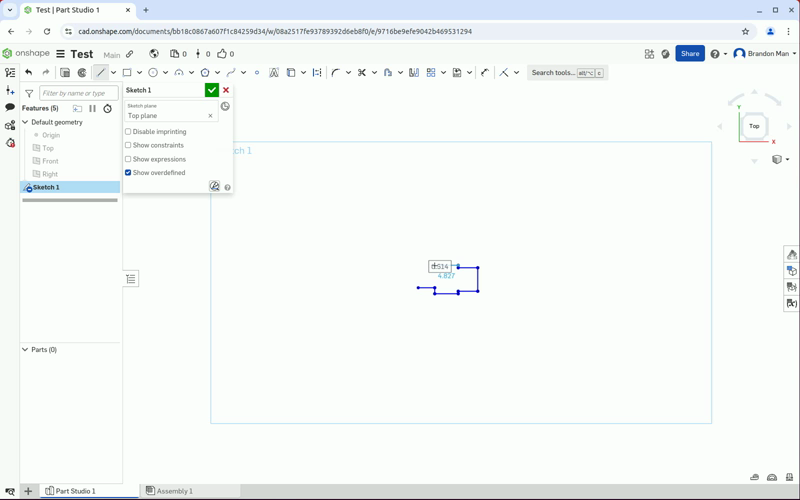
click(434, 265)
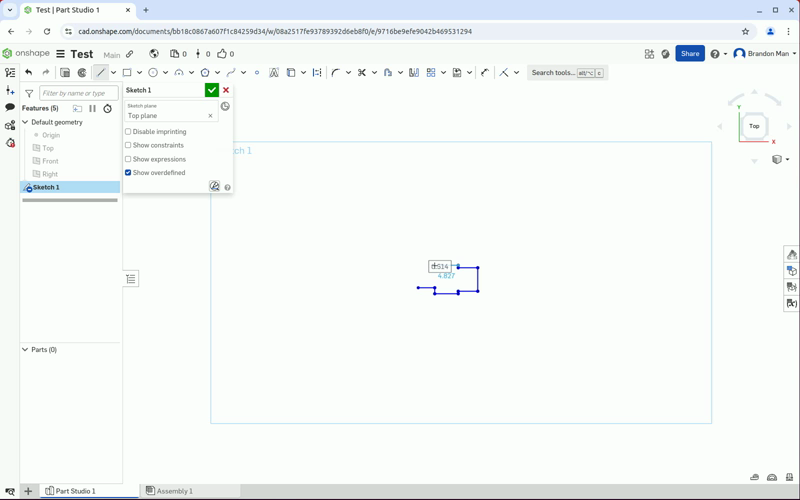
key_up(shift)
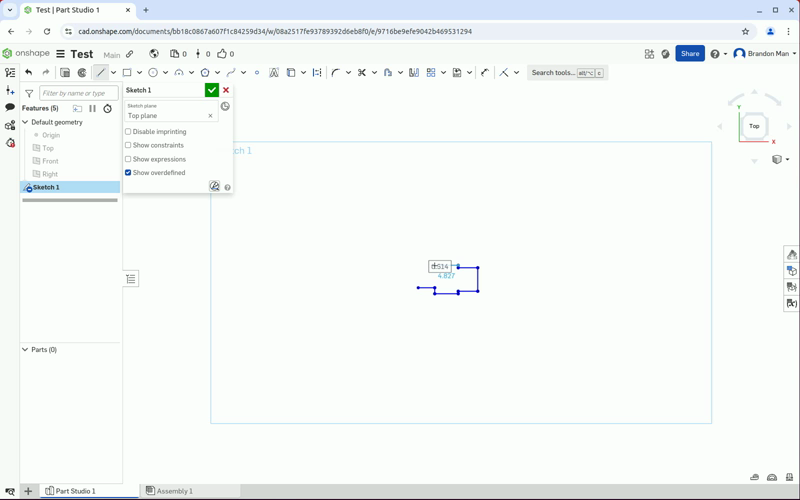
key_down(shift)
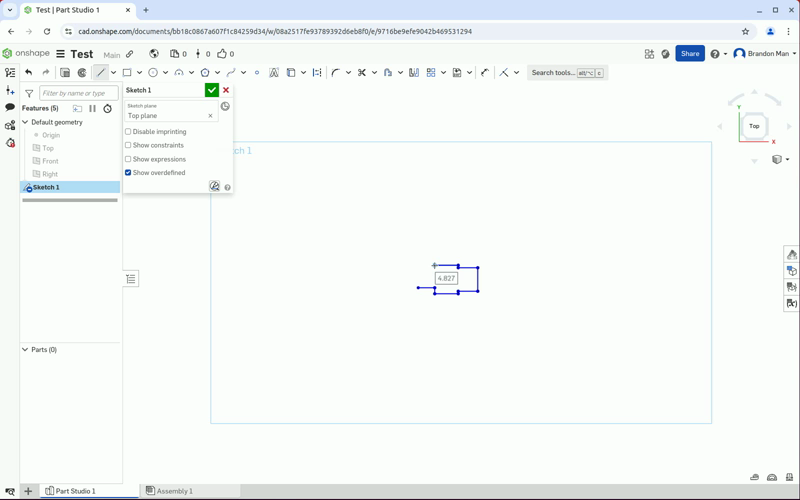
mouse_move(464, 265)
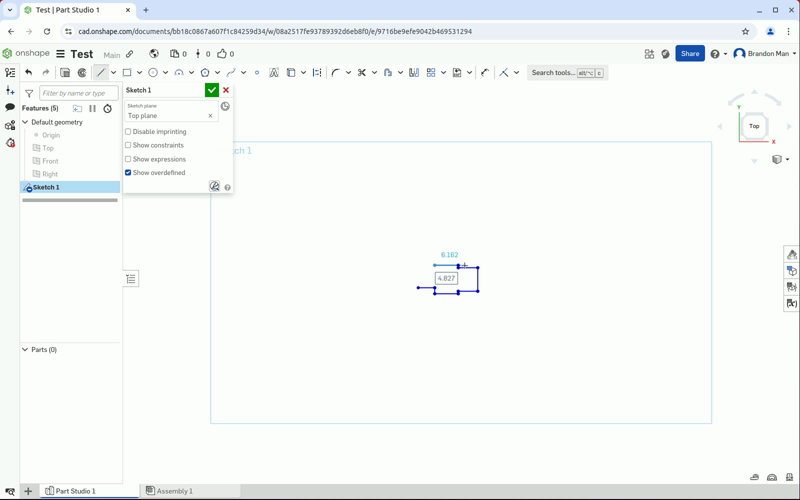
mouse_move(434, 265)
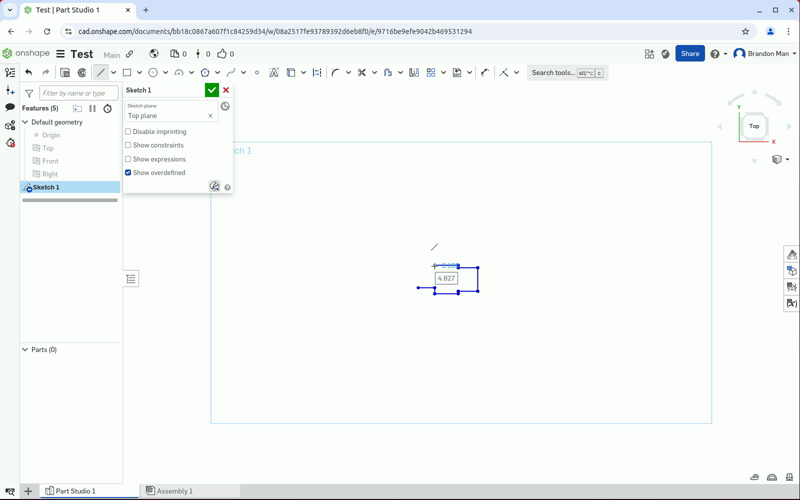
scroll(6)
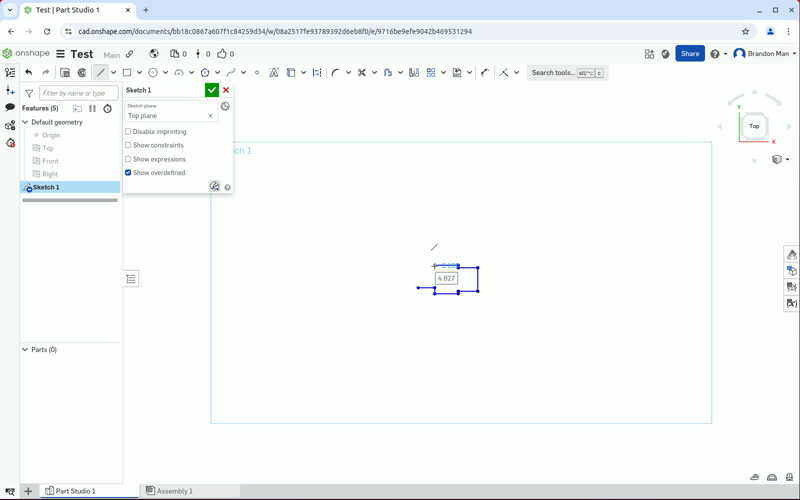
scroll(6)
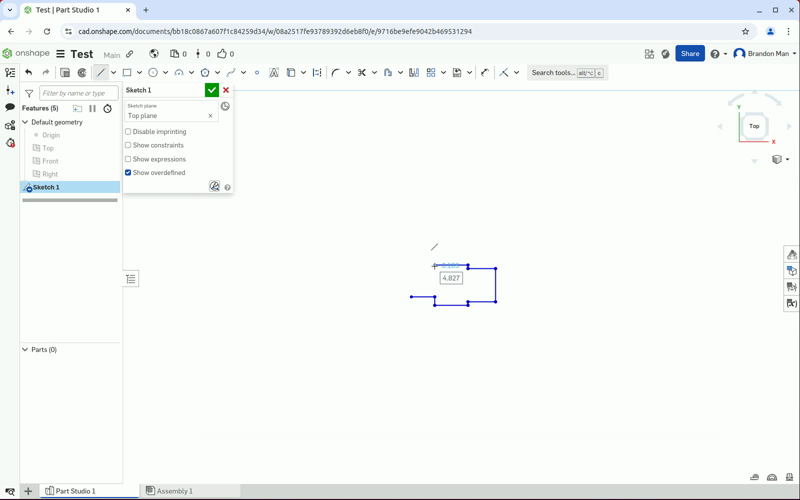
scroll(6)
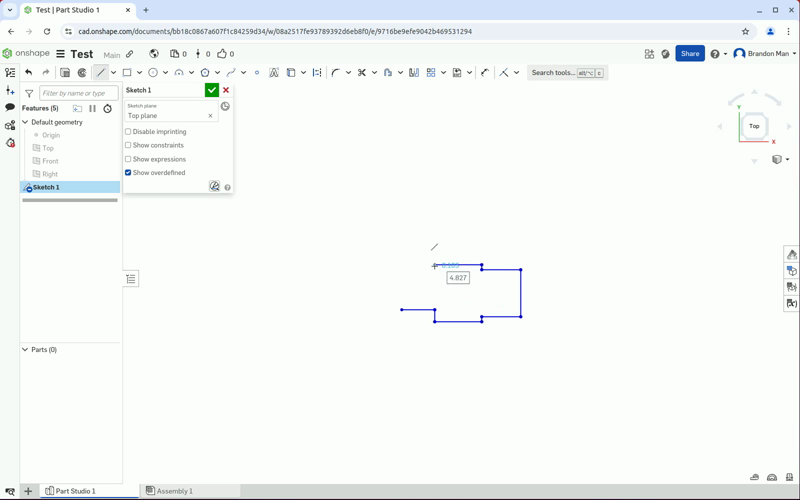
scroll(6)
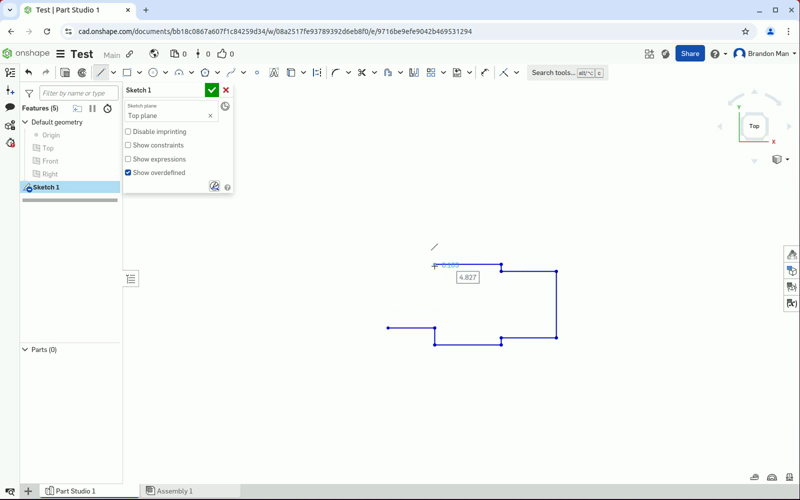
scroll(6)
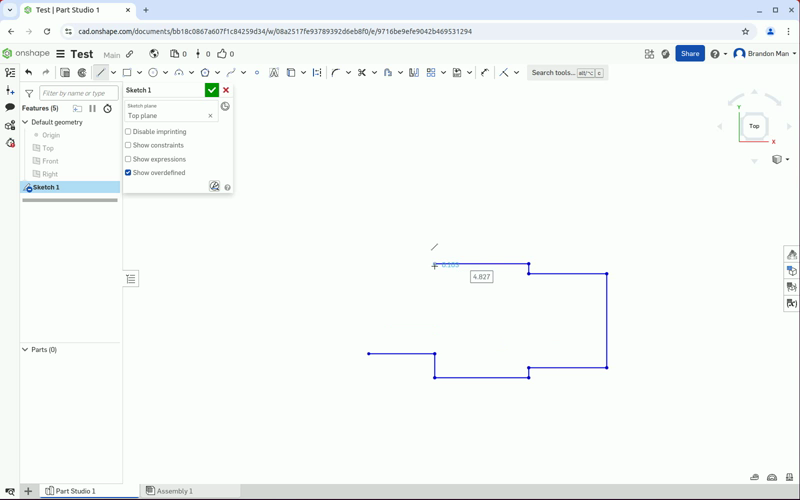
scroll(6)
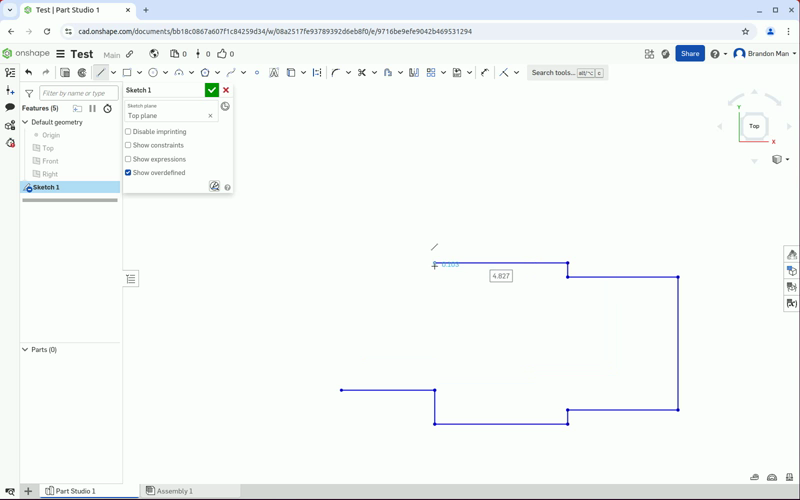
scroll(6)
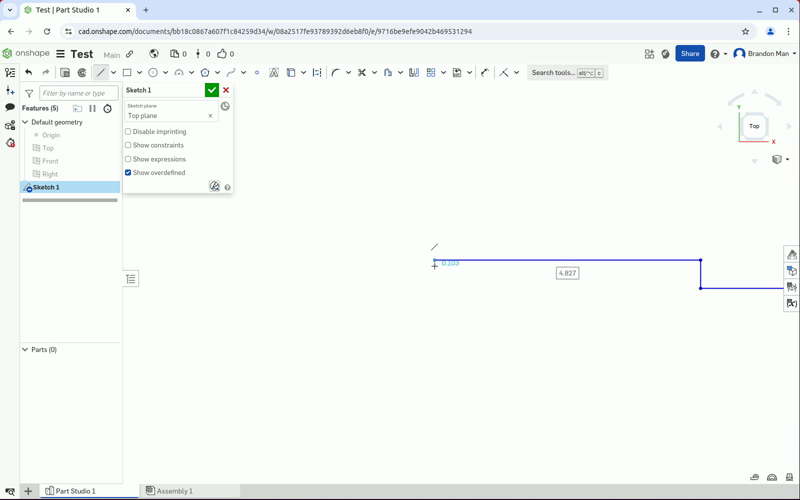
click(434, 265)
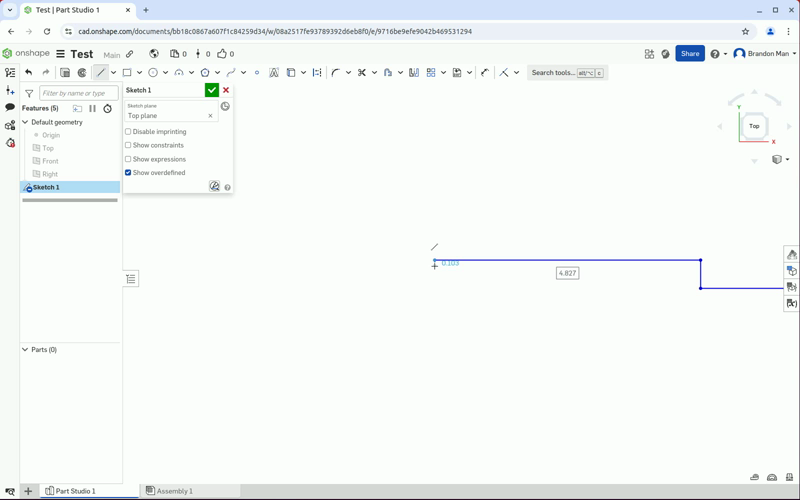
scroll(-6)
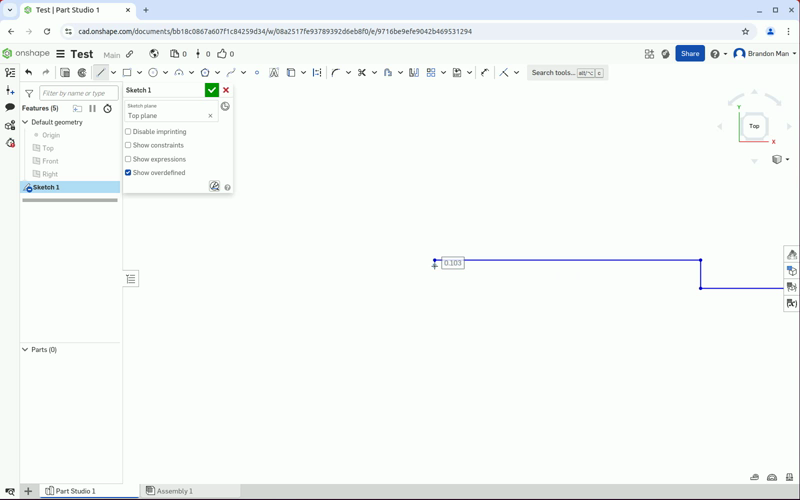
scroll(-6)
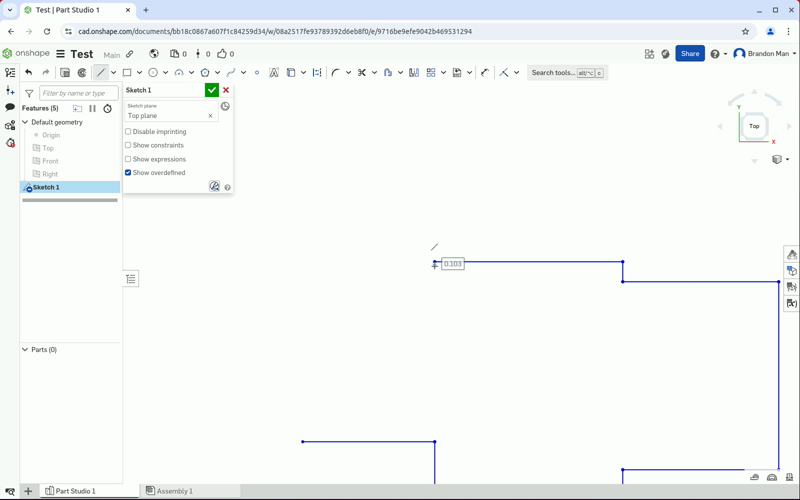
scroll(-6)
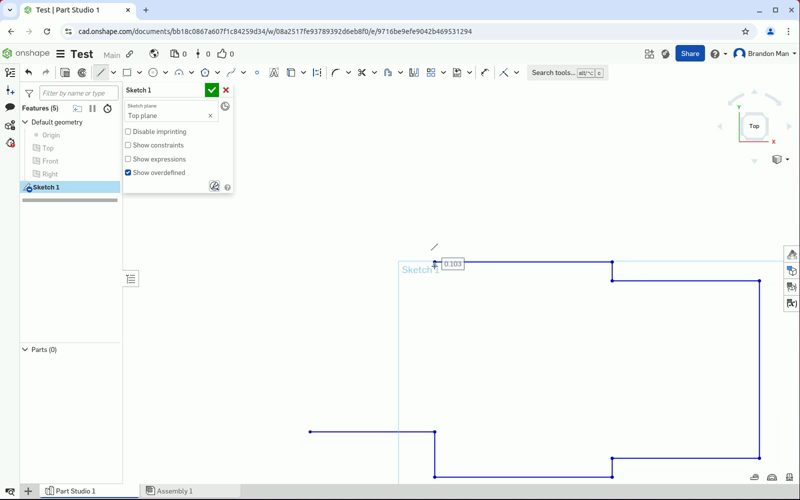
scroll(-6)
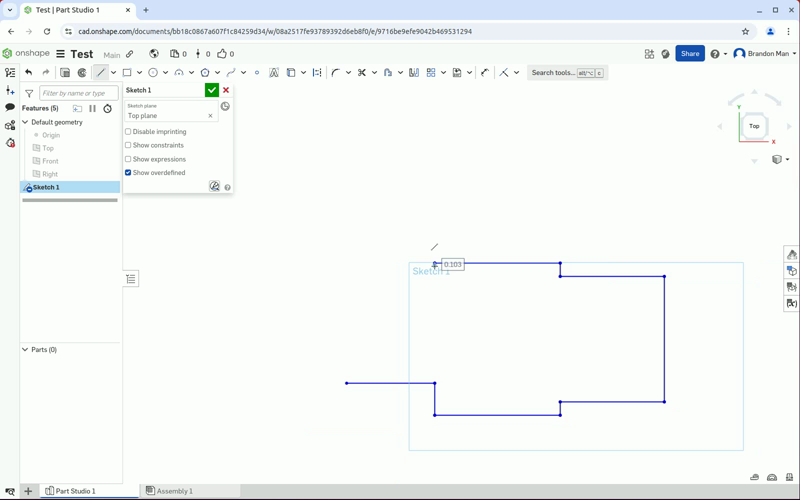
scroll(-6)
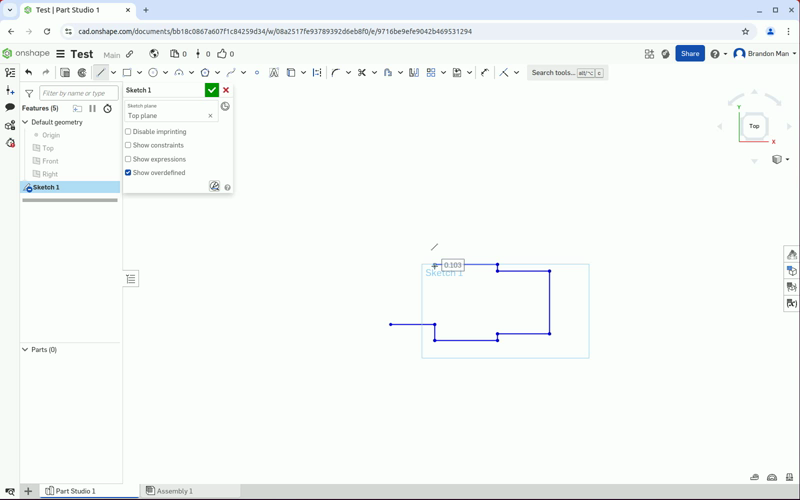
scroll(-6)
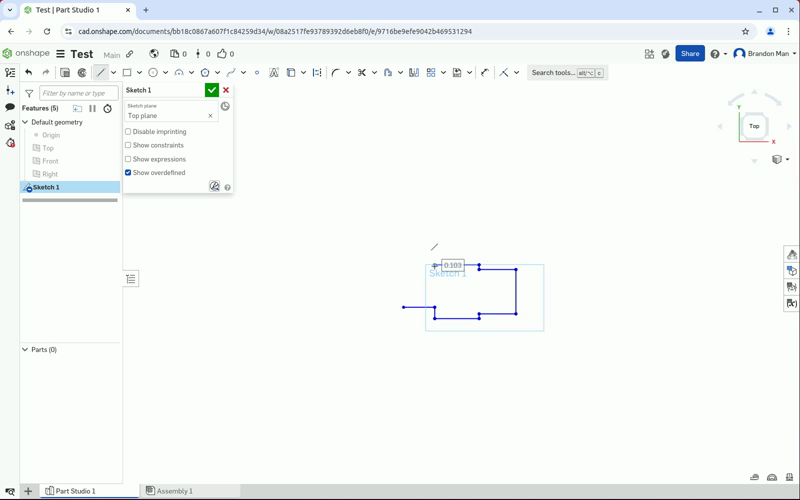
scroll(-6)
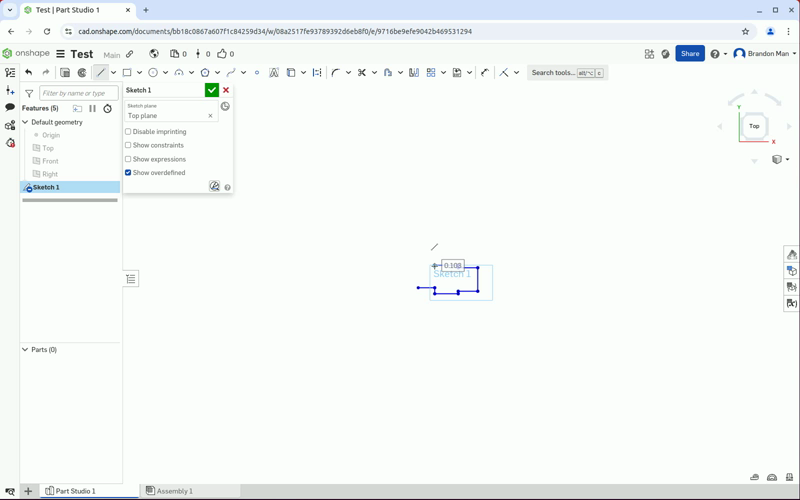
key_up(shift)
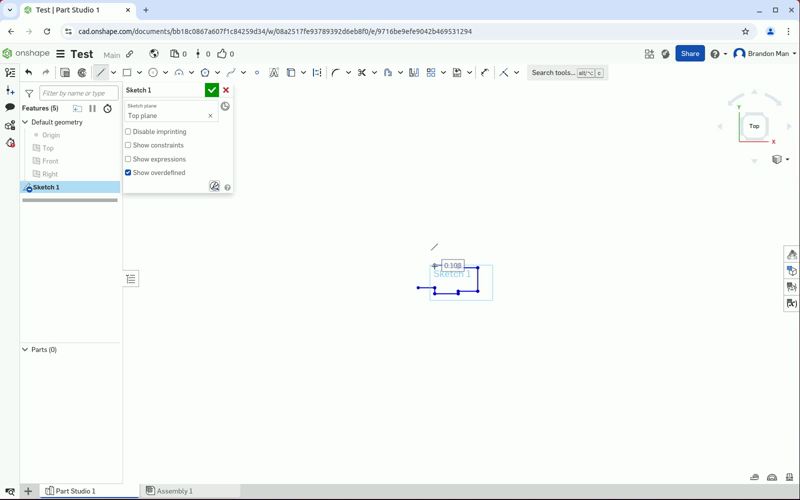
key_down(shift)
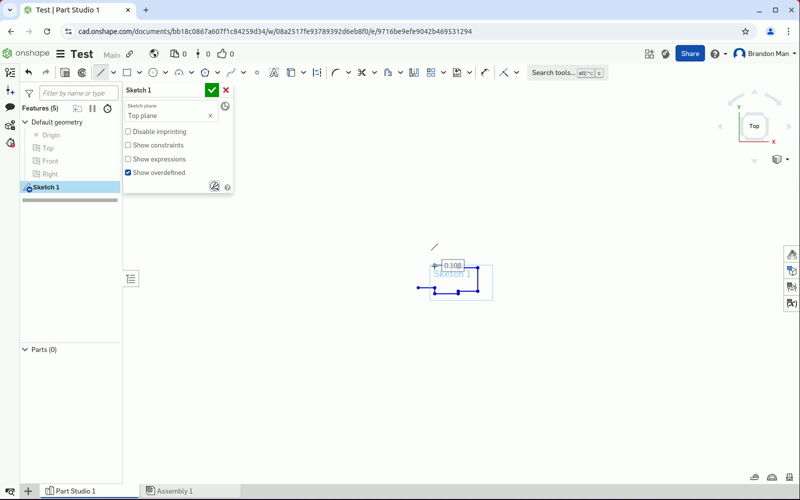
mouse_move(464, 265)
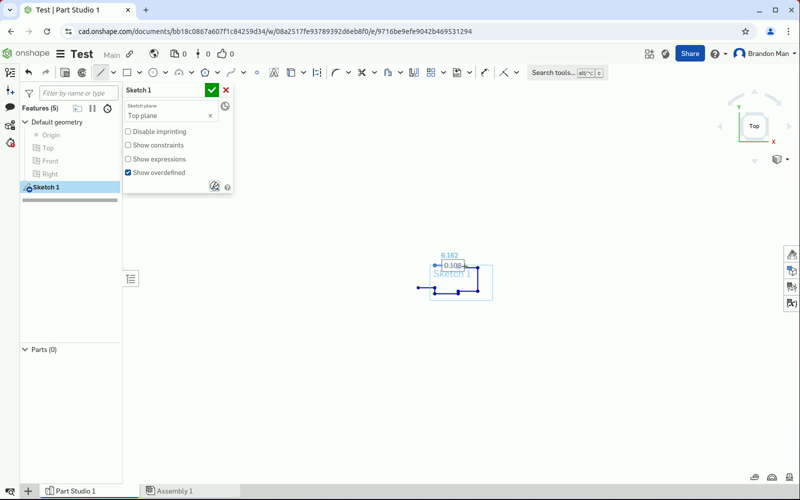
mouse_move(418, 265)
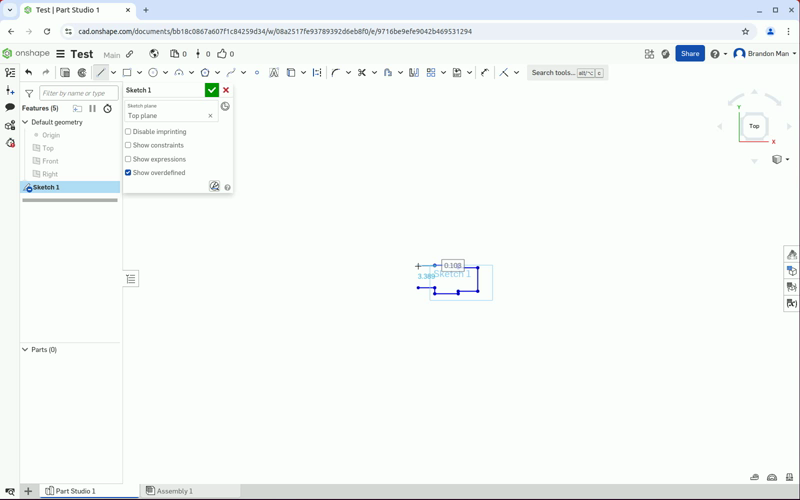
click(418, 265)
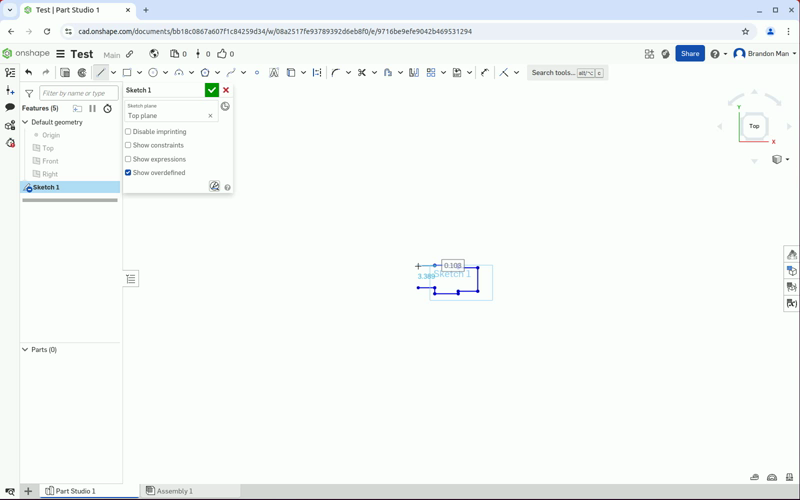
key_up(shift)
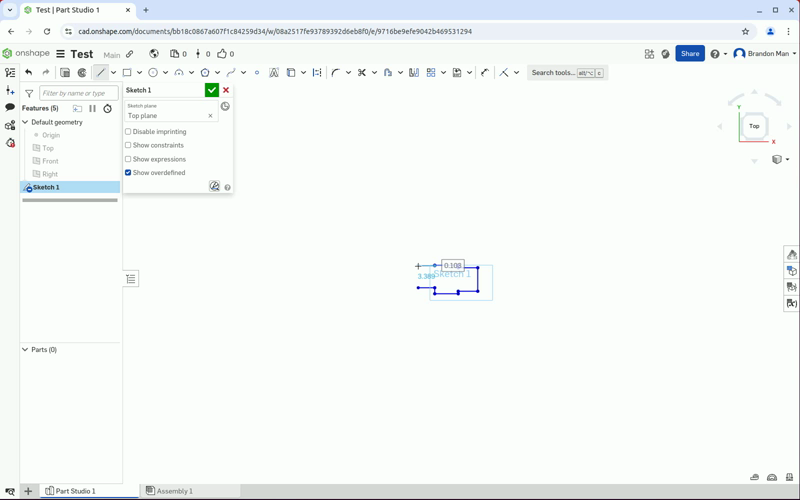
mouse_move(448, 265)
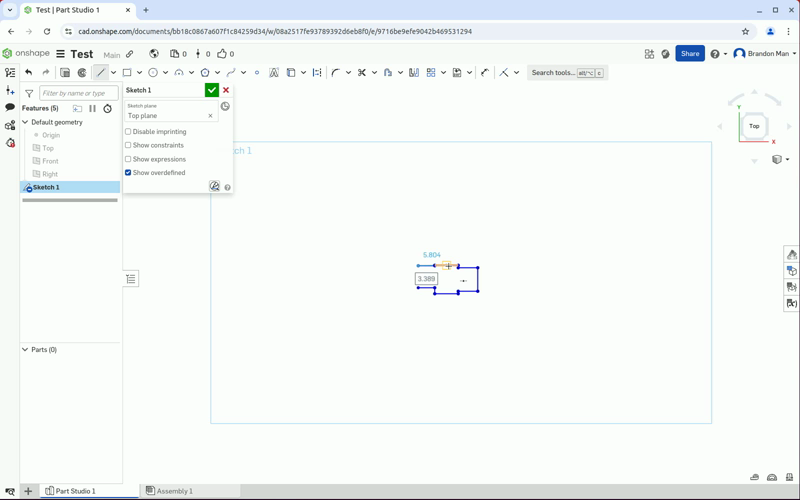
key_down(shift)
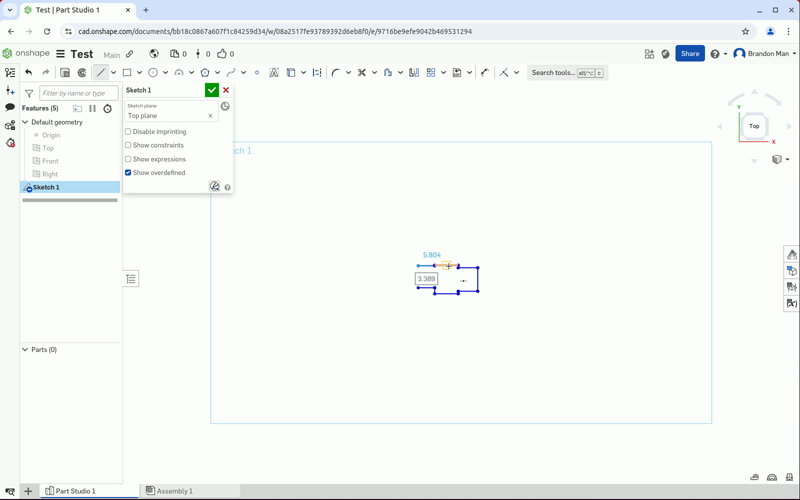
mouse_move(418, 287)
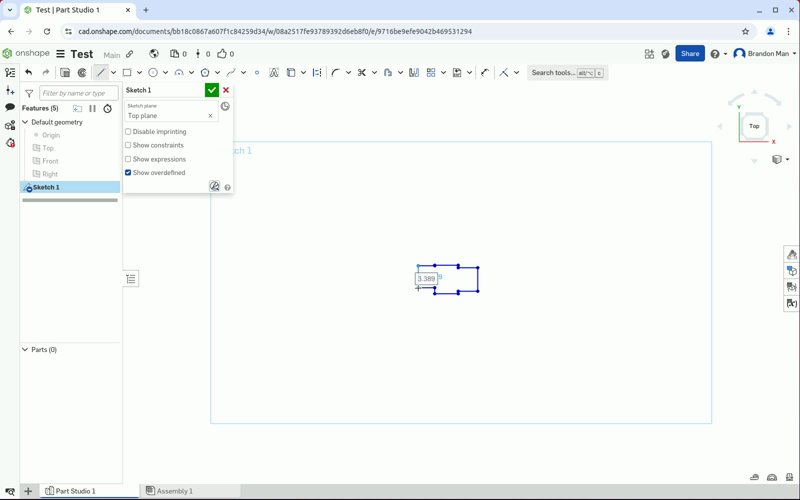
key_up(shift)
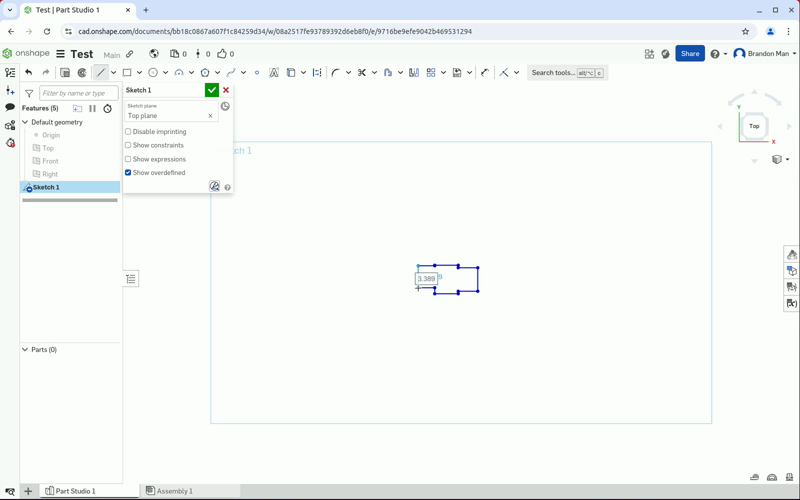
click(418, 287)
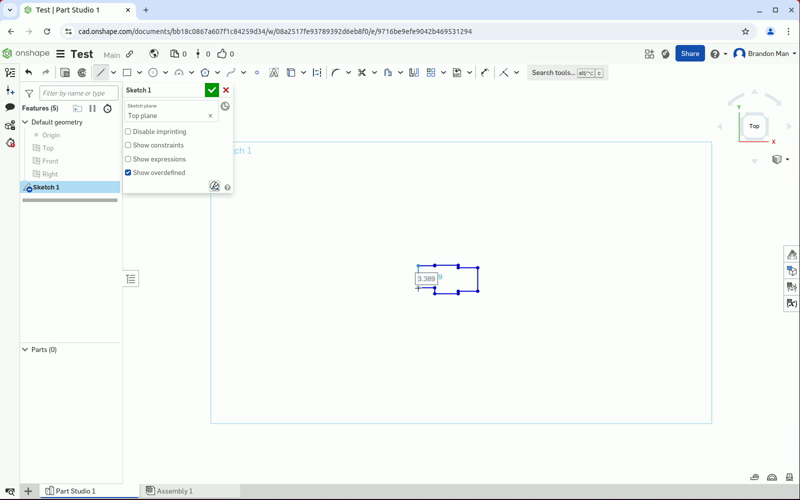
key(esc)
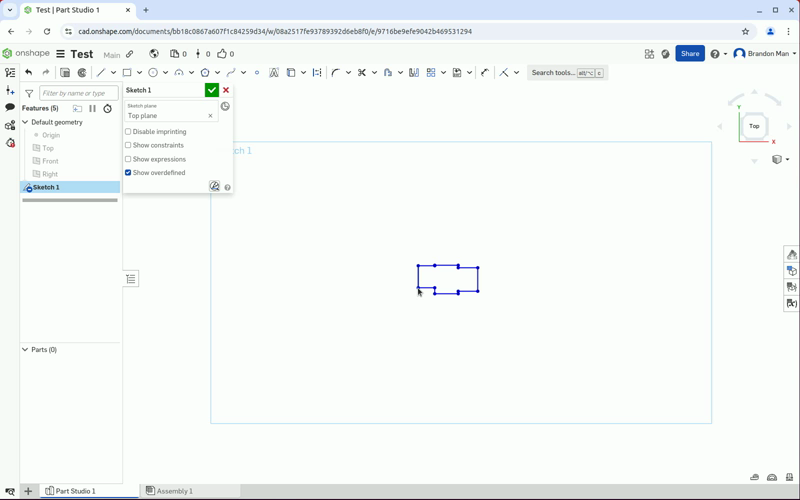
mouse_move(450, 287)
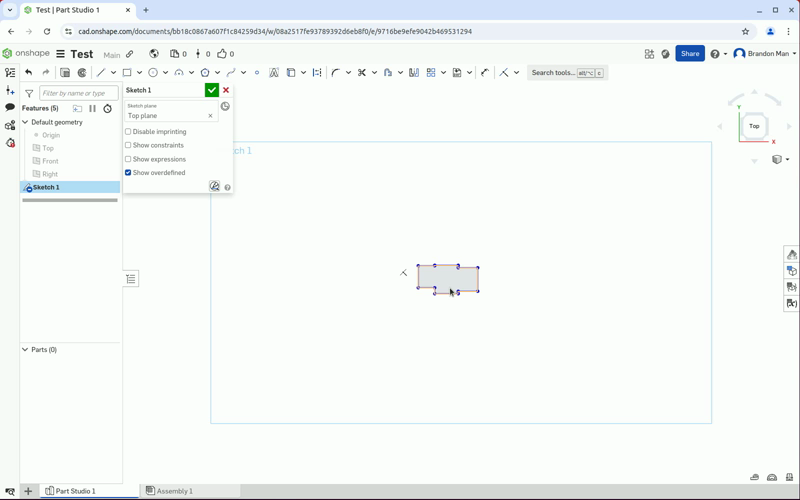
scroll(6)
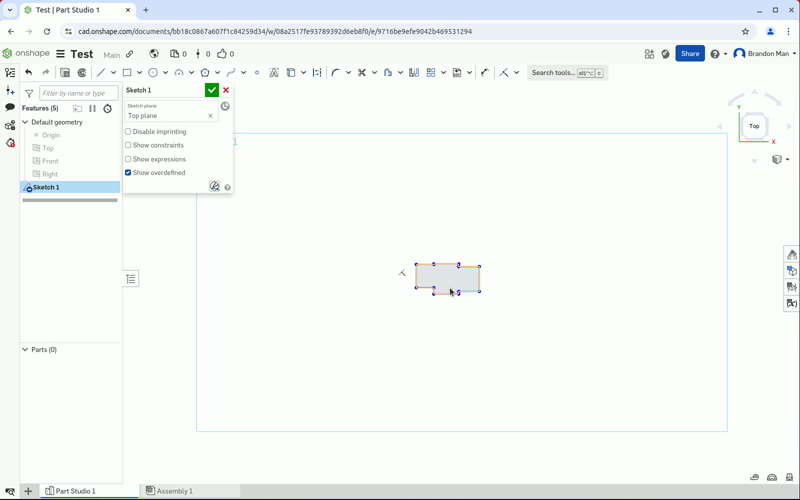
scroll(6)
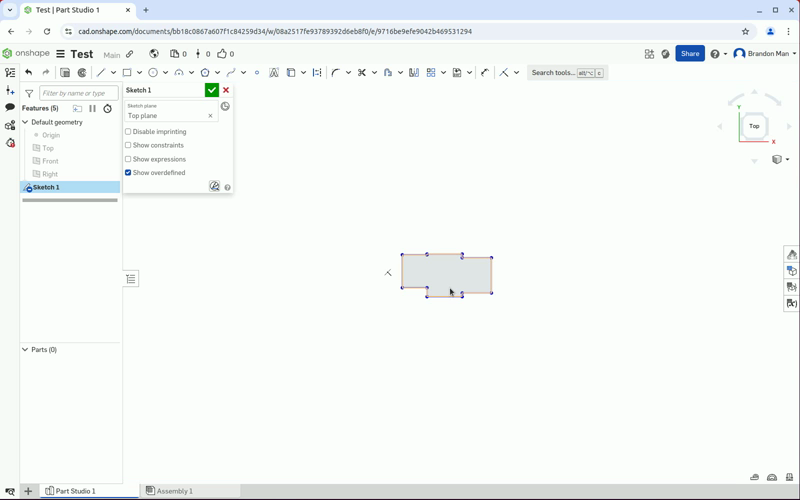
scroll(6)
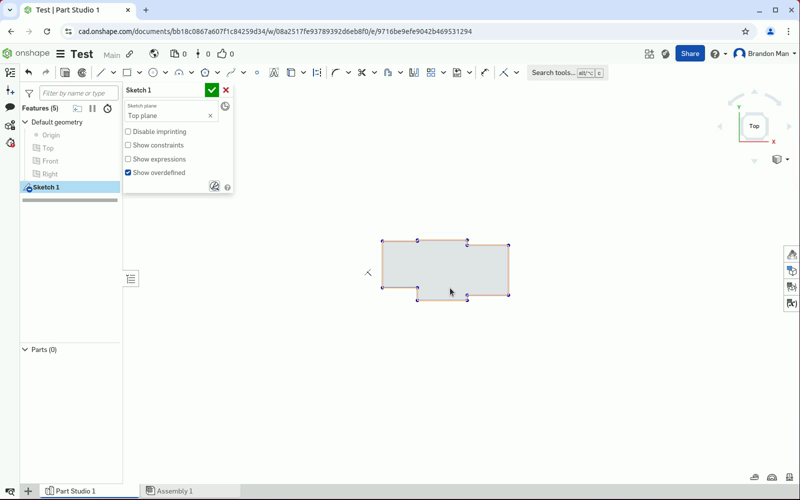
scroll(6)
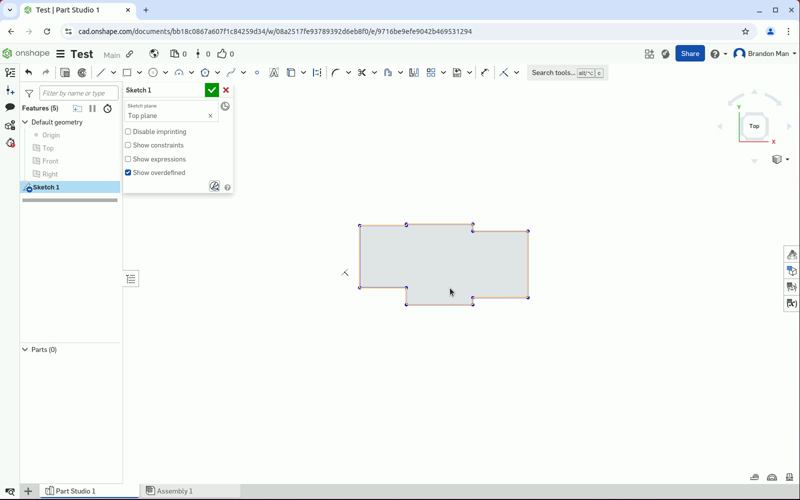
scroll(6)
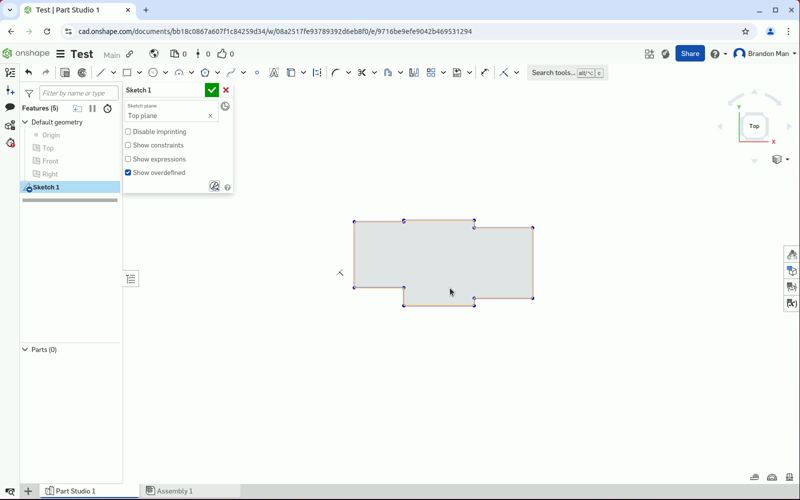
scroll(6)
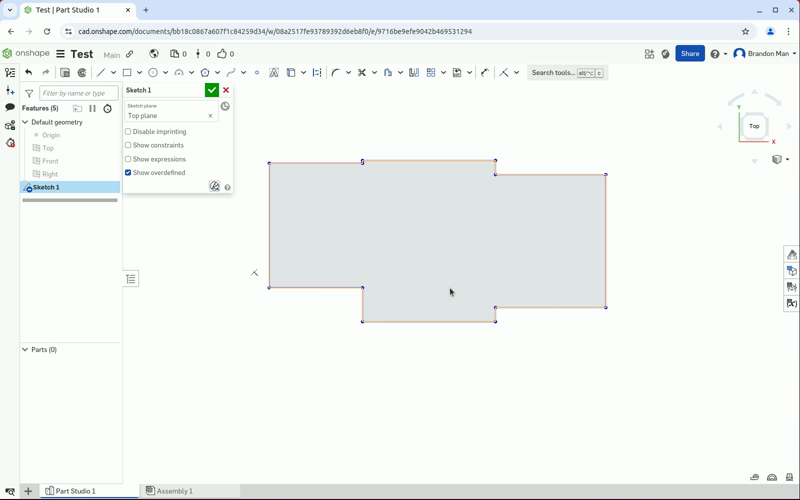
scroll(6)
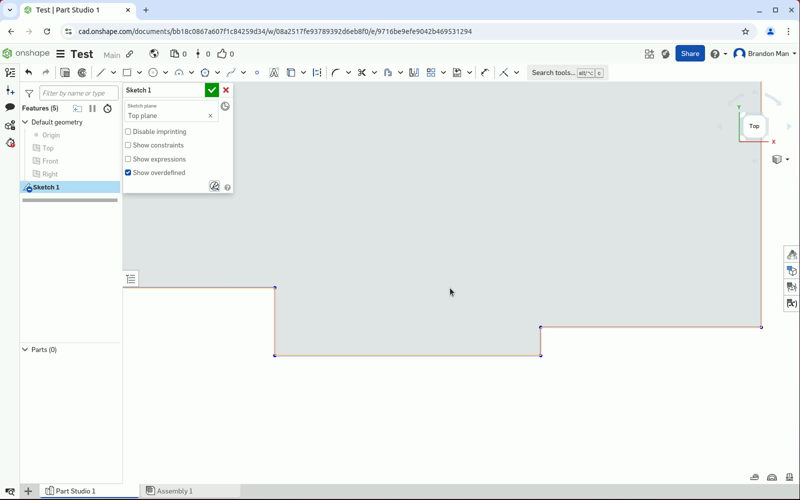
click(450, 287)
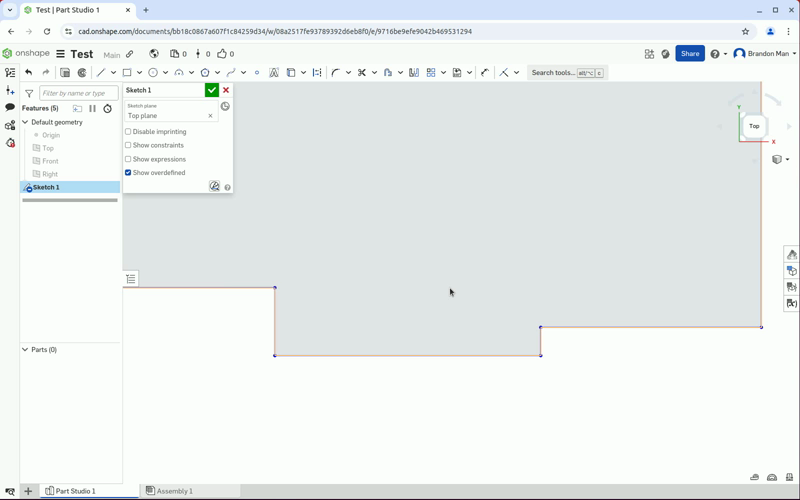
scroll(-6)
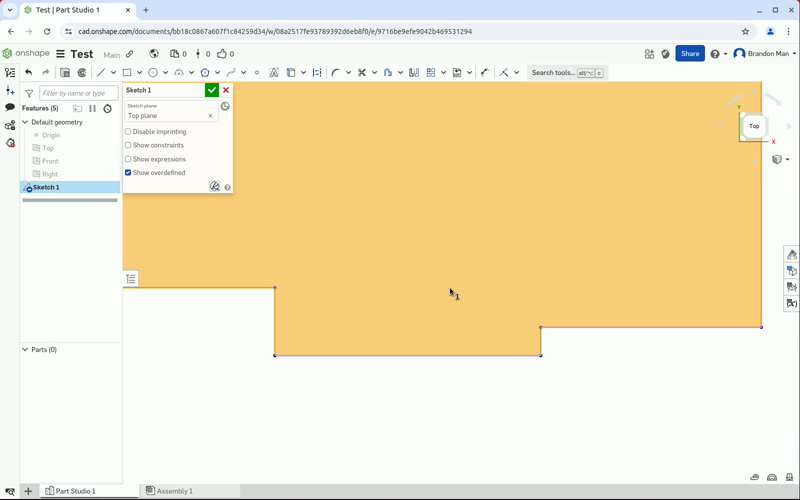
scroll(-6)
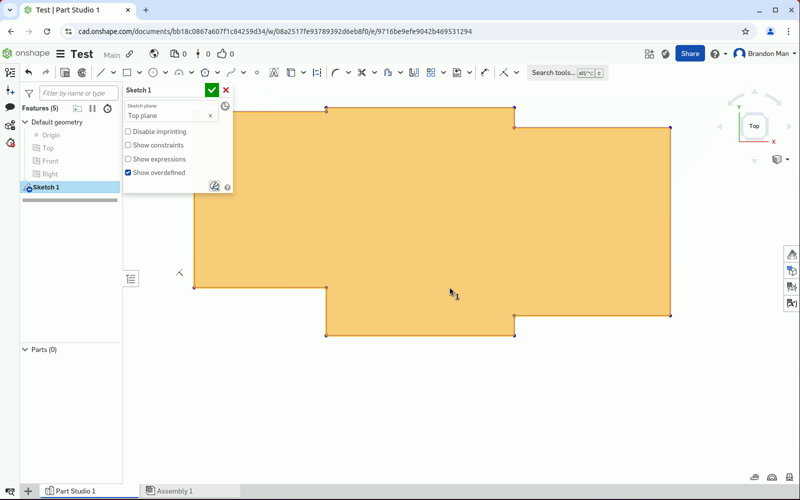
scroll(-6)
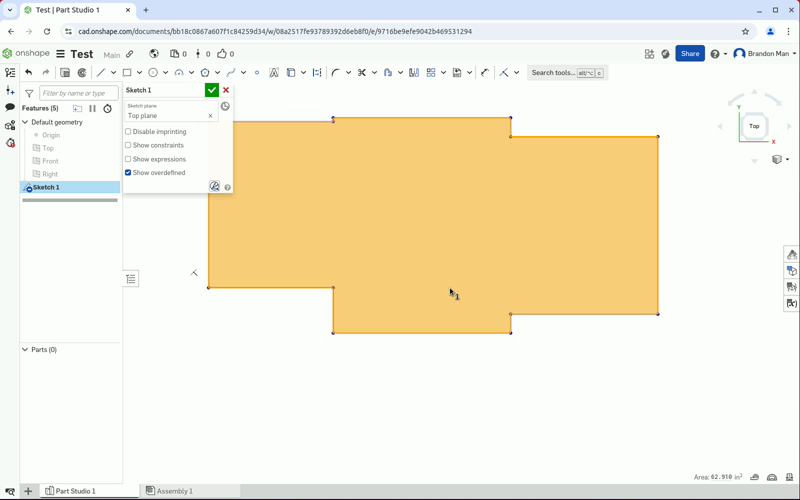
scroll(-6)
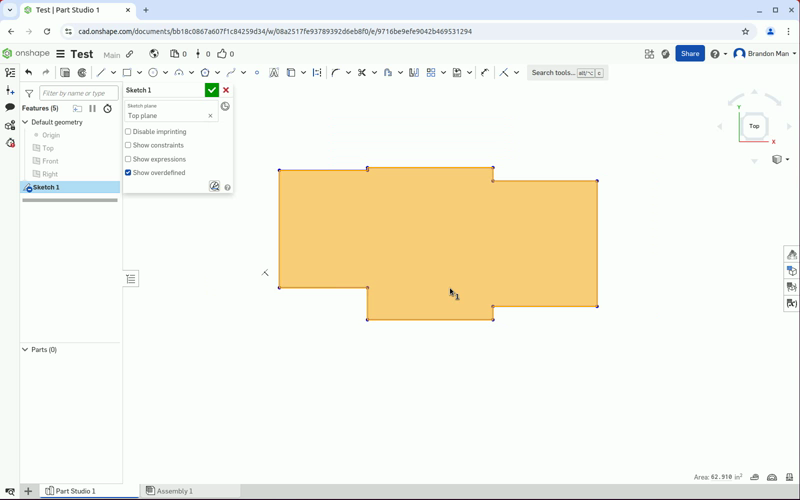
scroll(-6)
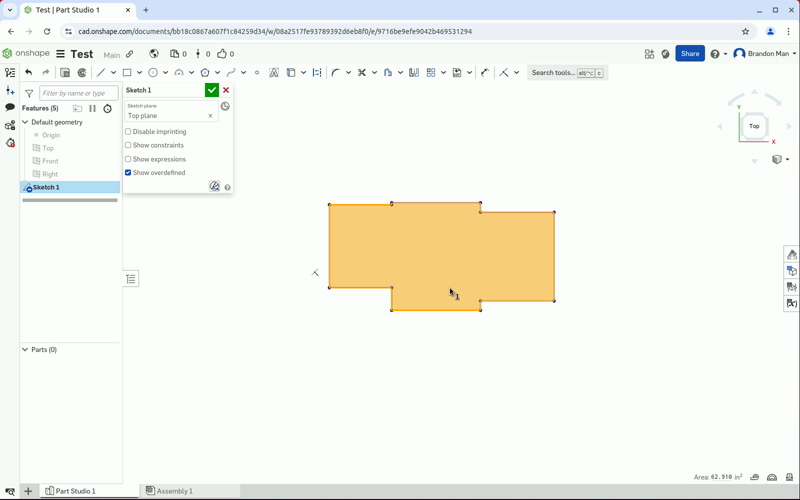
scroll(-6)
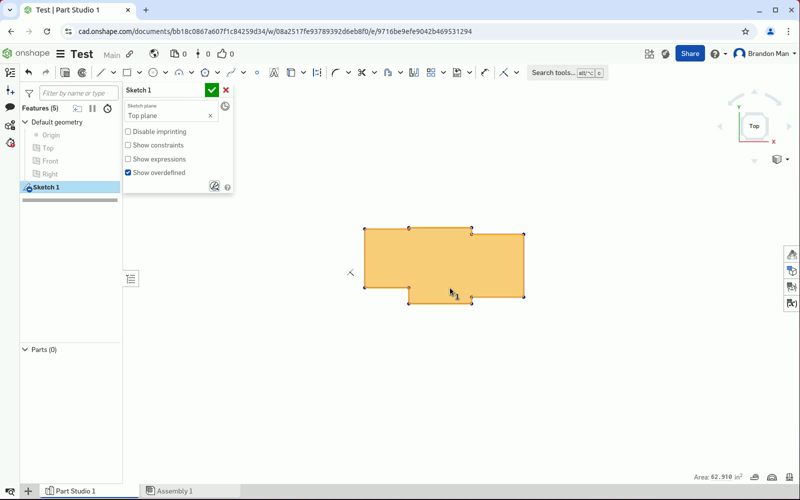
scroll(-6)
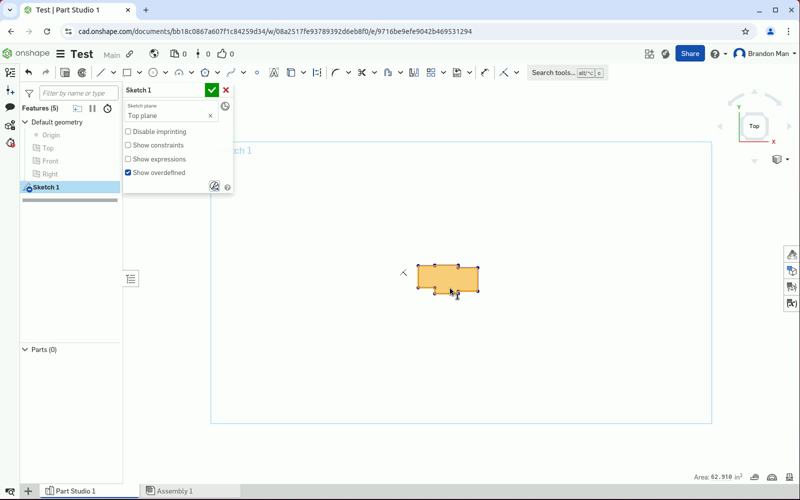
mouse_move(73, 352)
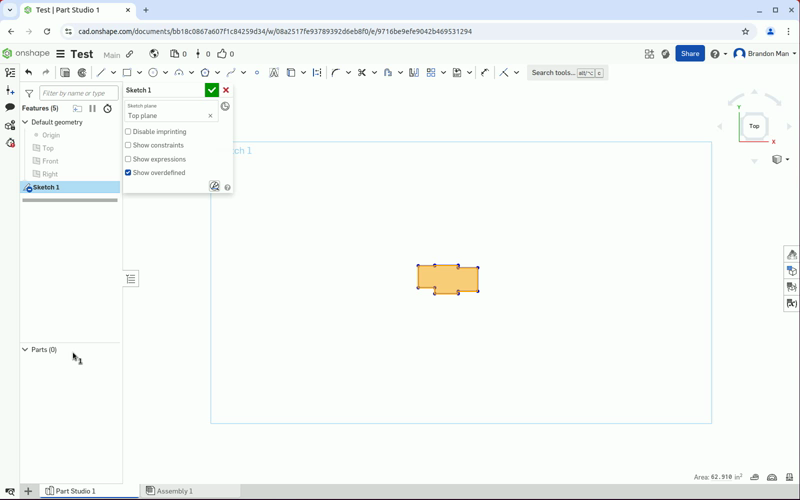
key(shift+y)
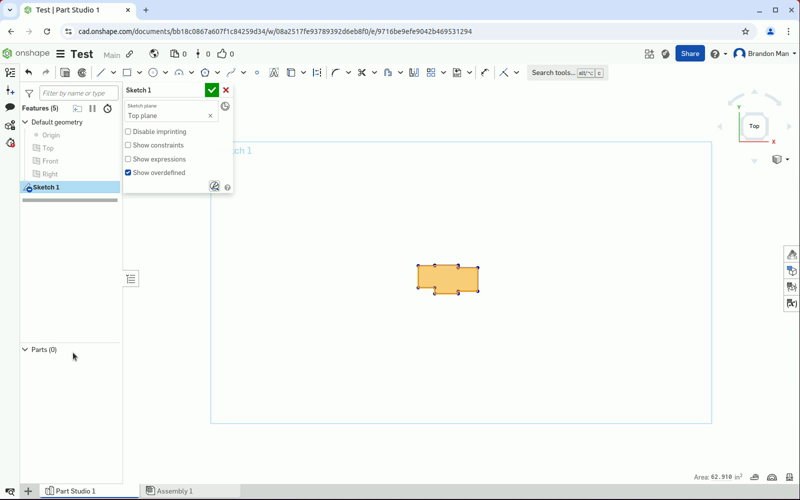
key(shift+e)
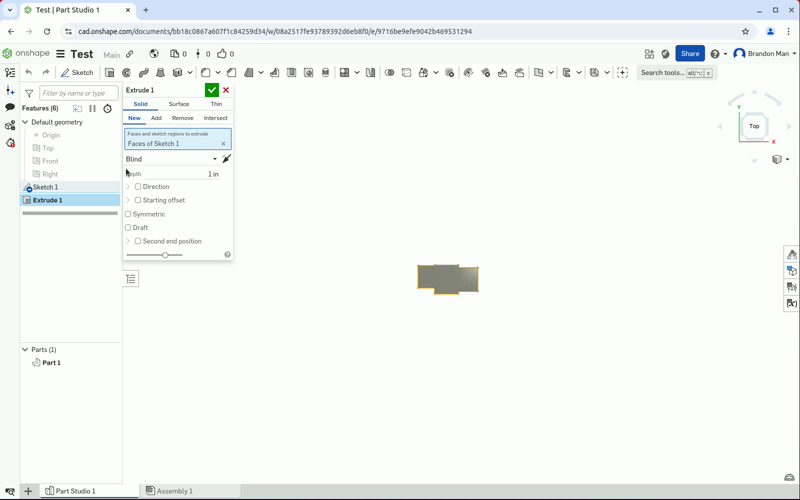
mouse_move(143, 106)
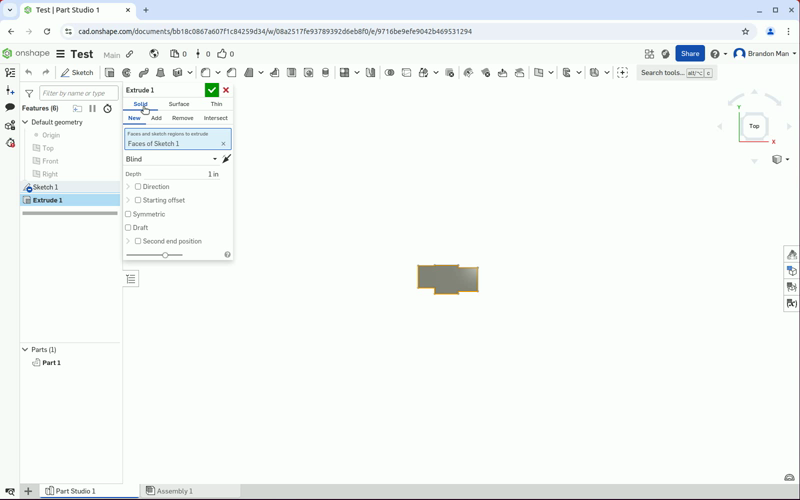
click(143, 106)
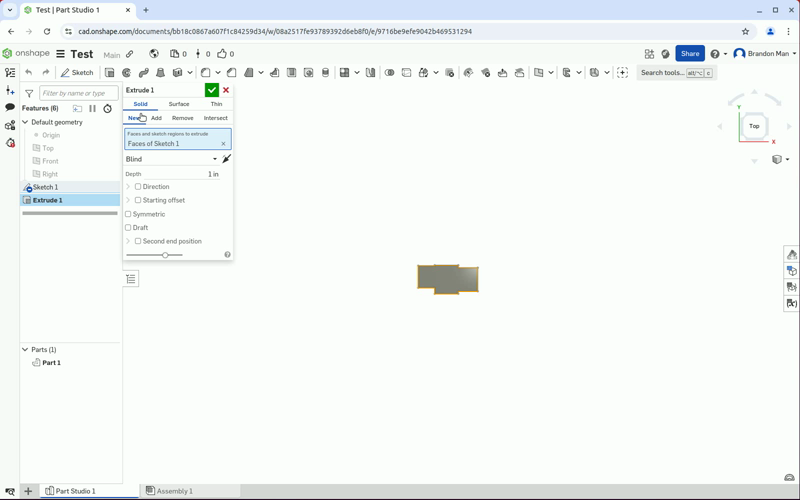
mouse_move(137, 120)
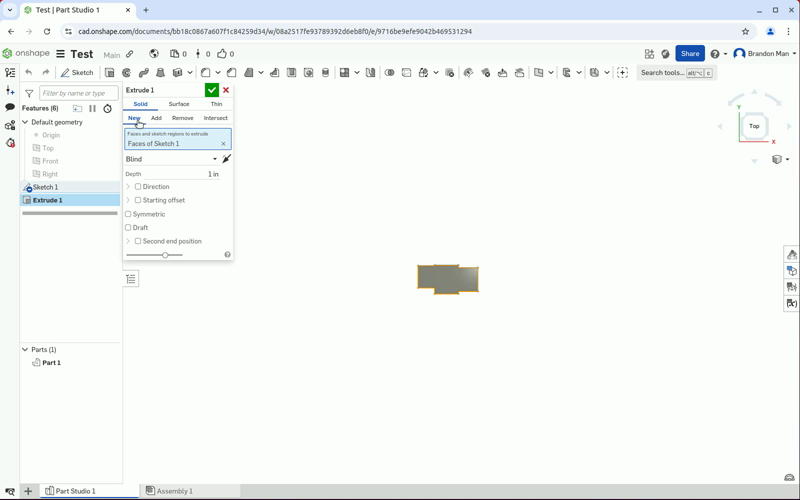
click(137, 120)
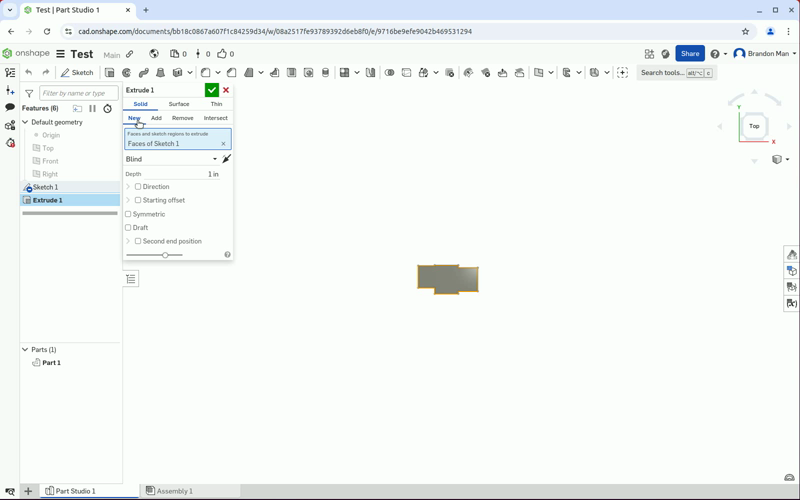
key(tab, 4)
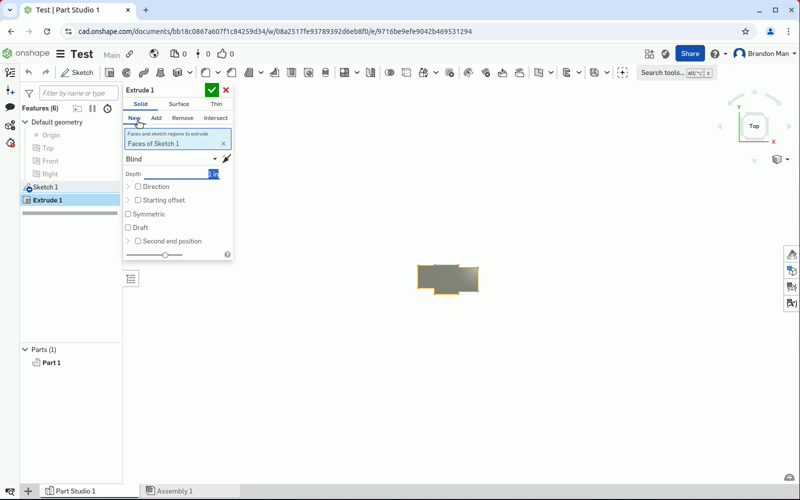
text(1.685)
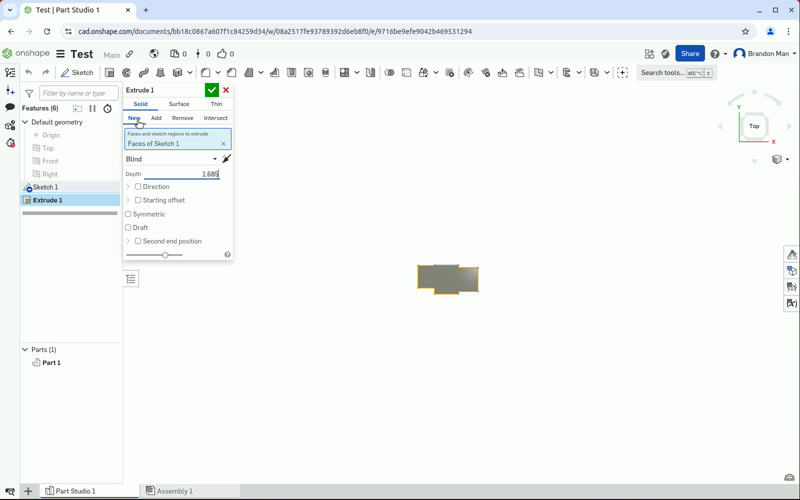
key(enter)
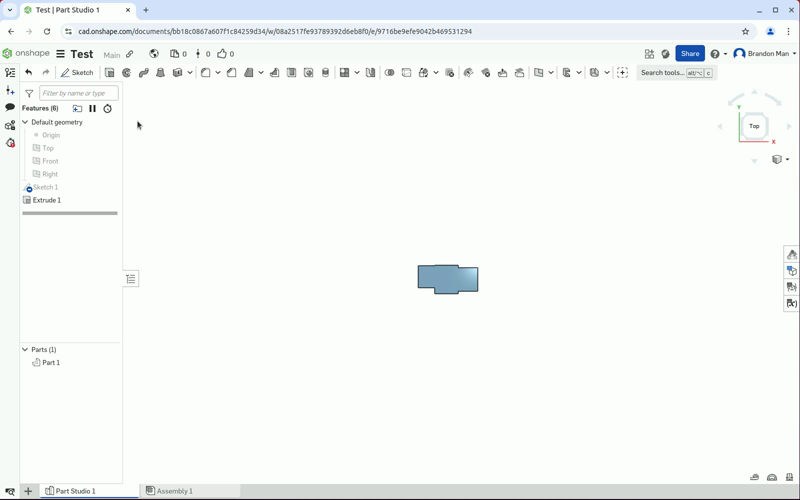
key(shift+h)
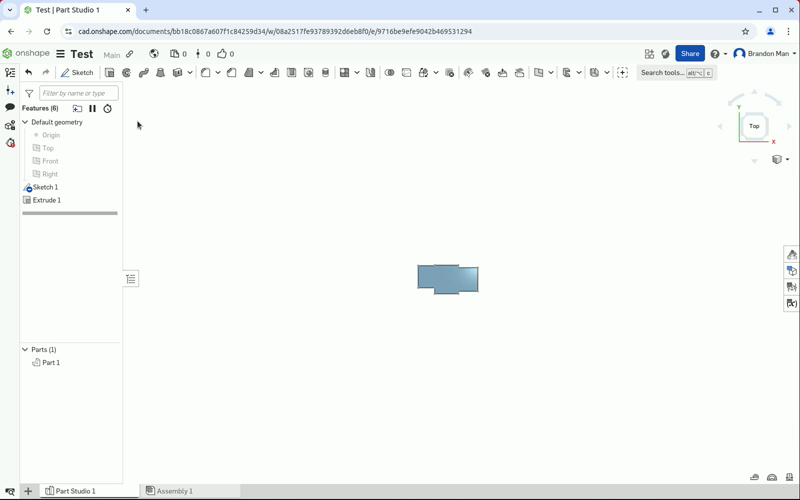
key(shift+h)
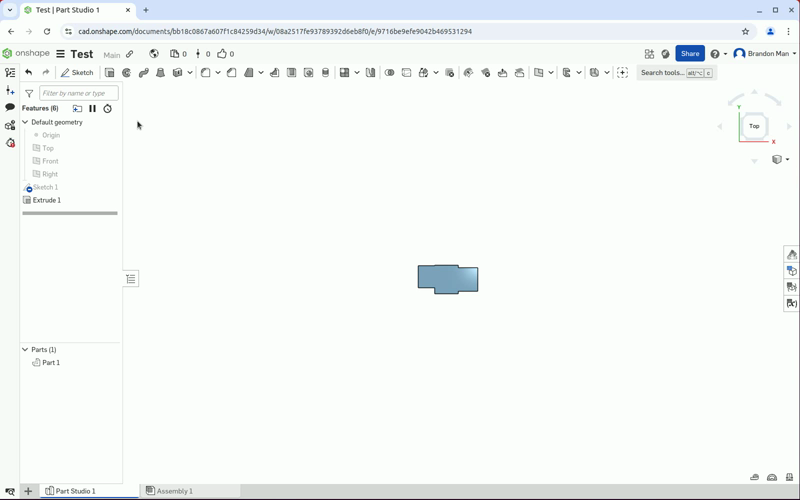
mouse_move(73, 189)
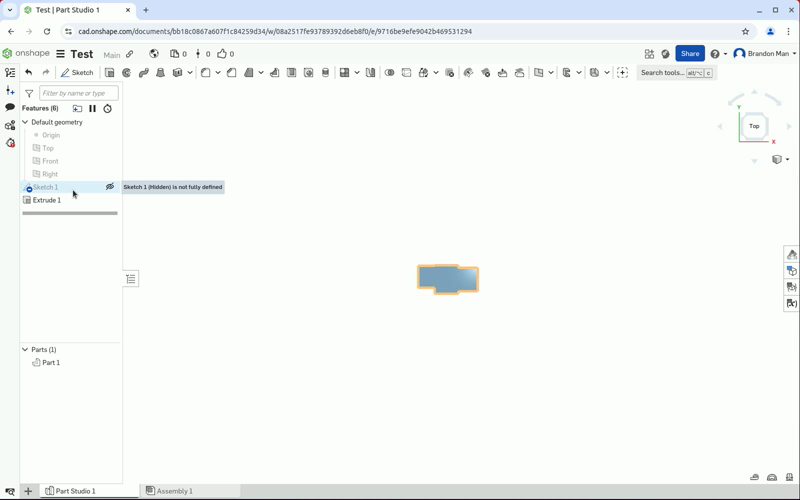
click(73, 189)
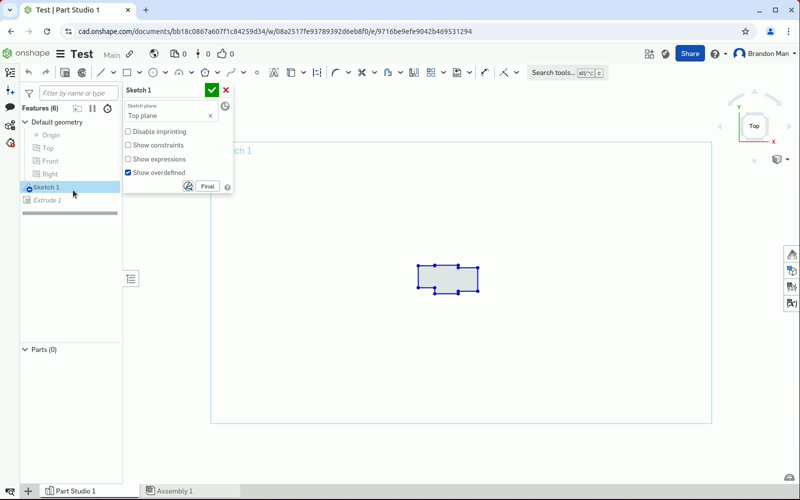
mouse_move(229, 92)
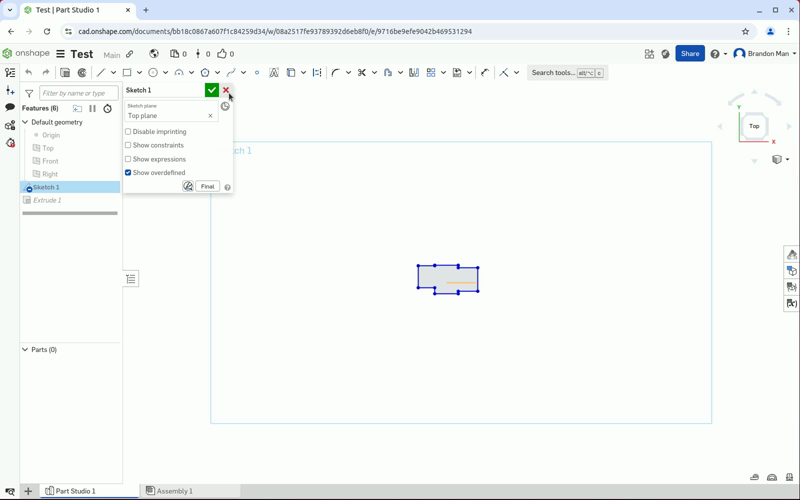
click(229, 92)
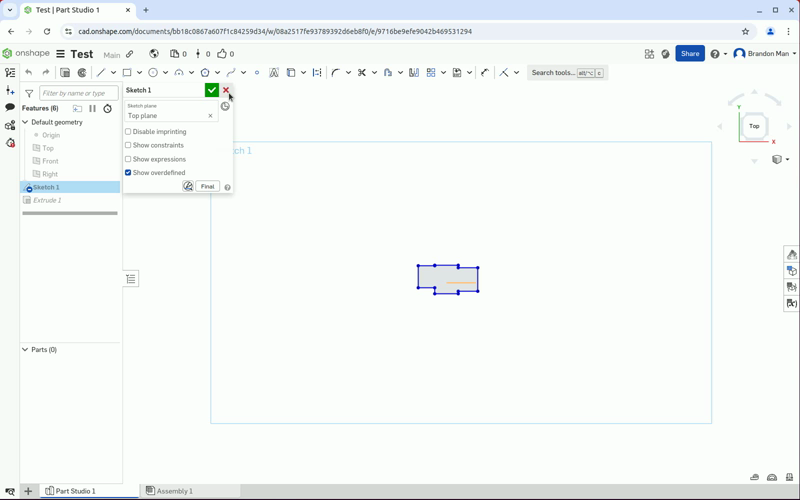
key(shift+s)
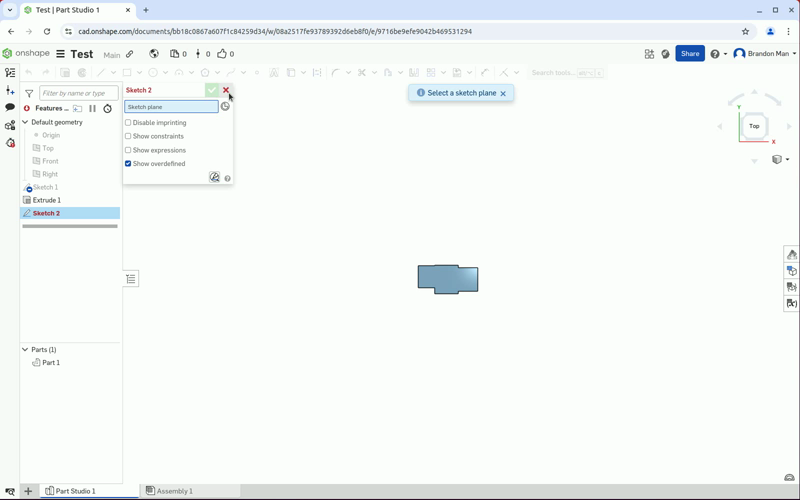
mouse_move(73, 150)
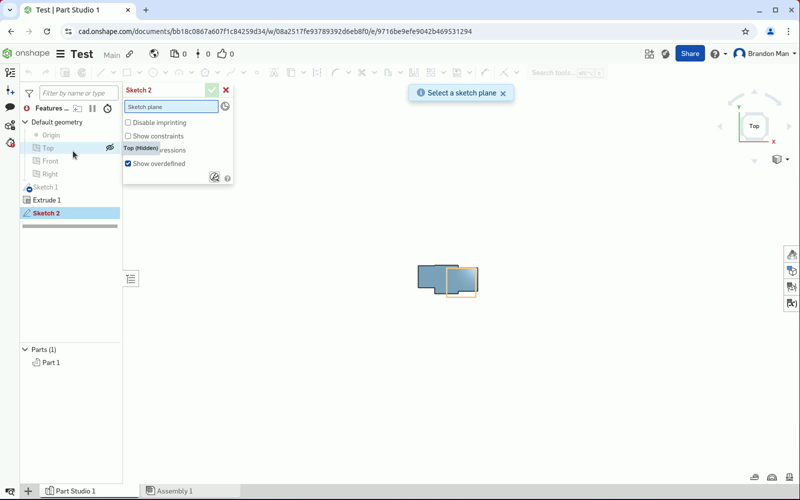
click(73, 150)
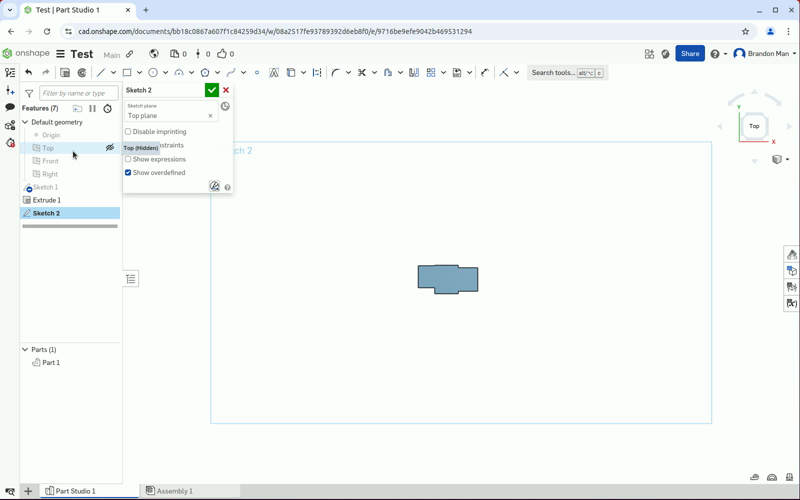
mouse_move(73, 352)
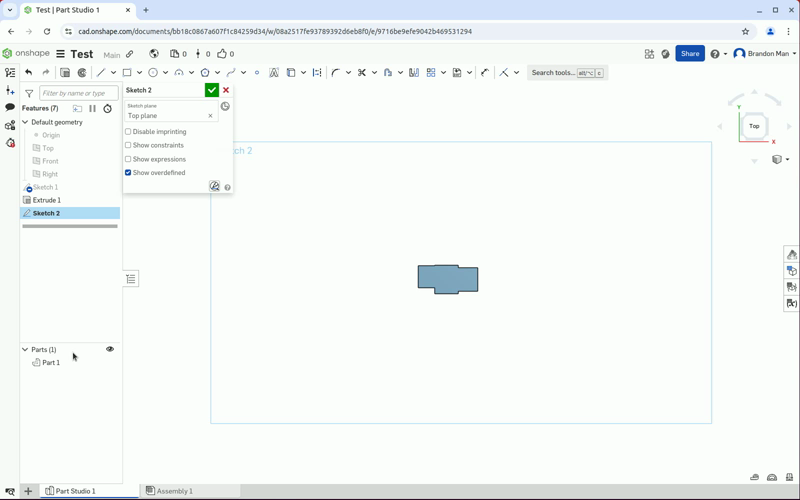
key(y)
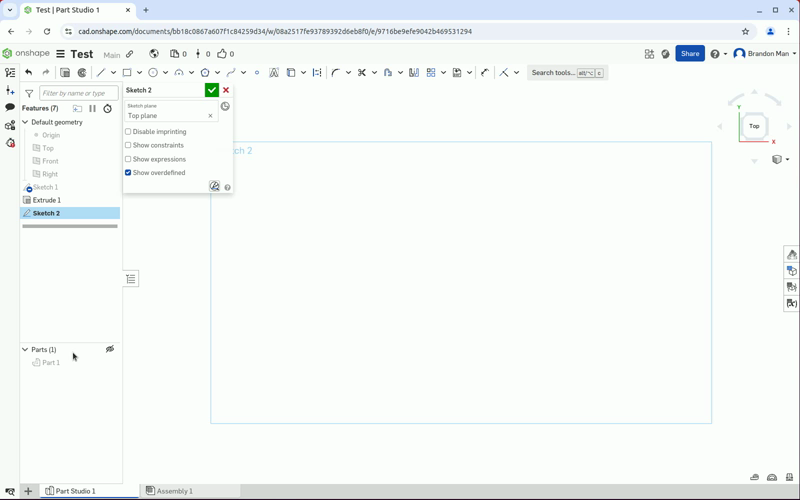
key(l)
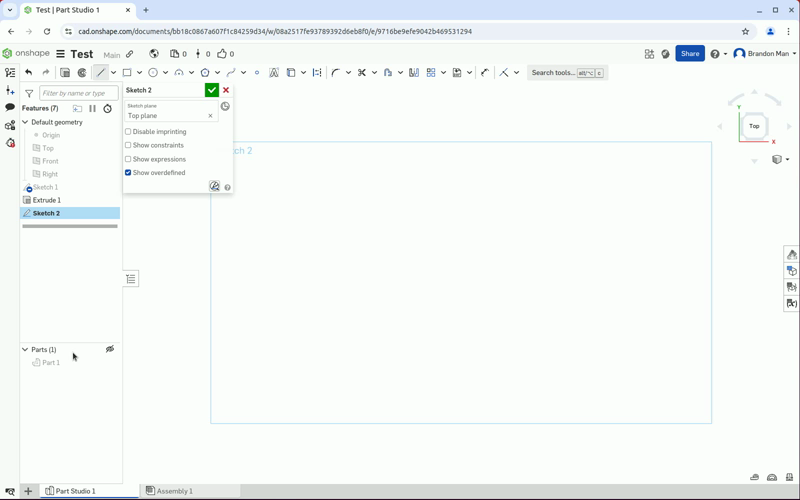
key_down(shift)
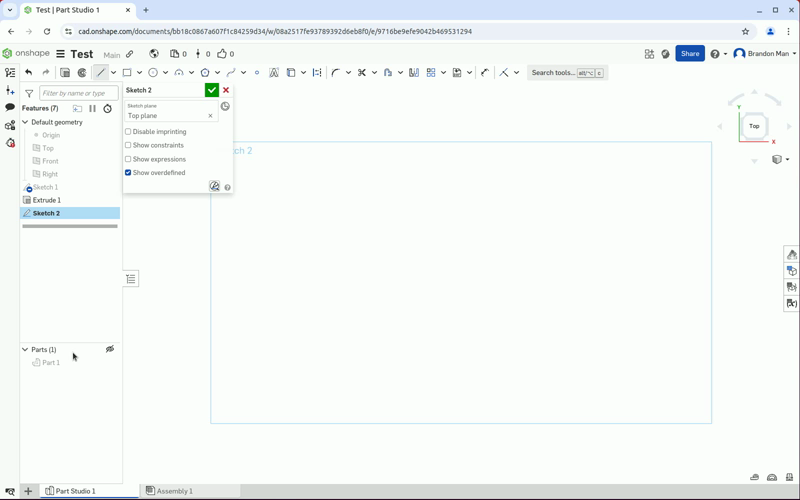
mouse_move(348, 276)
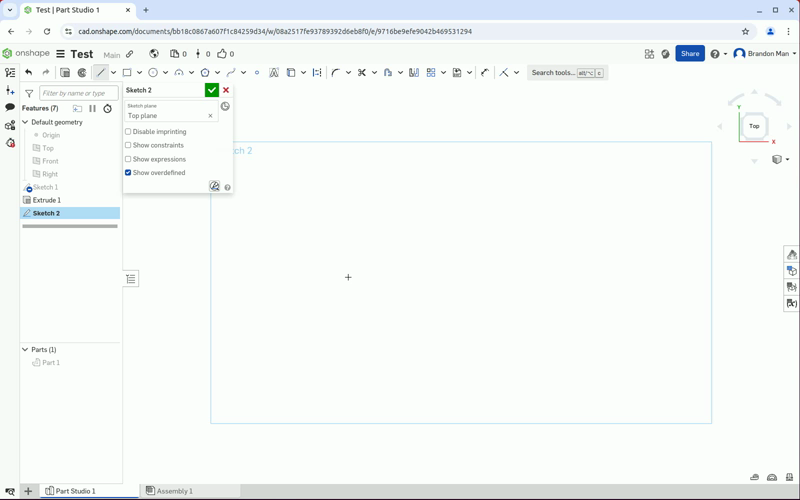
click(348, 276)
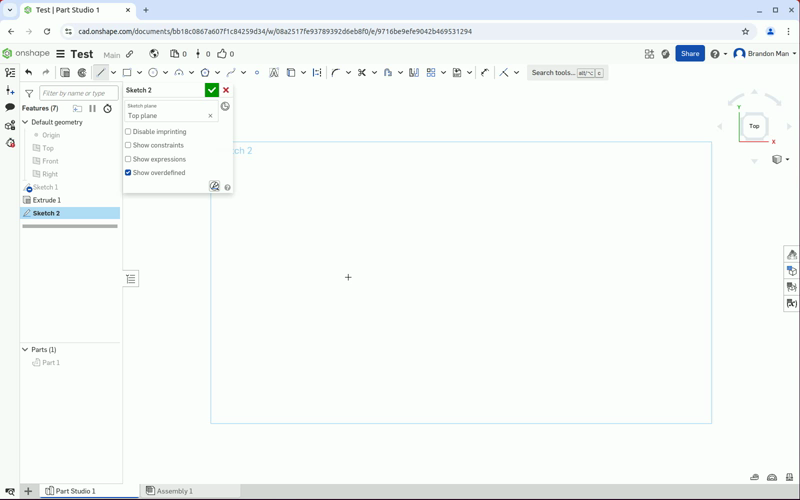
key_up(shift)
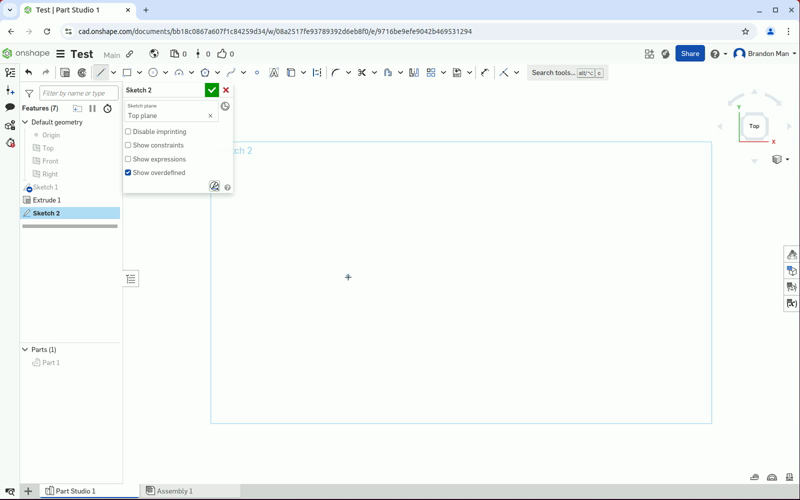
key_down(shift)
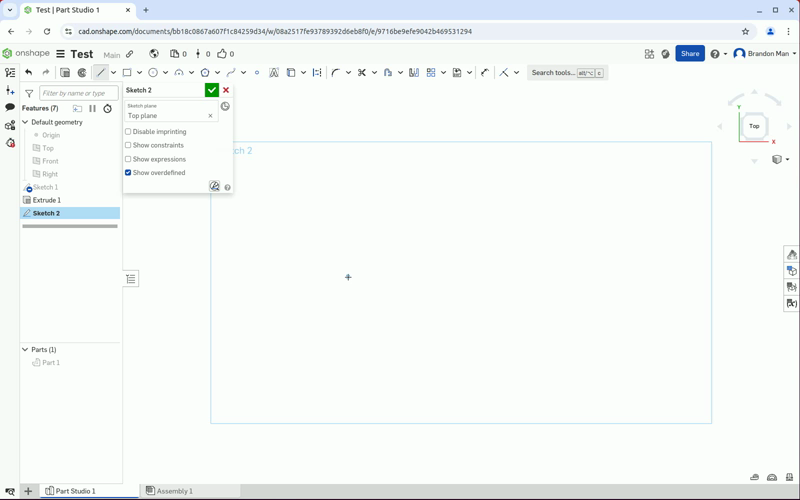
mouse_move(378, 276)
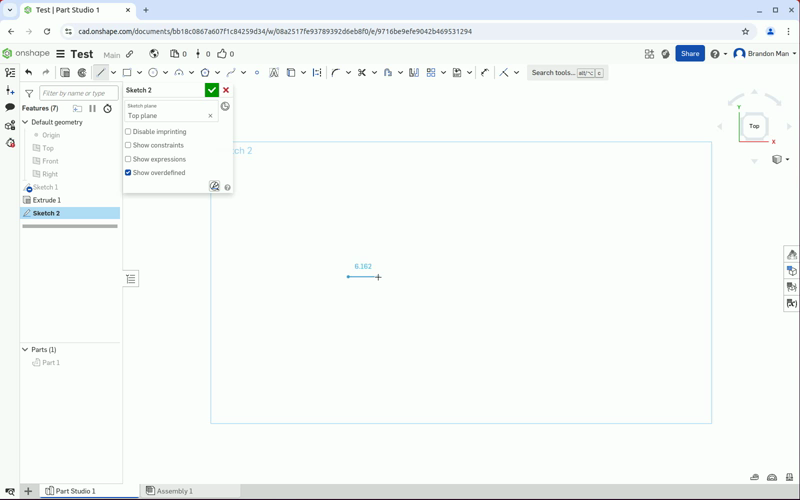
mouse_move(389, 318)
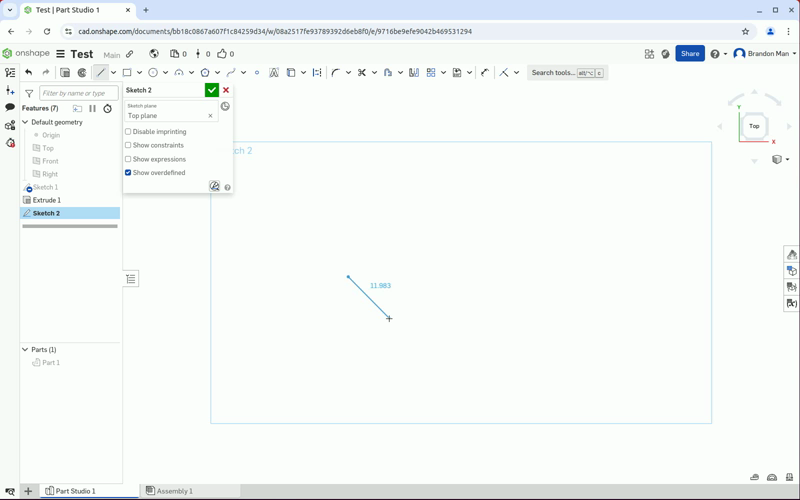
click(389, 318)
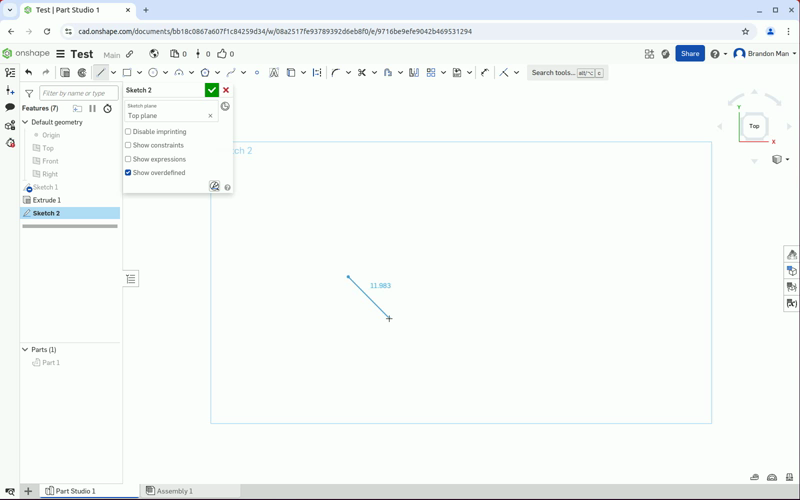
key_up(shift)
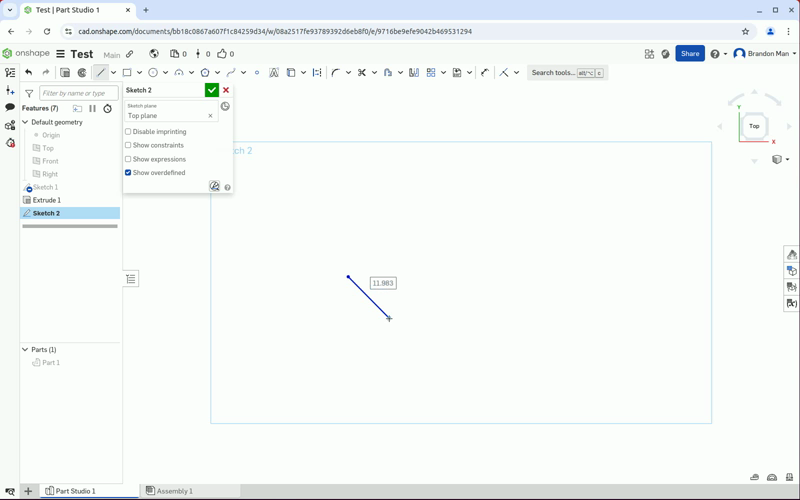
key_down(shift)
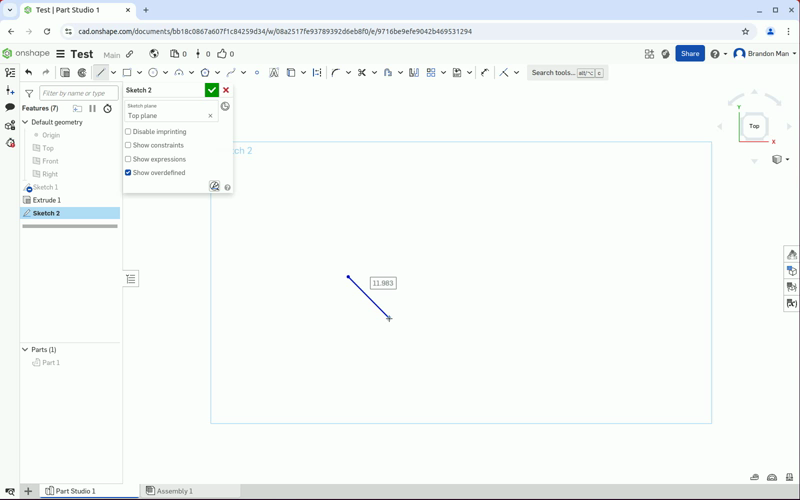
mouse_move(487, 304)
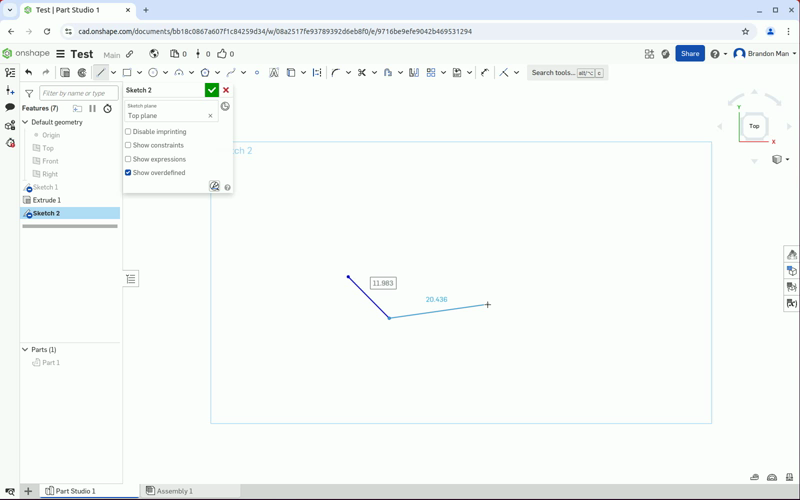
click(487, 304)
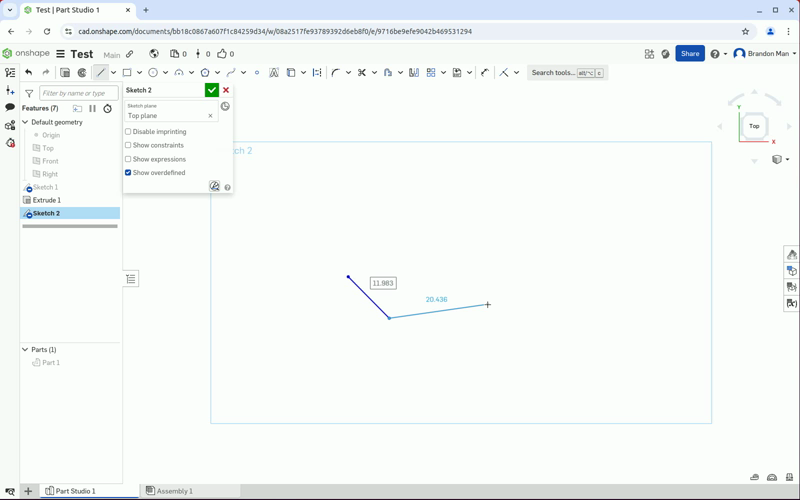
key_up(shift)
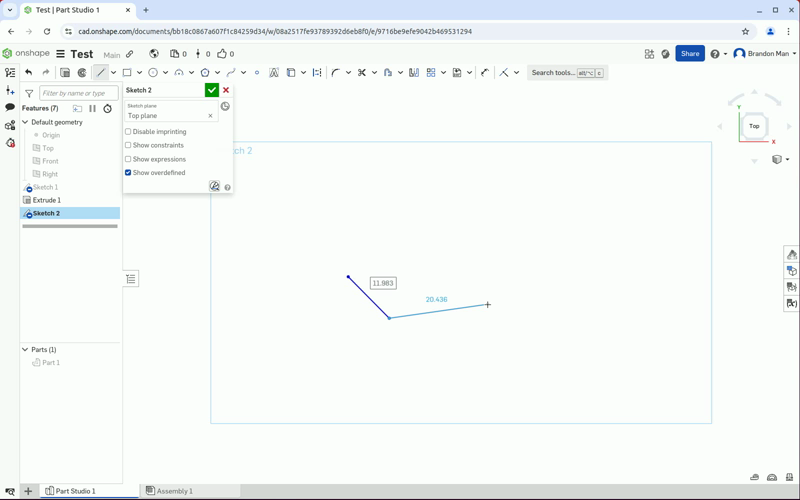
key_down(shift)
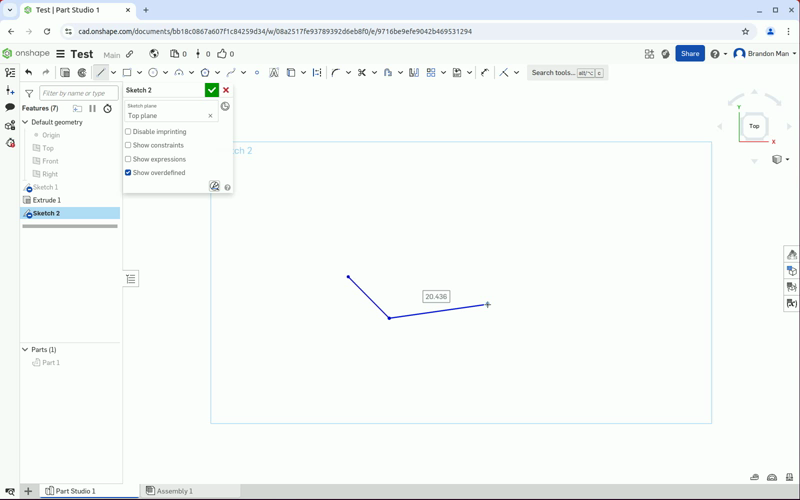
mouse_move(517, 304)
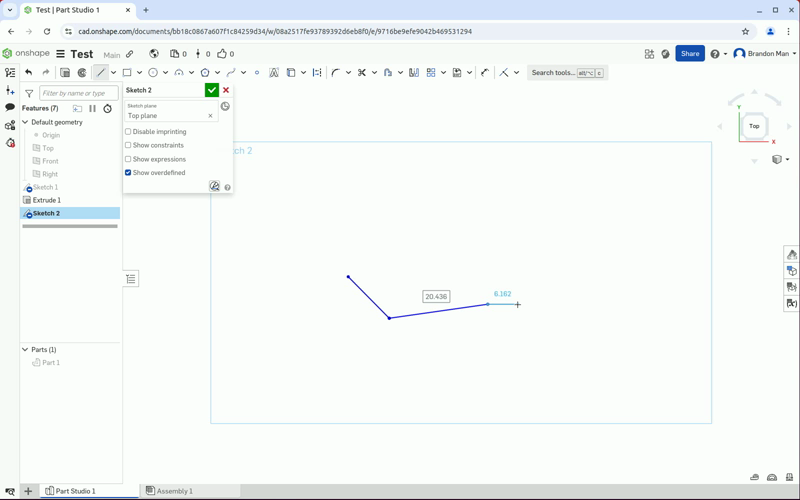
mouse_move(492, 252)
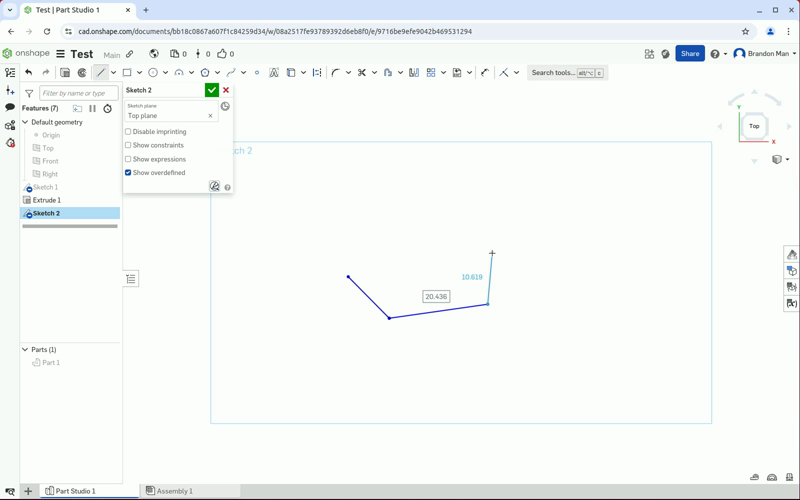
click(492, 252)
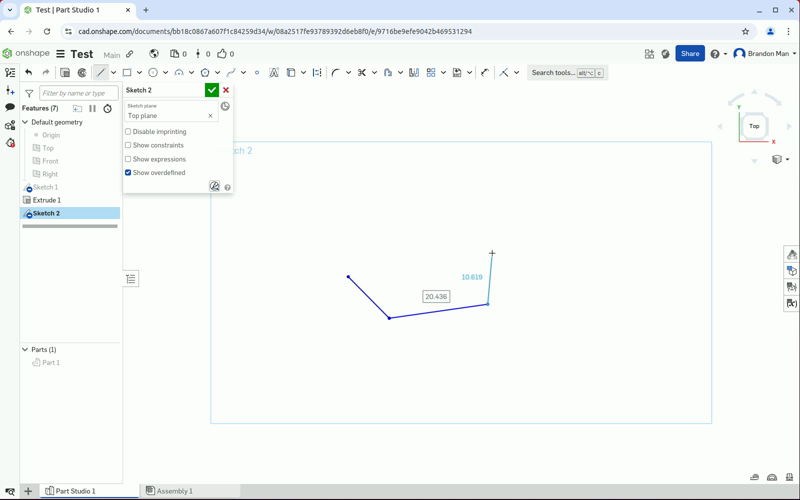
key_up(shift)
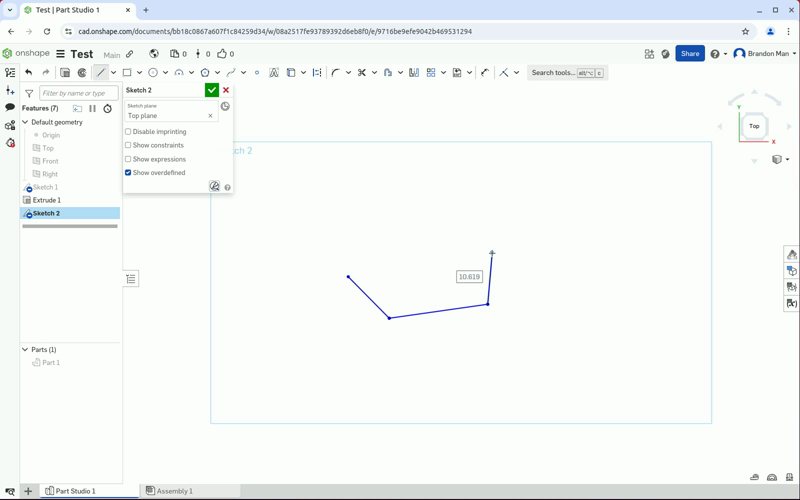
key_down(shift)
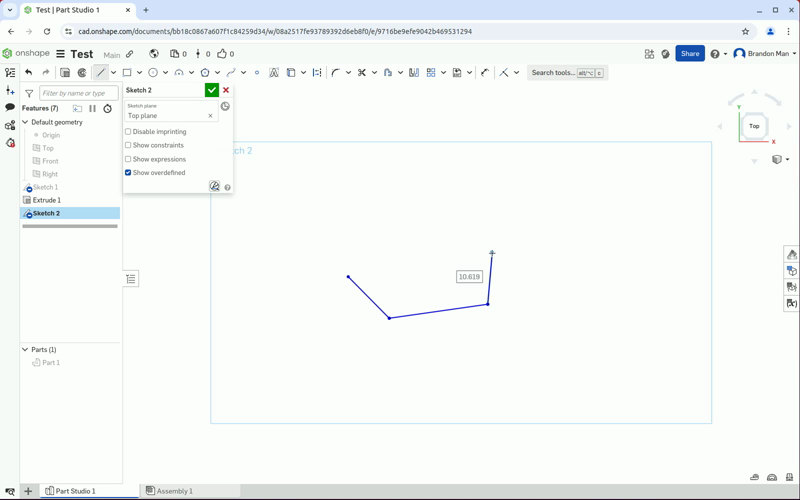
mouse_move(348, 252)
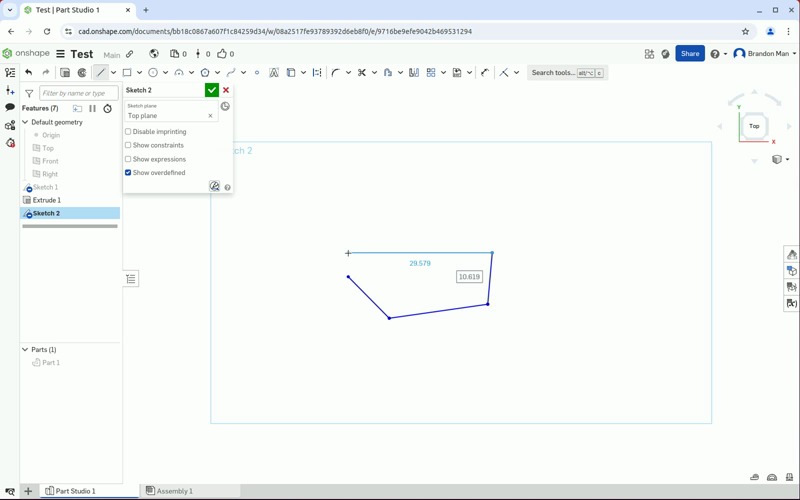
click(348, 252)
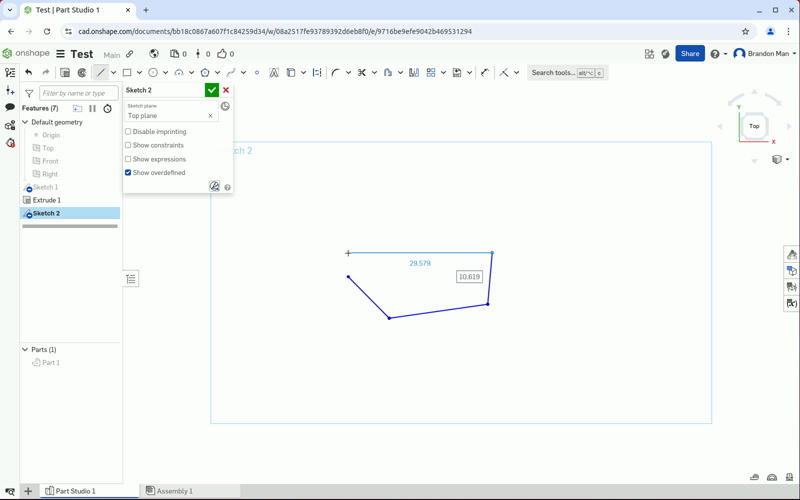
key_up(shift)
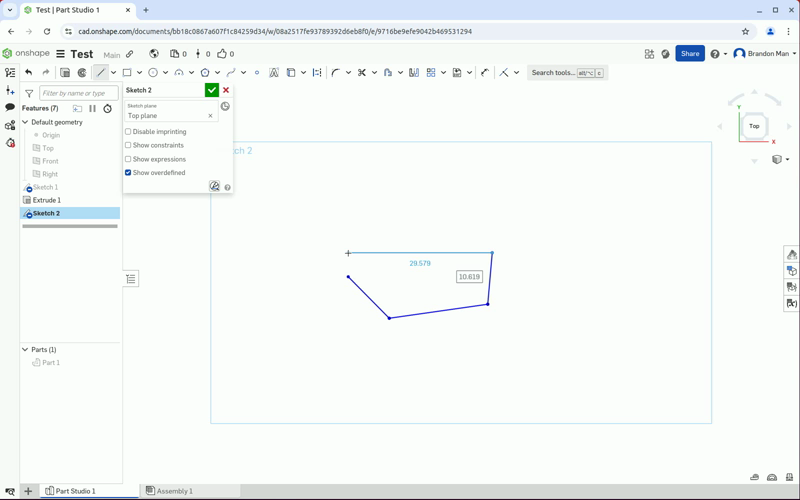
mouse_move(378, 252)
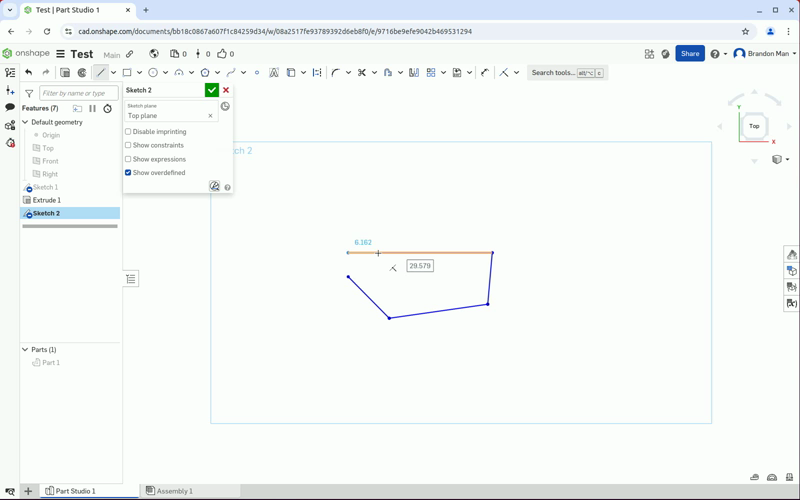
key_down(shift)
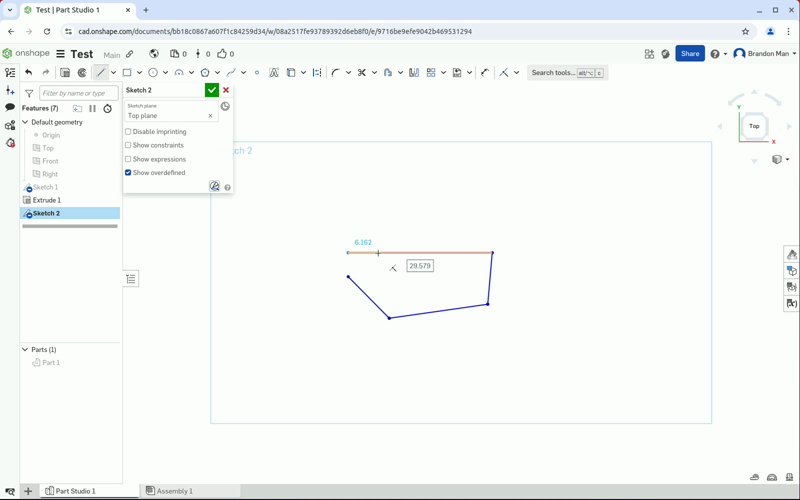
mouse_move(348, 276)
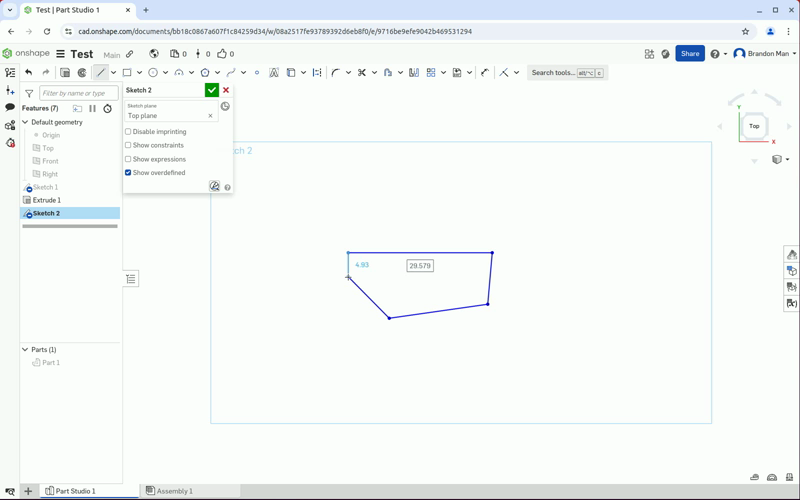
key_up(shift)
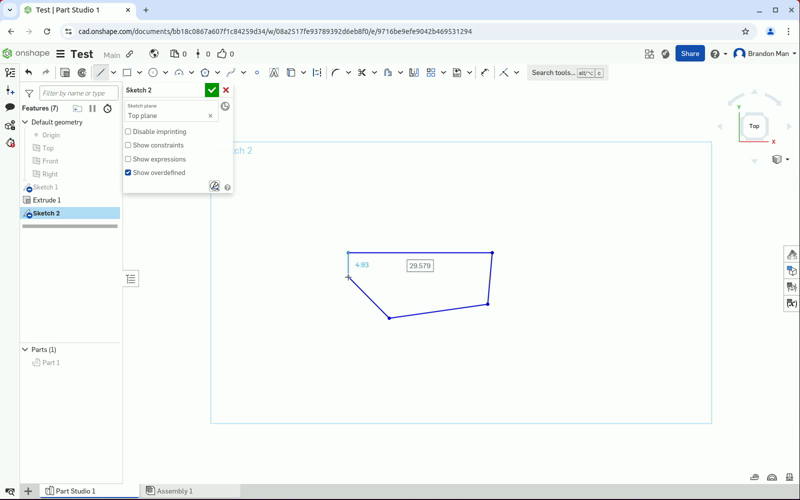
click(348, 276)
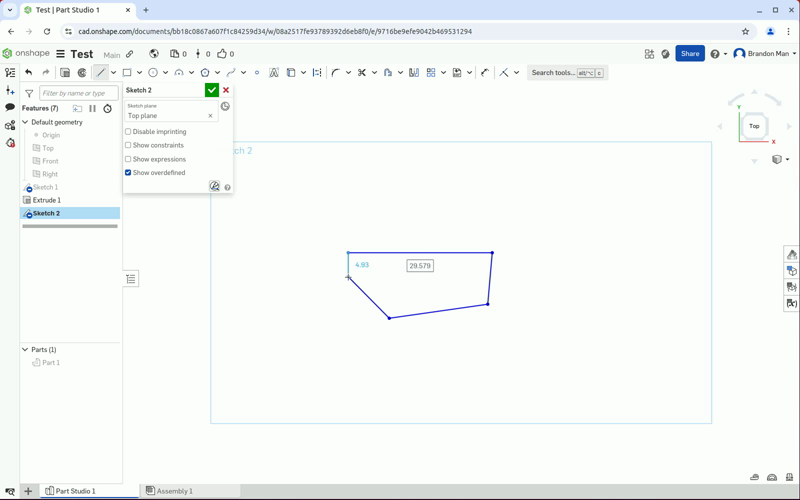
key(esc)
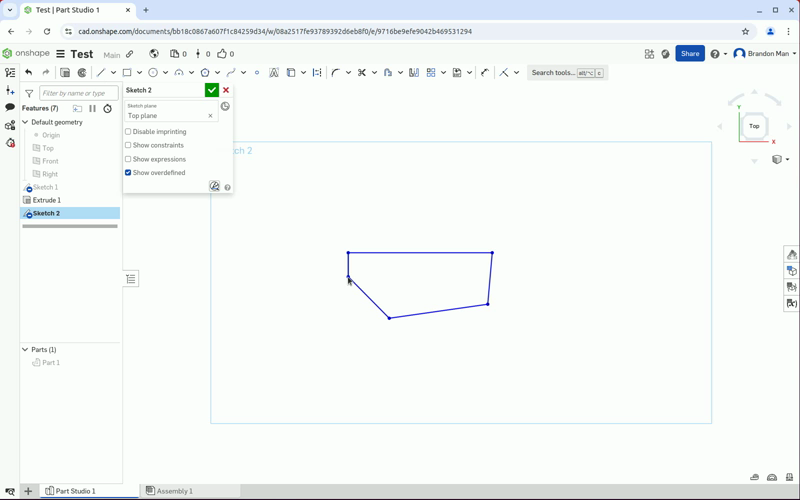
mouse_move(469, 270)
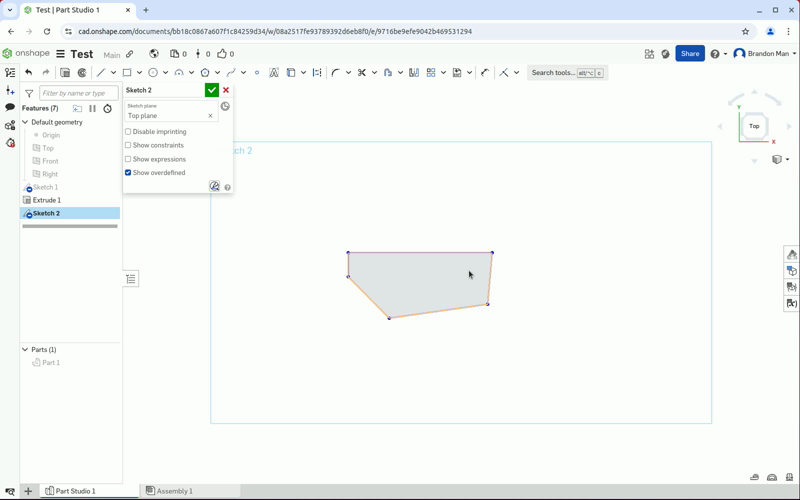
click(469, 270)
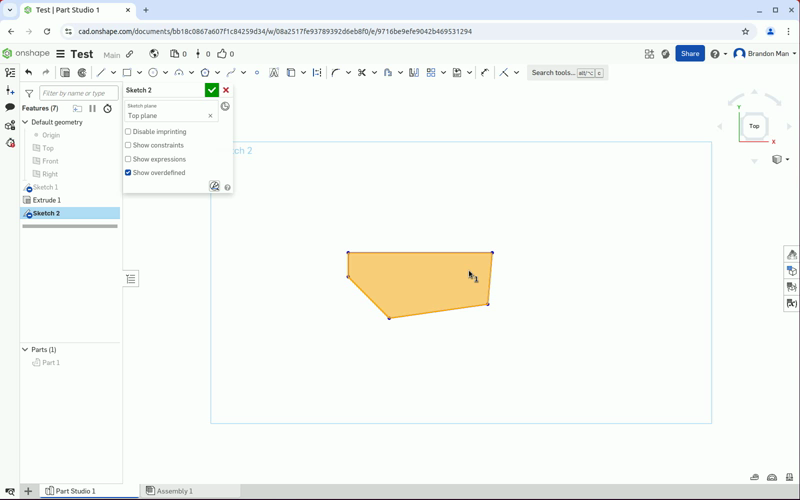
mouse_move(73, 352)
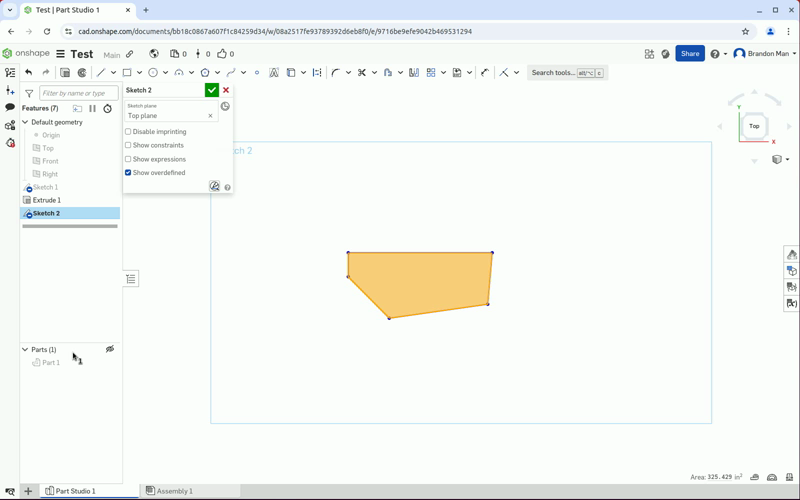
key(shift+y)
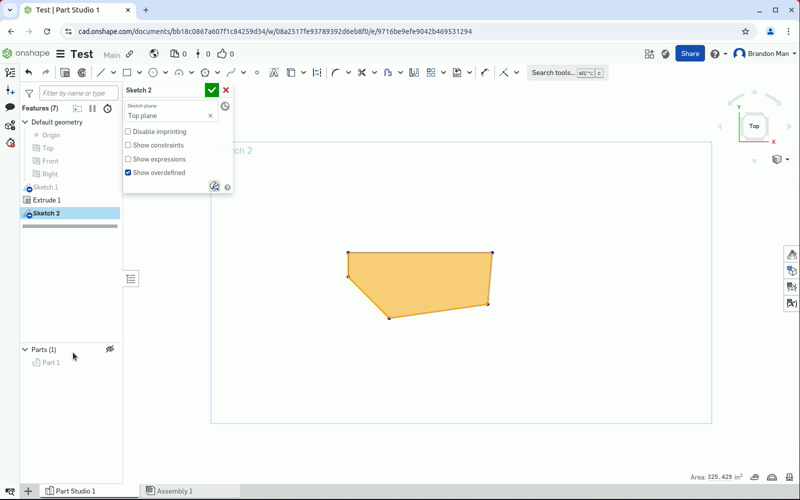
key(shift+e)
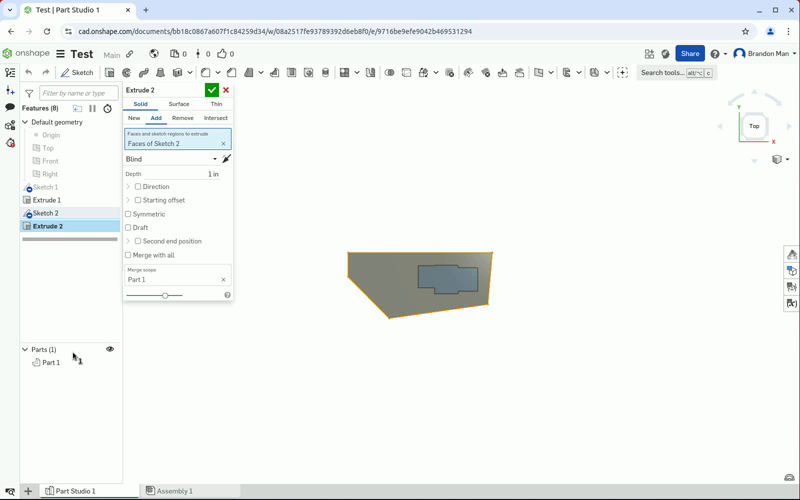
mouse_move(143, 106)
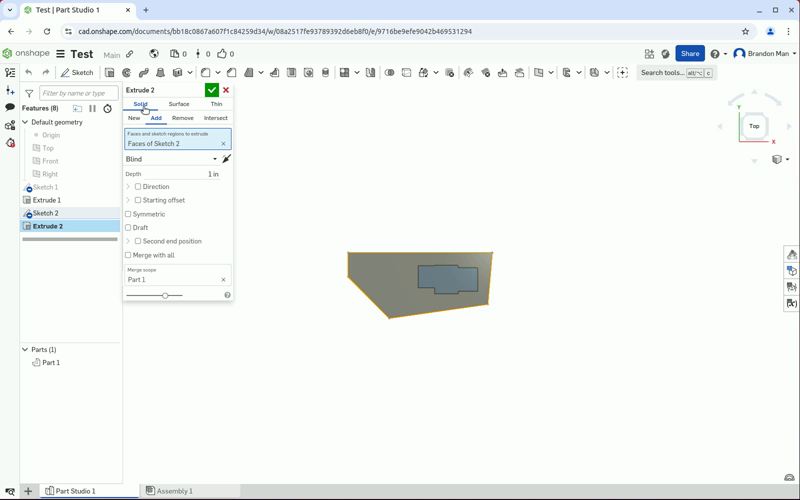
click(143, 106)
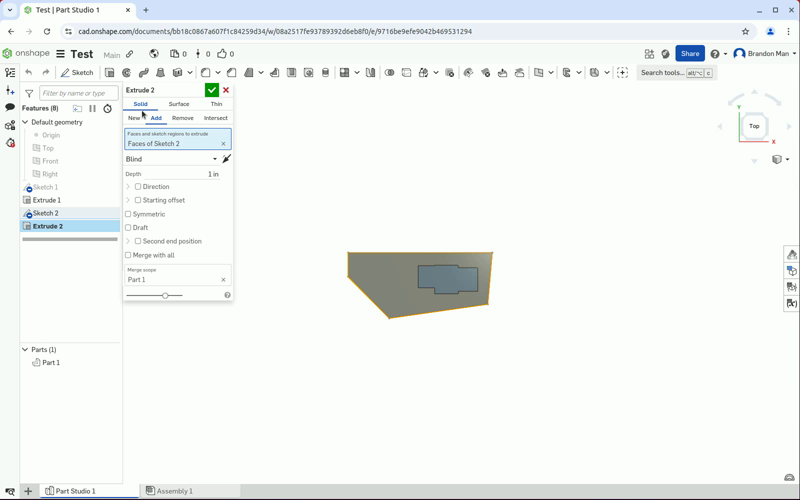
mouse_move(137, 120)
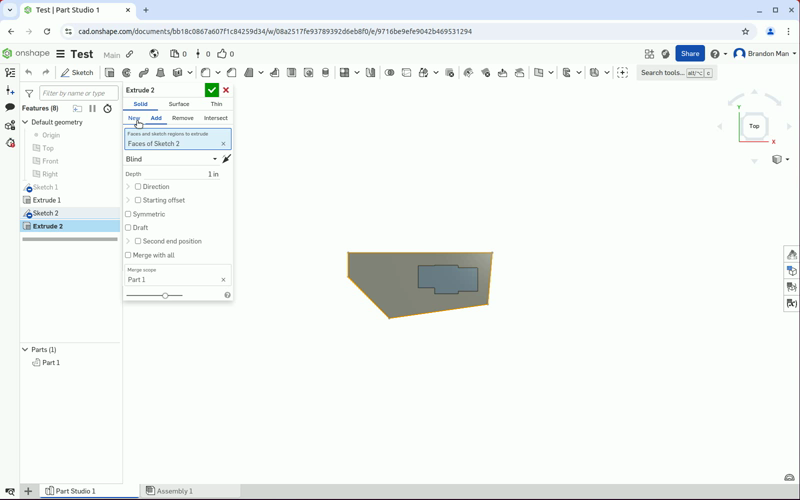
click(137, 120)
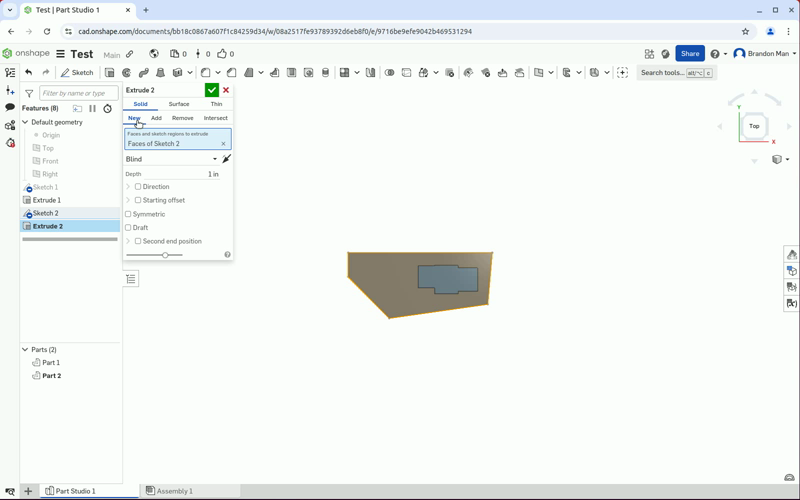
key(tab, 4)
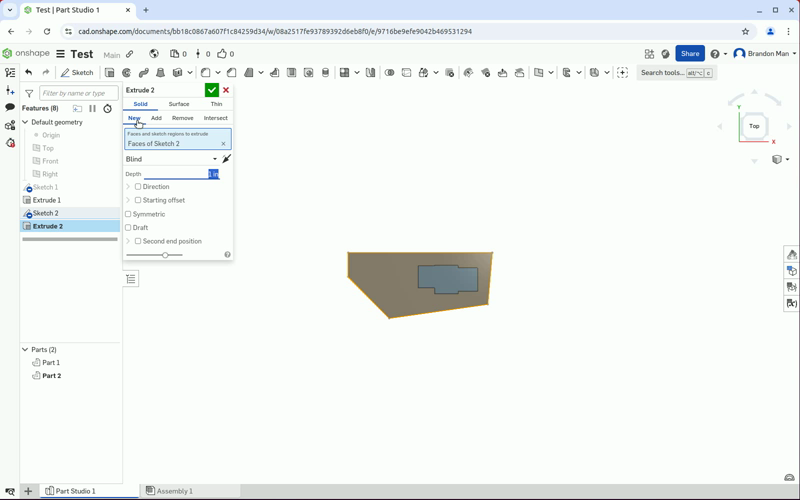
text(-0.241)
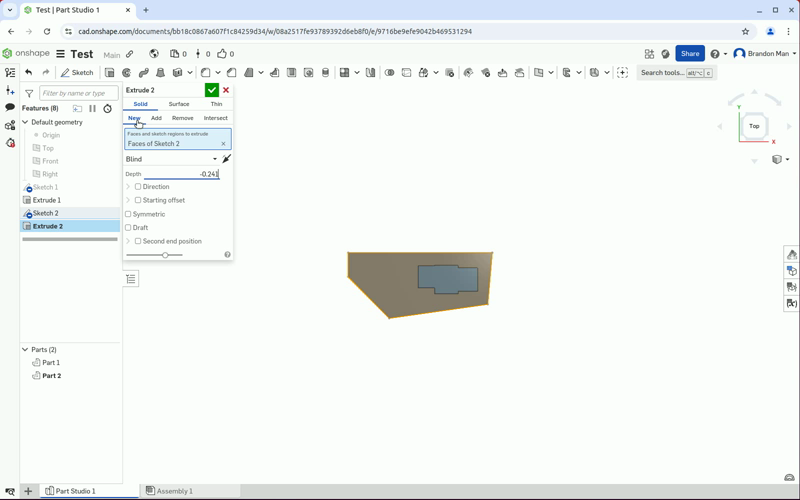
key(enter)
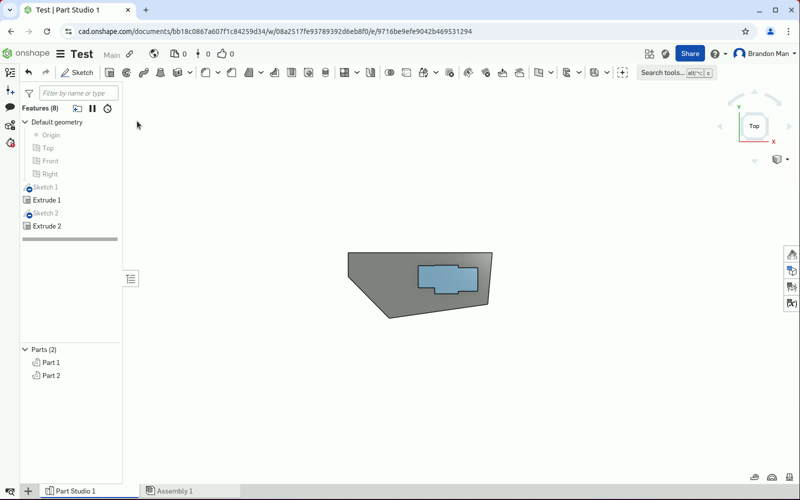
key(shift+h)
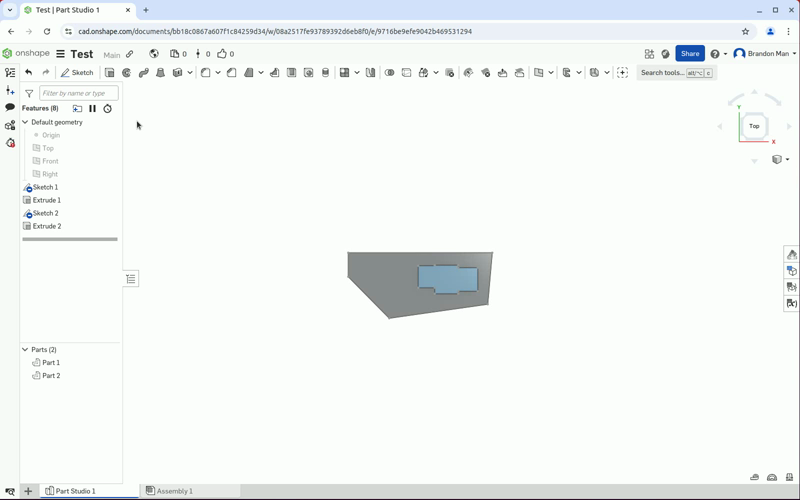
key(shift+h)
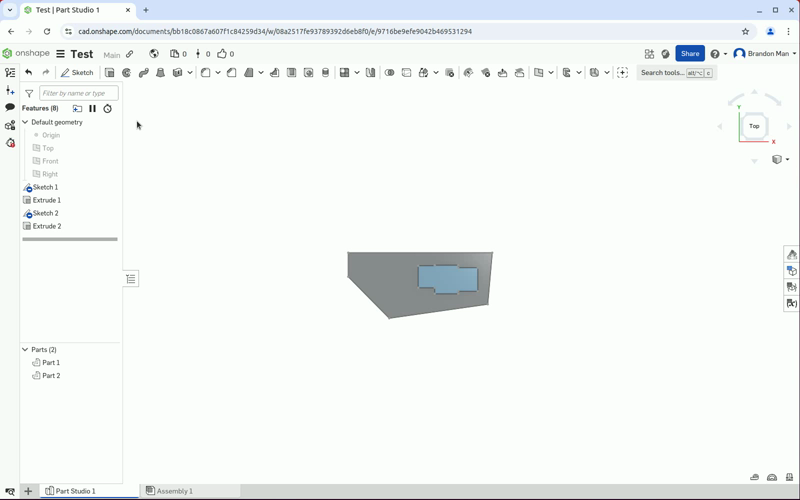
key(shift+7)
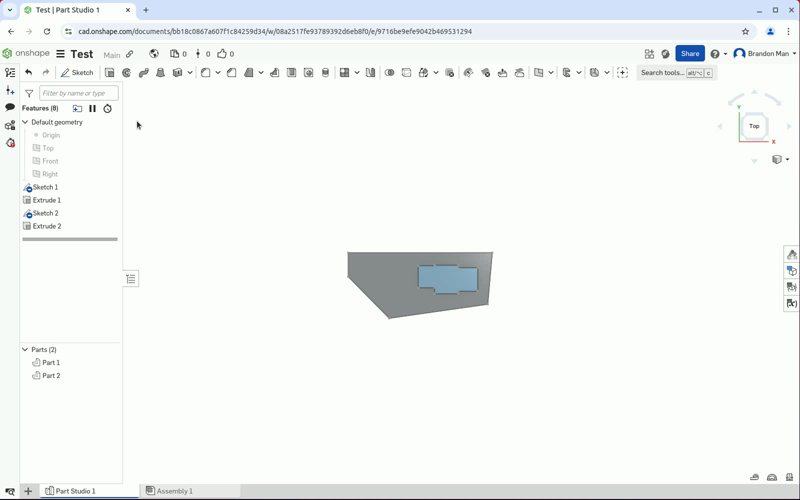
key(up, 3)
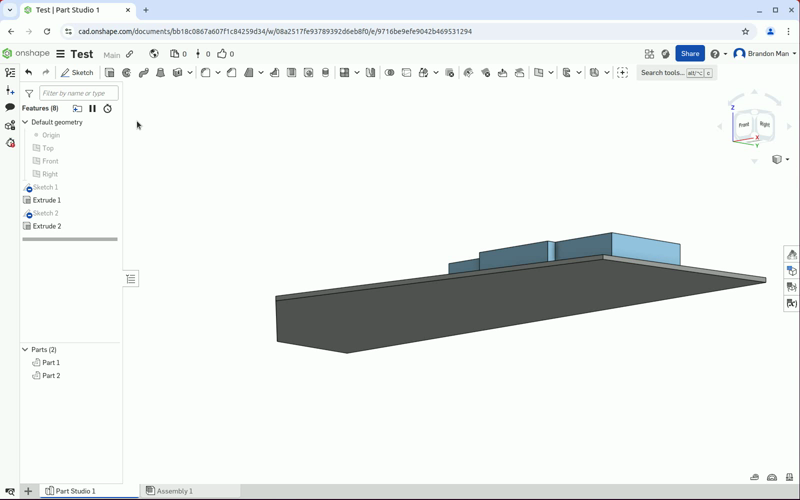
key(left, 3)
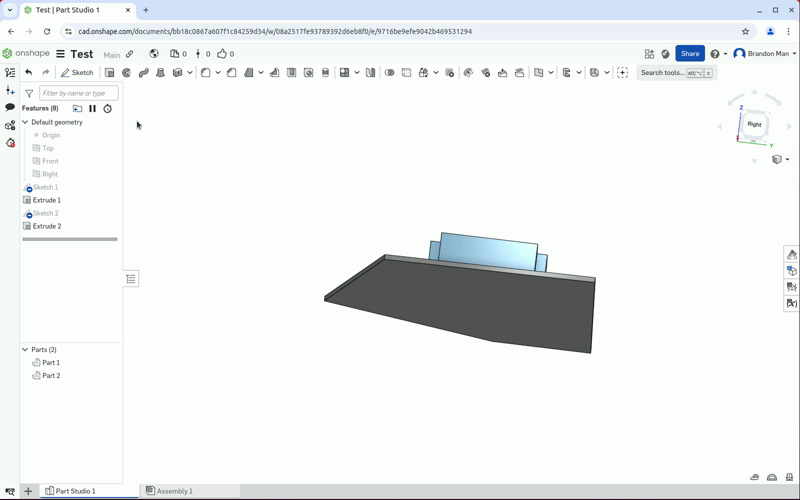
key(right, 3)
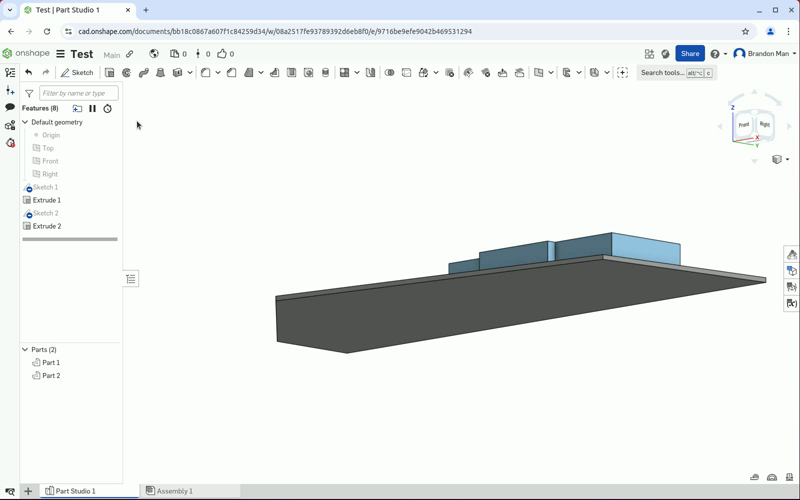
key(down, 3)
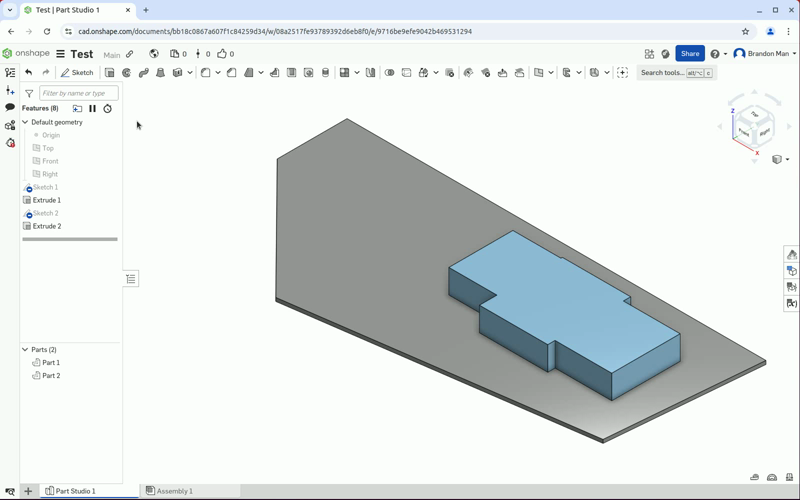
mouse_move(73, 189)
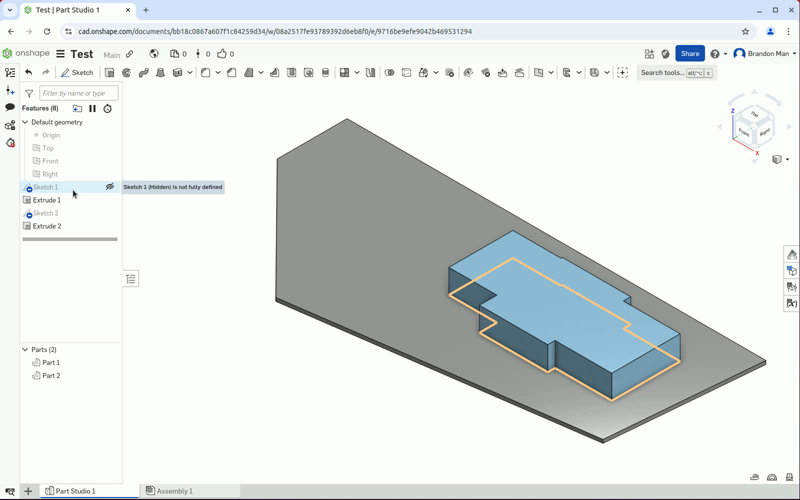
click(73, 189)